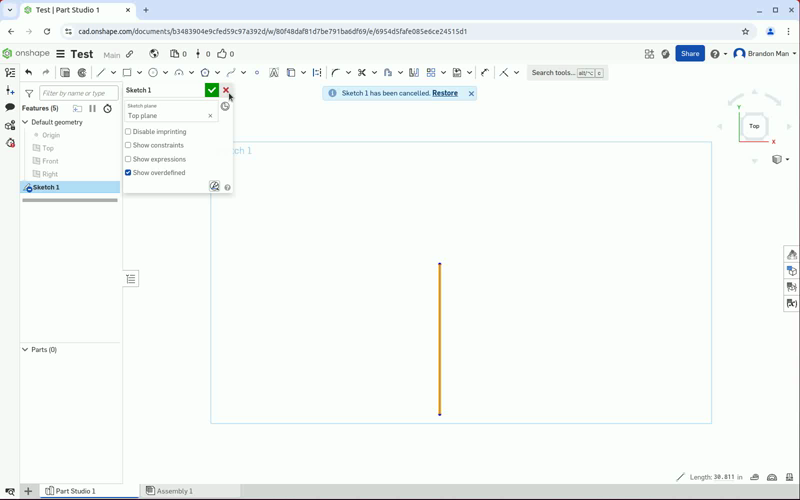
key(shift+h)
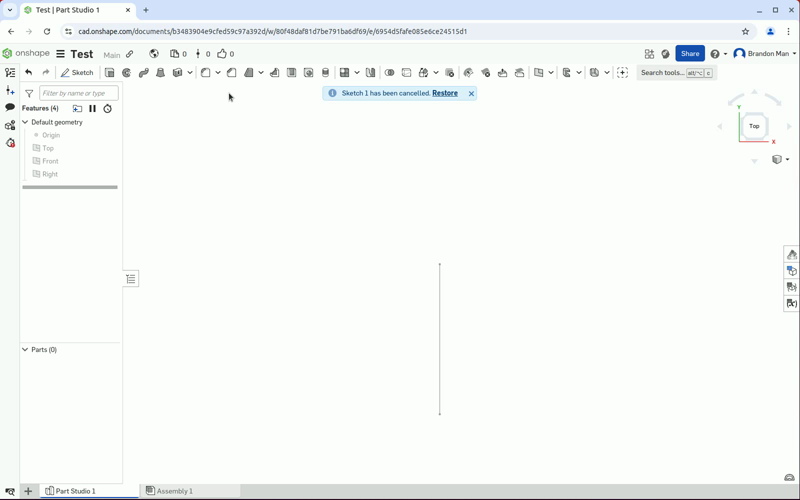
mouse_move(73, 352)
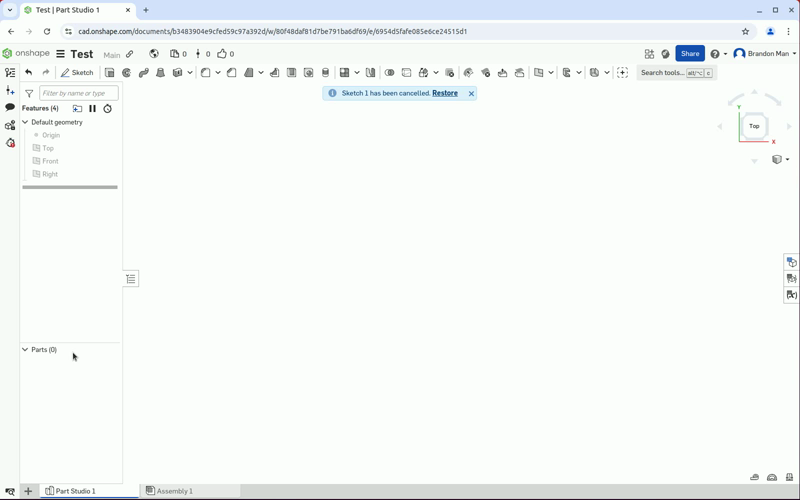
key(y)
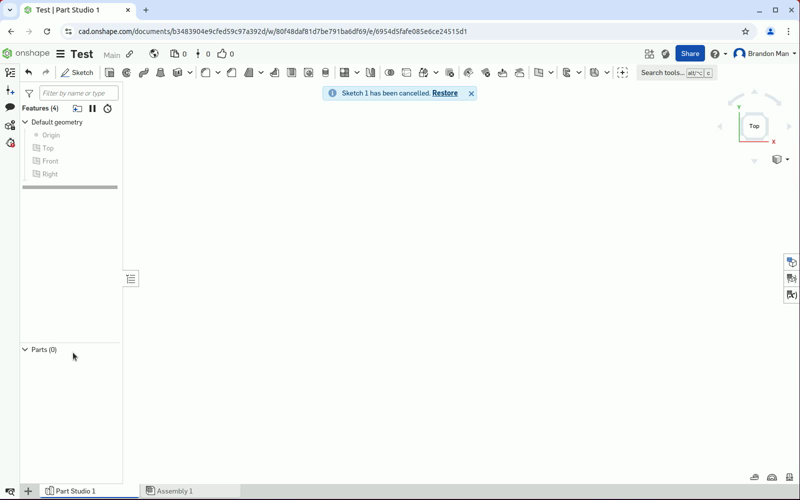
key(shift+p)
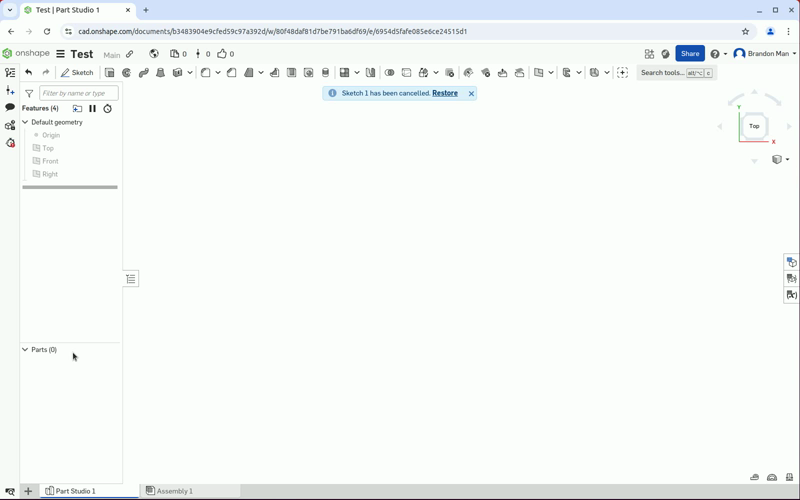
key(space)
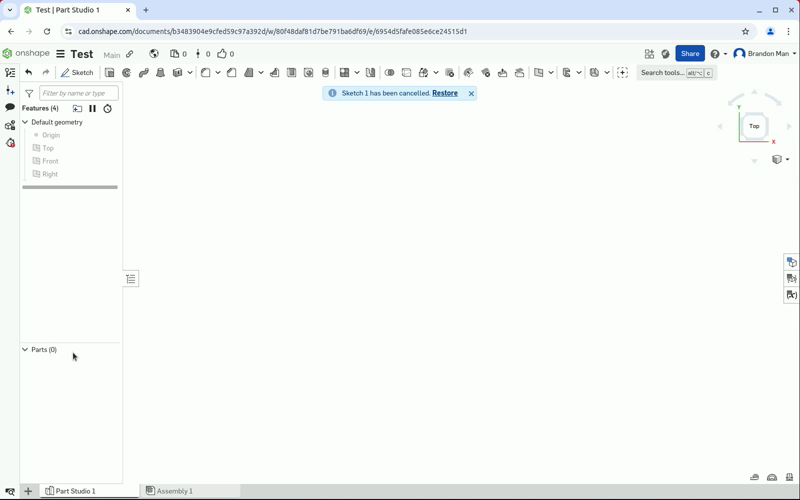
key_down(shift)
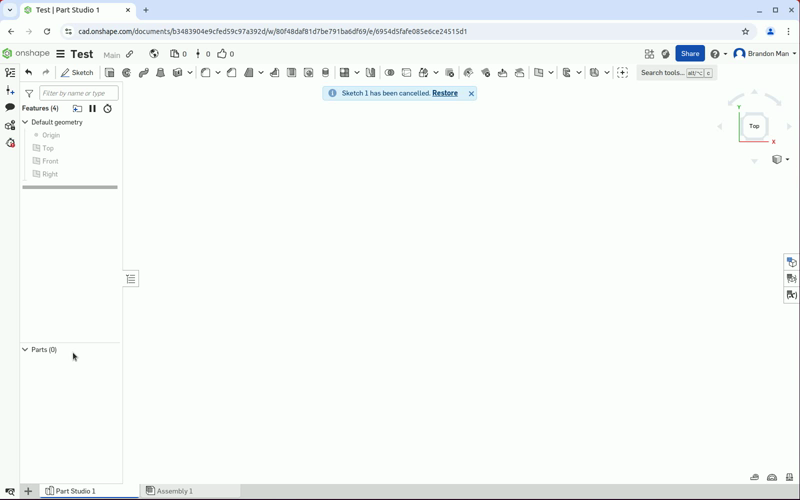
key(up)
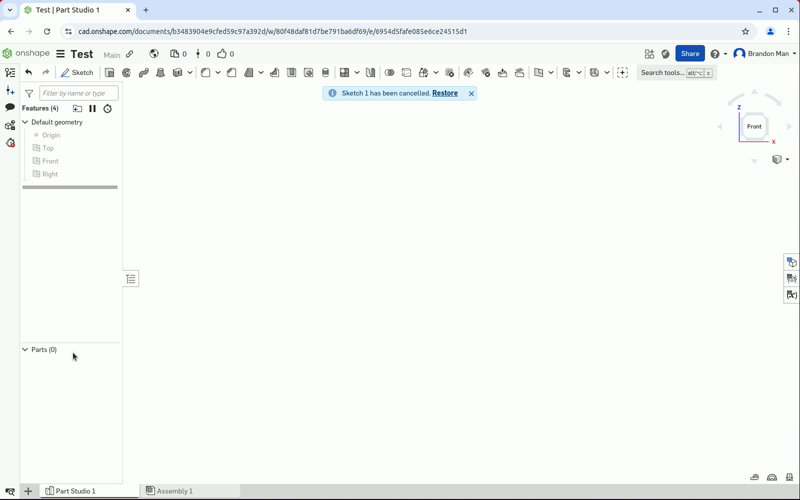
key_up(shift)
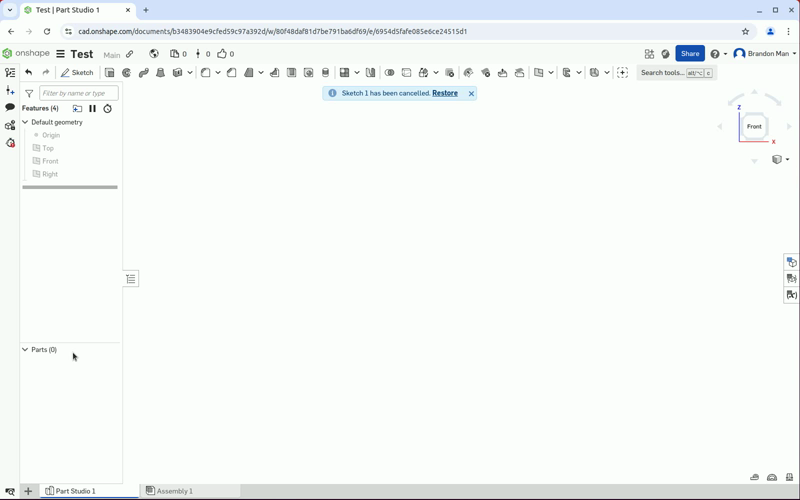
key(space)
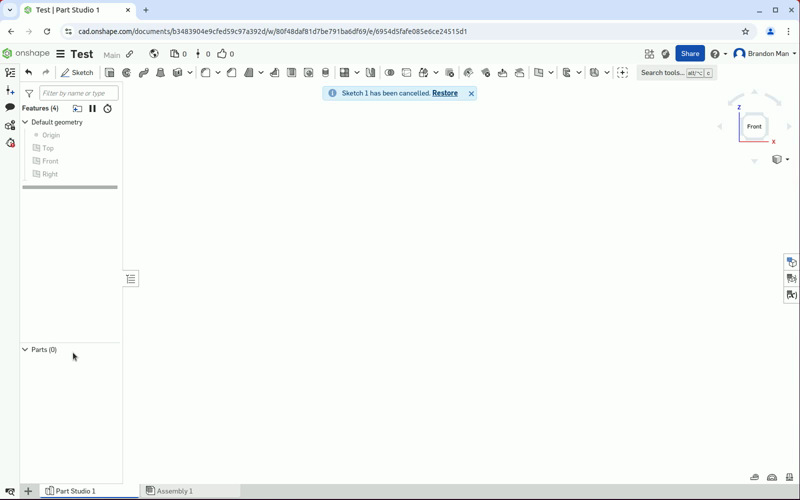
key_down(shift)
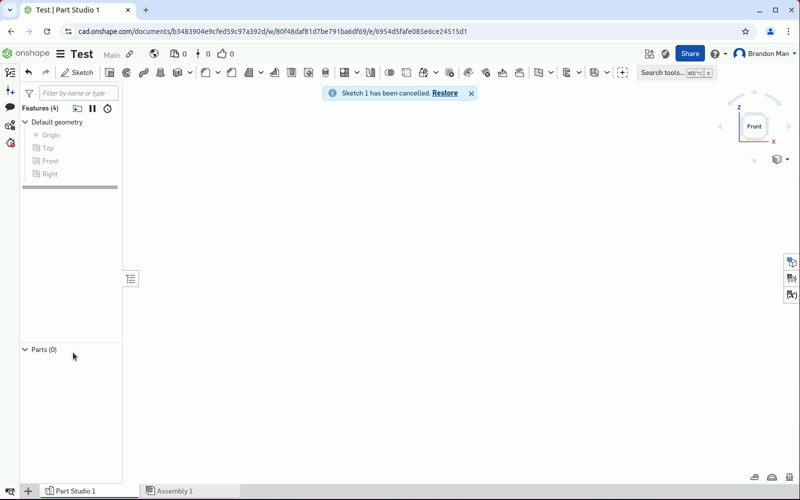
key(left)
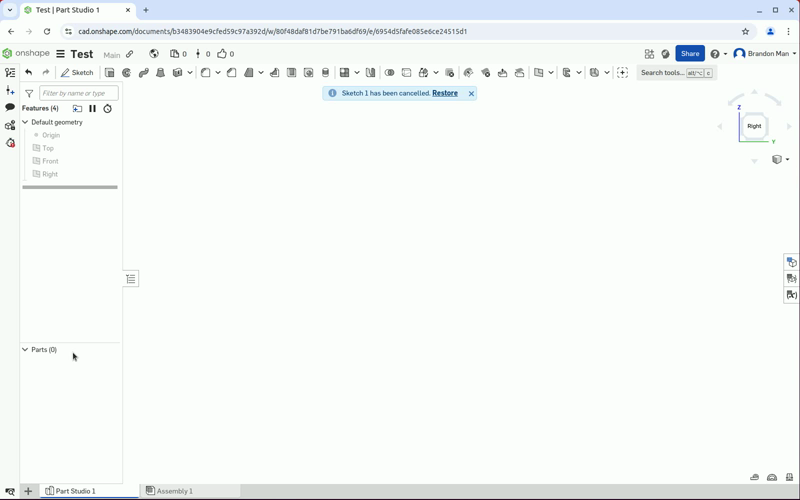
key_up(shift)
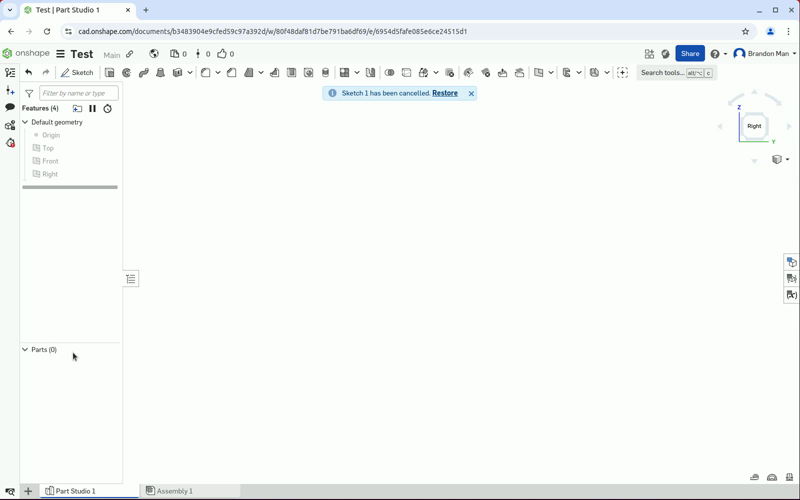
mouse_move(73, 352)
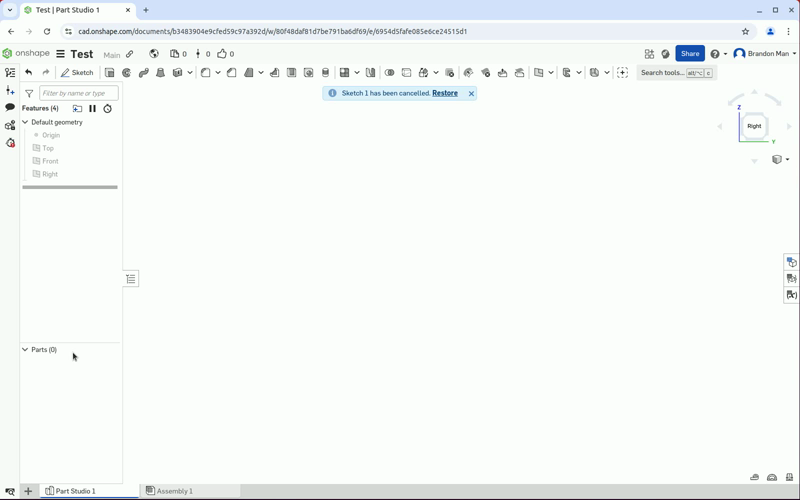
key(shift+y)
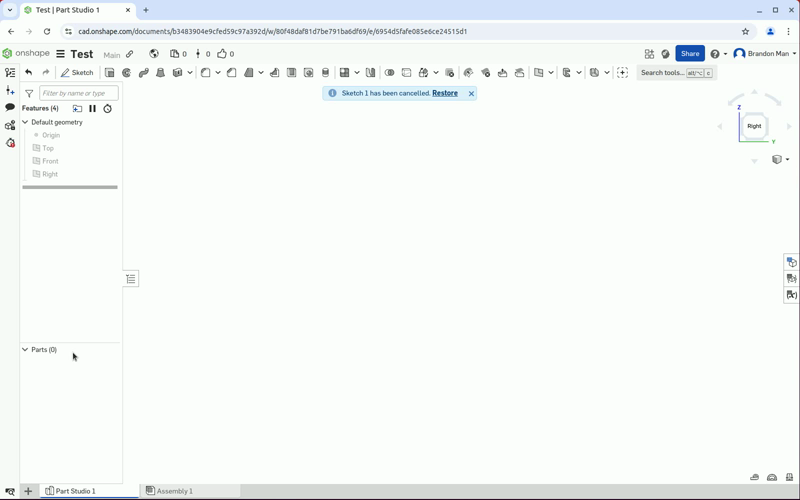
key(shift+s)
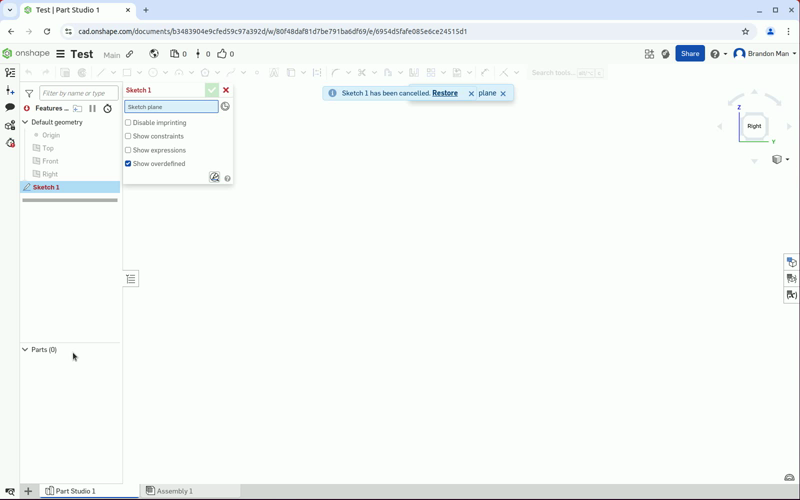
mouse_move(73, 176)
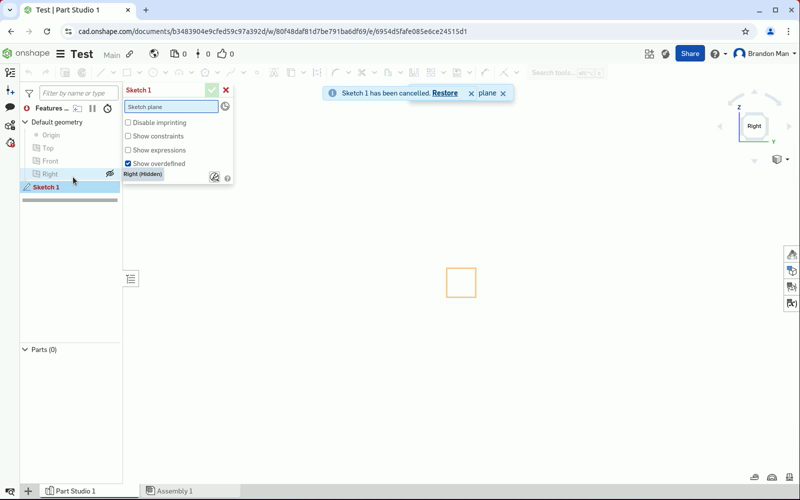
click(73, 176)
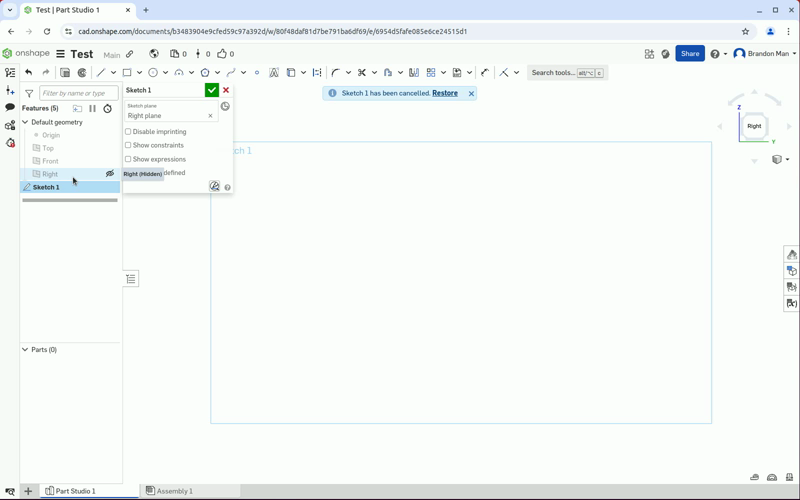
mouse_move(73, 352)
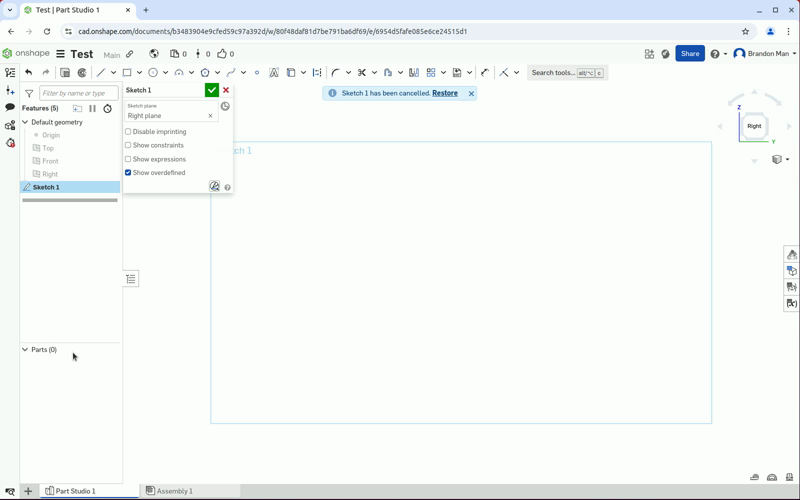
key(y)
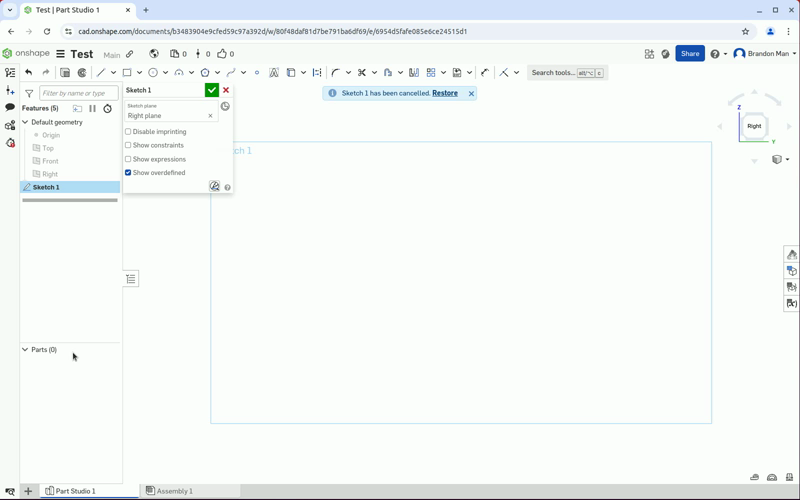
key(l)
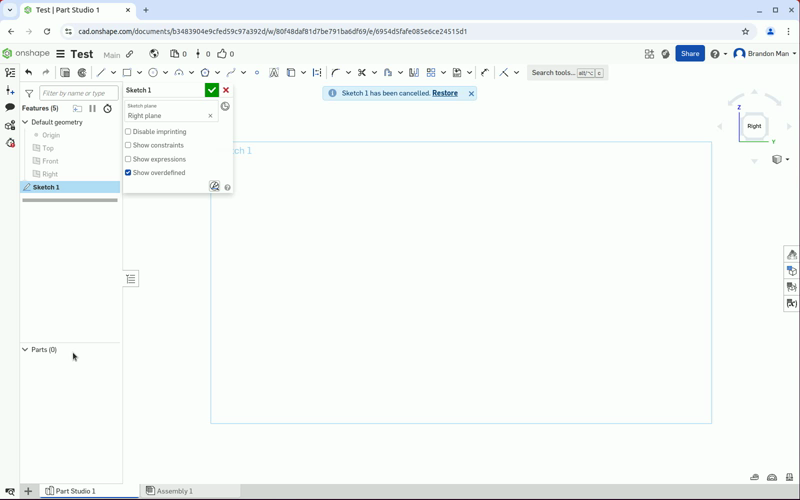
key_down(shift)
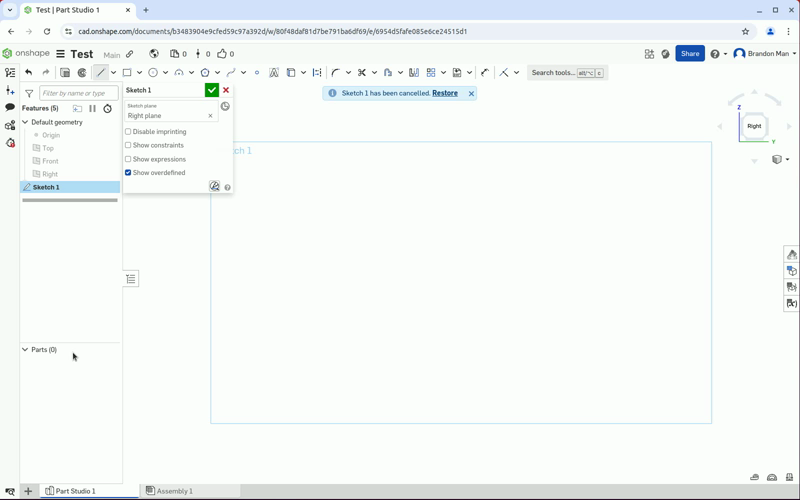
mouse_move(460, 282)
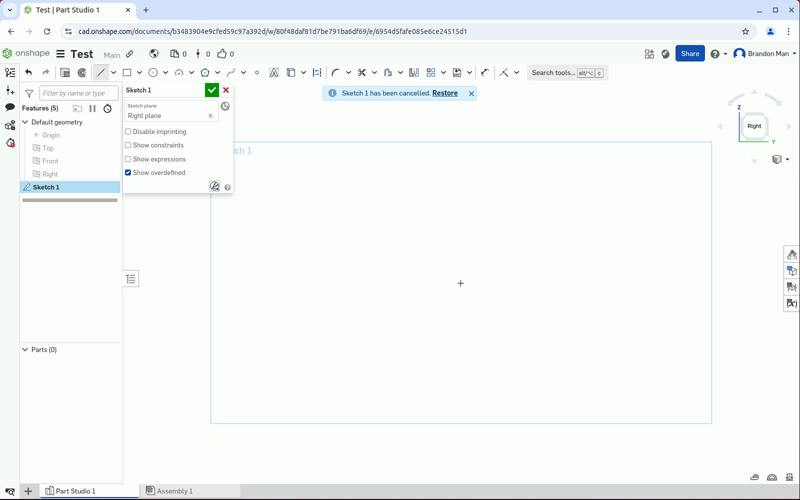
click(460, 282)
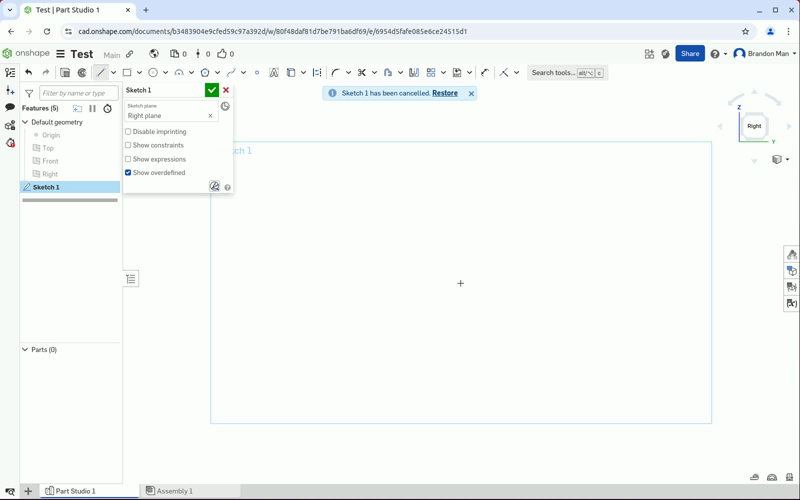
key_up(shift)
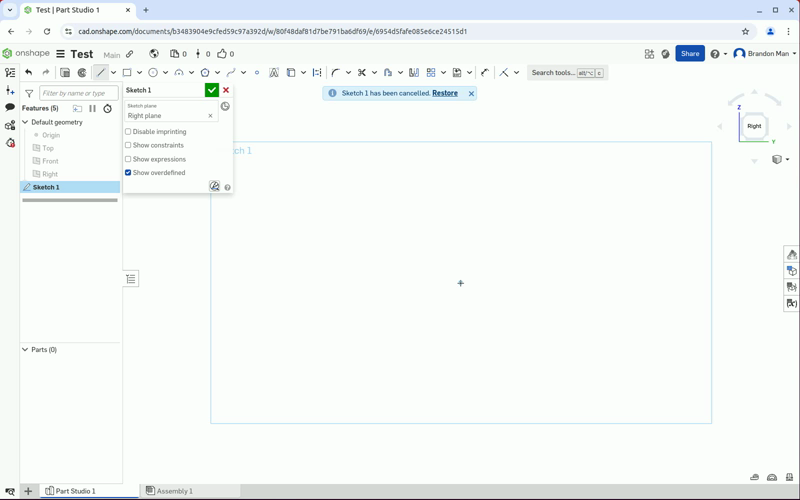
key_down(shift)
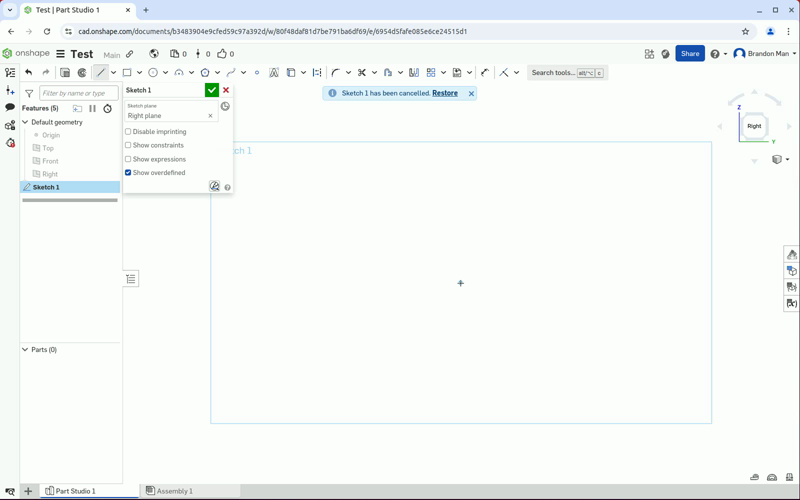
mouse_move(566, 282)
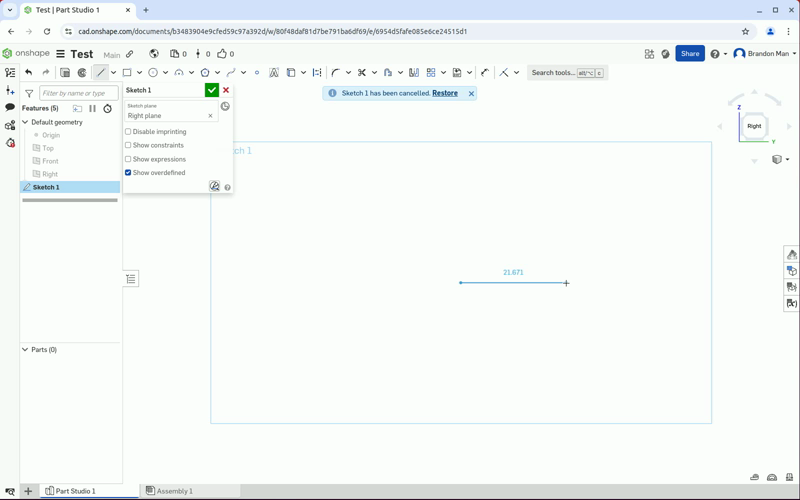
click(566, 282)
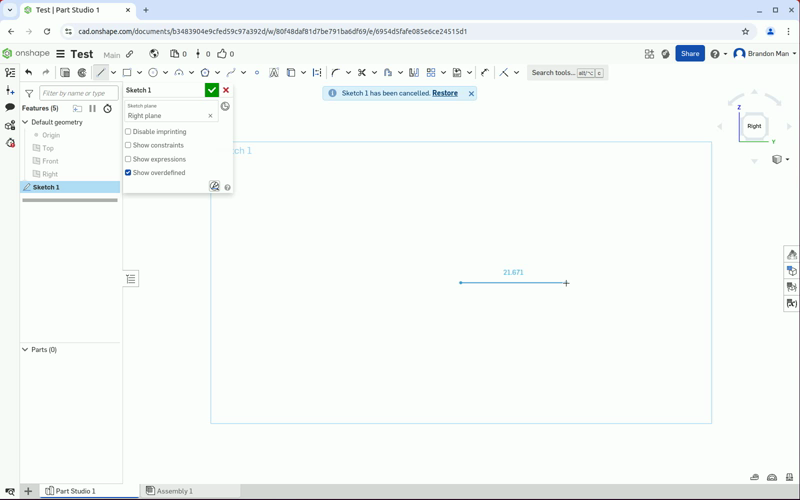
key_up(shift)
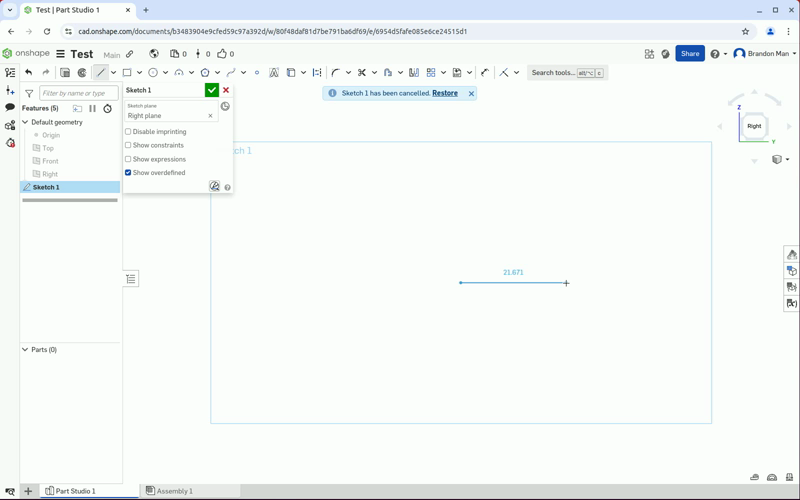
key_down(shift)
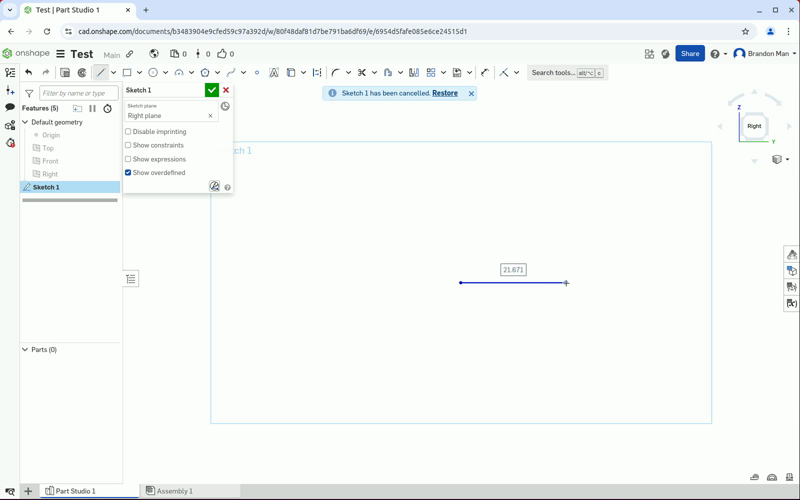
mouse_move(589, 282)
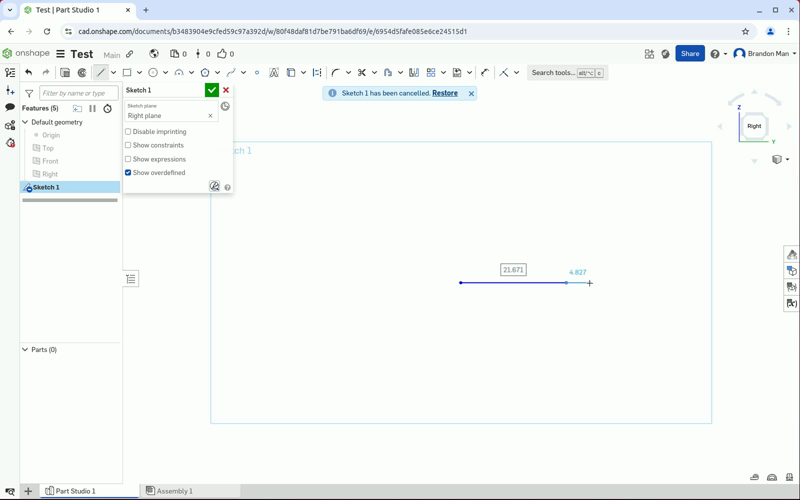
mouse_move(566, 277)
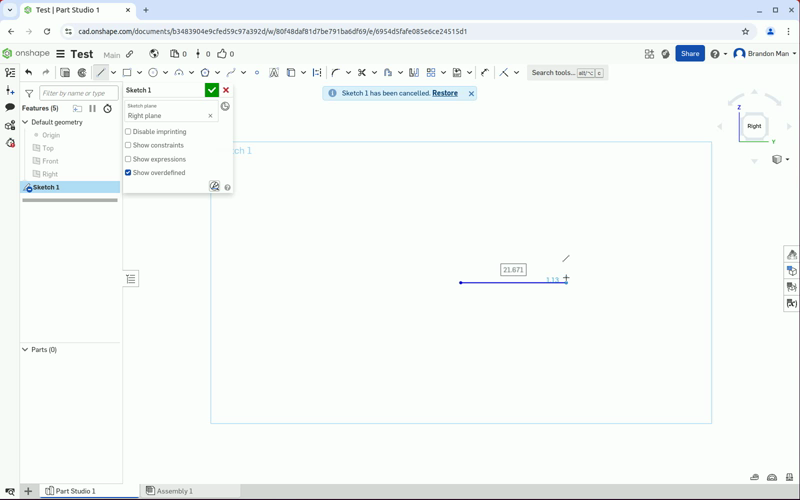
scroll(6)
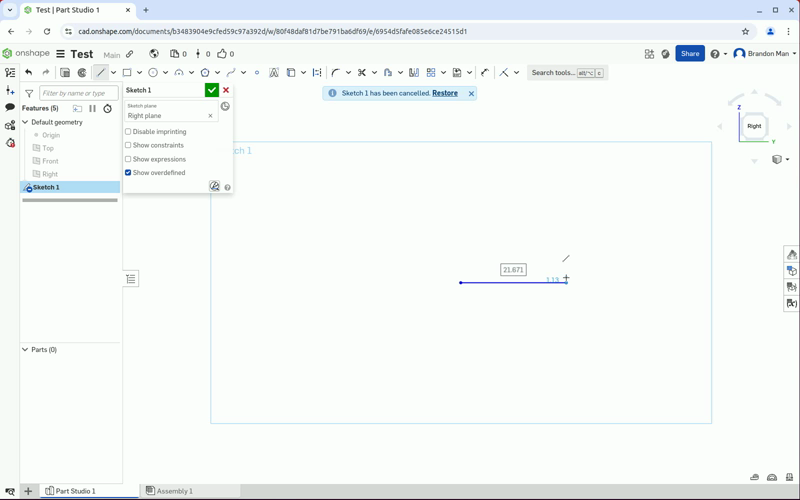
scroll(6)
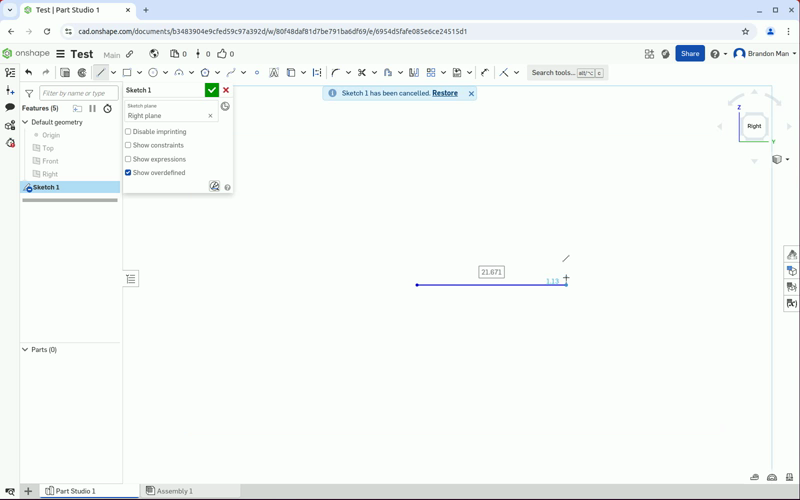
scroll(6)
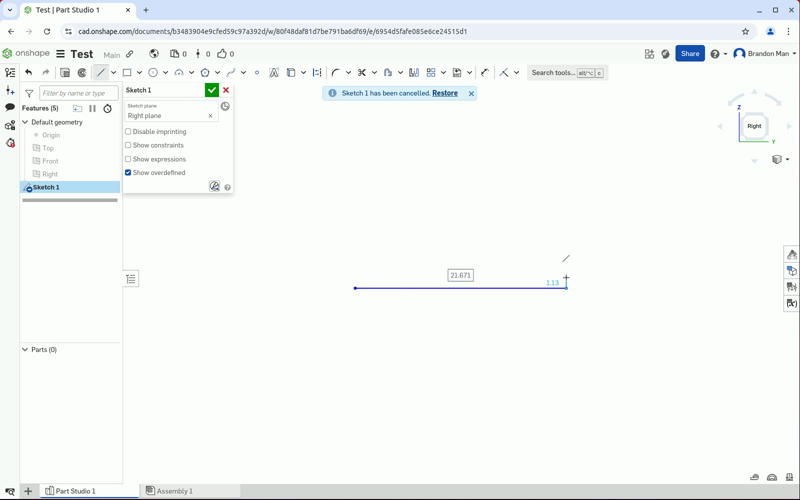
scroll(6)
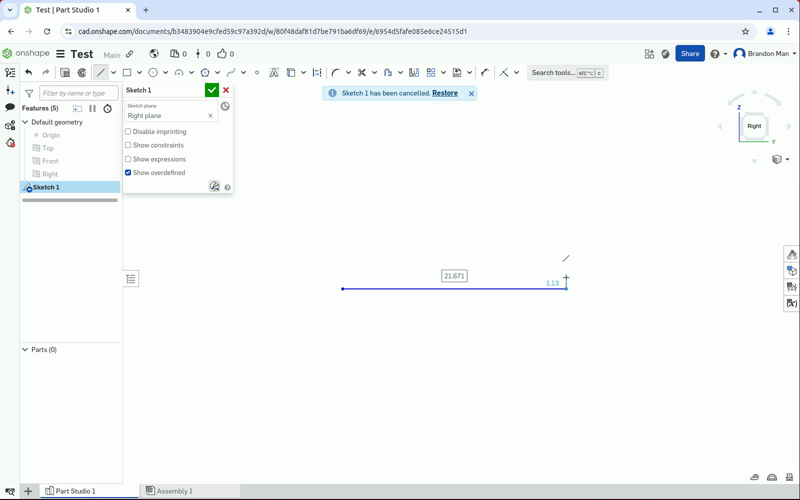
scroll(6)
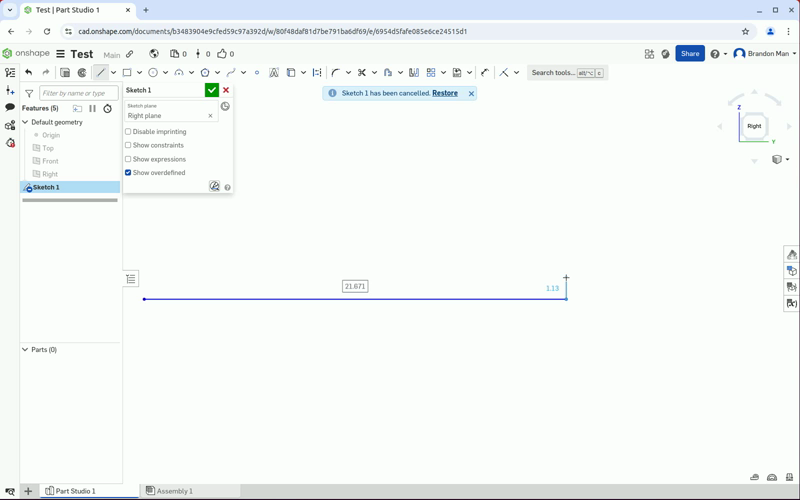
scroll(6)
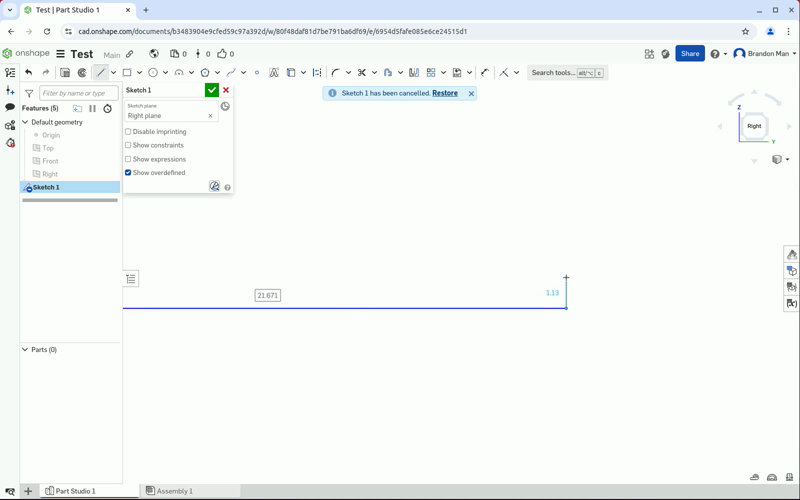
scroll(6)
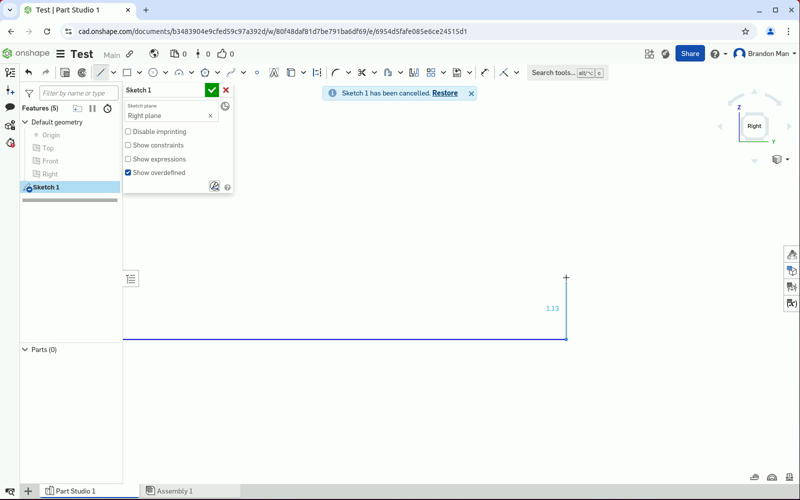
click(566, 277)
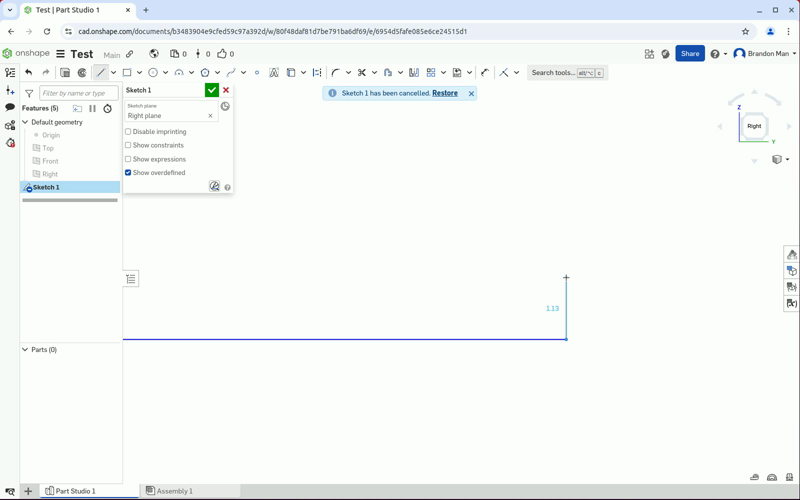
scroll(-6)
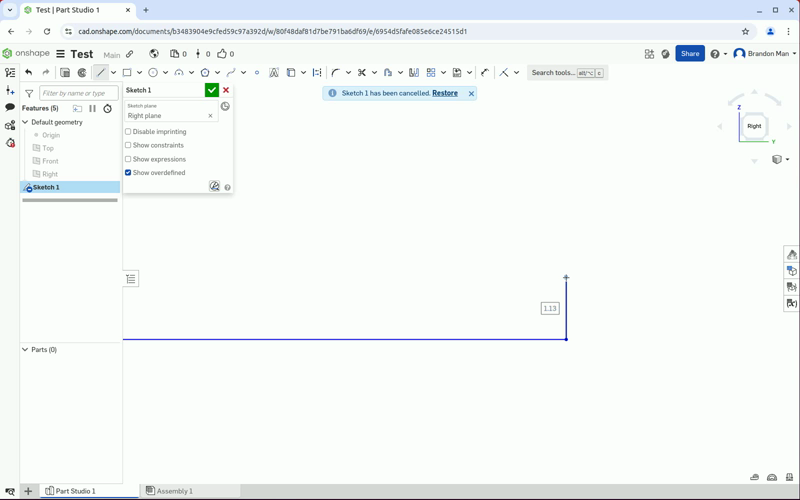
scroll(-6)
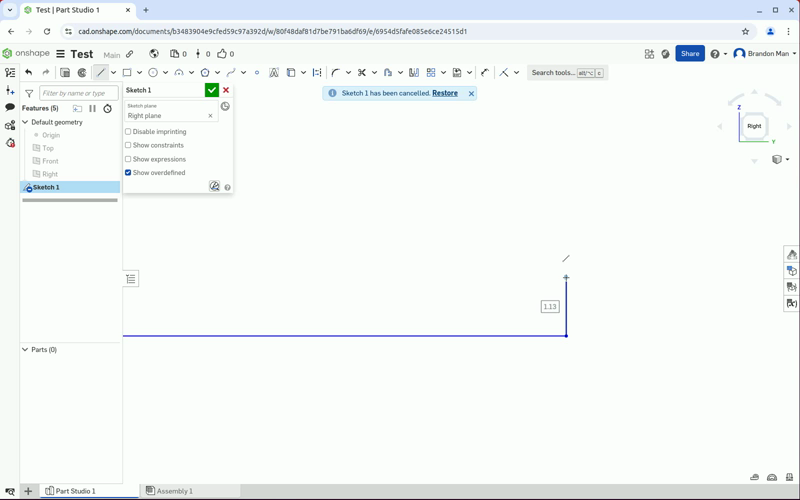
scroll(-6)
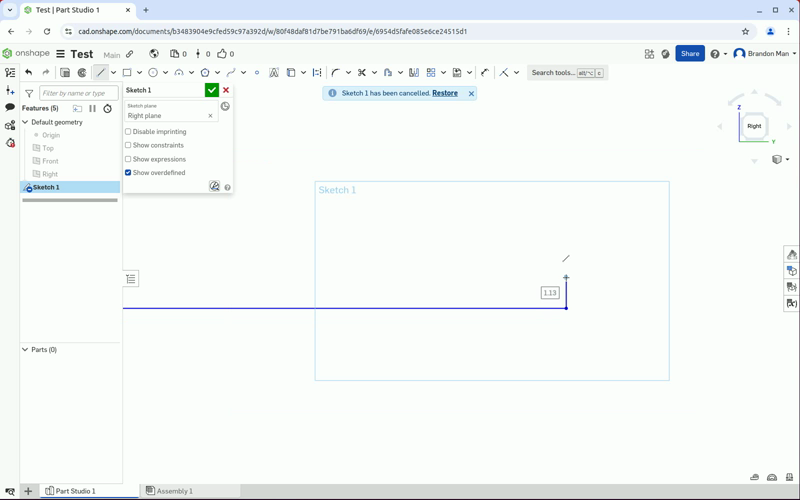
scroll(-6)
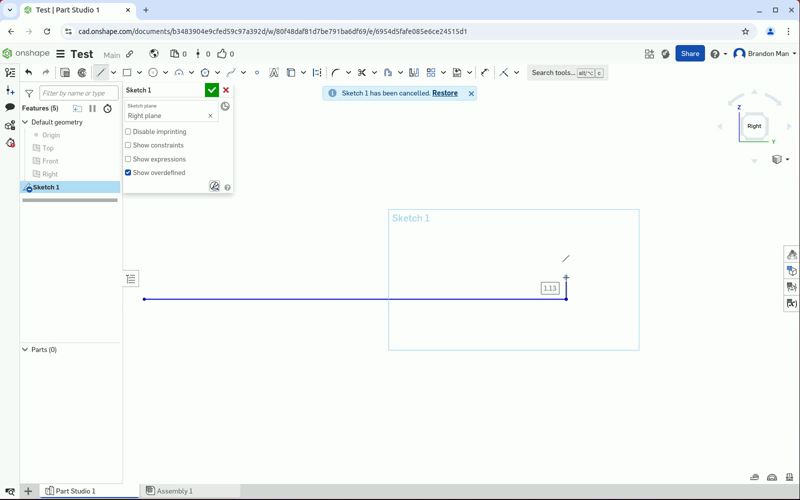
scroll(-6)
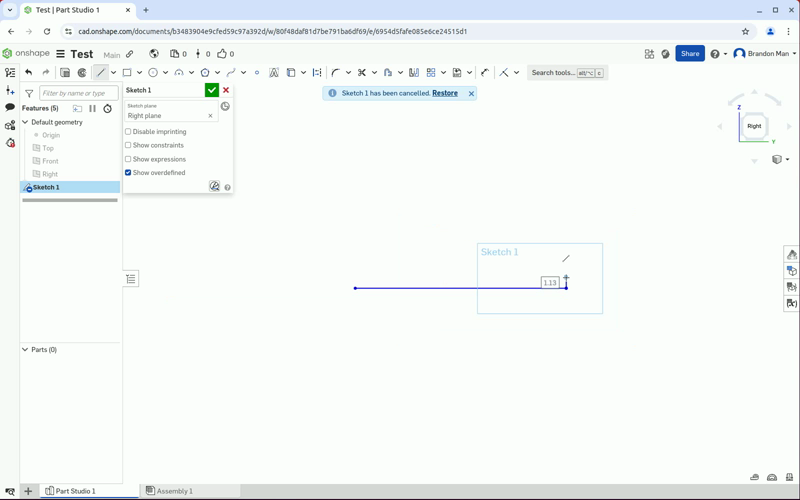
scroll(-6)
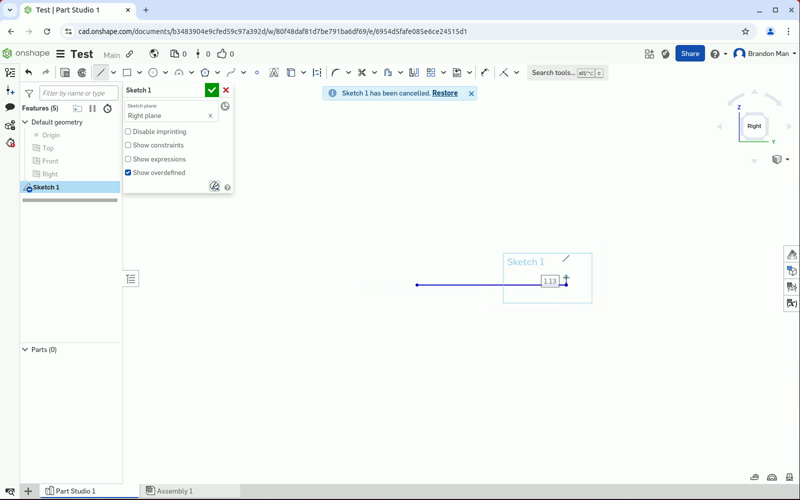
scroll(-6)
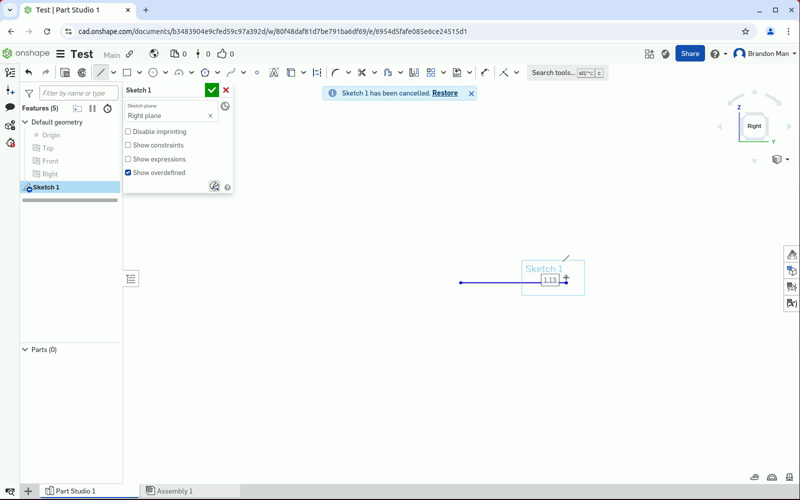
key_up(shift)
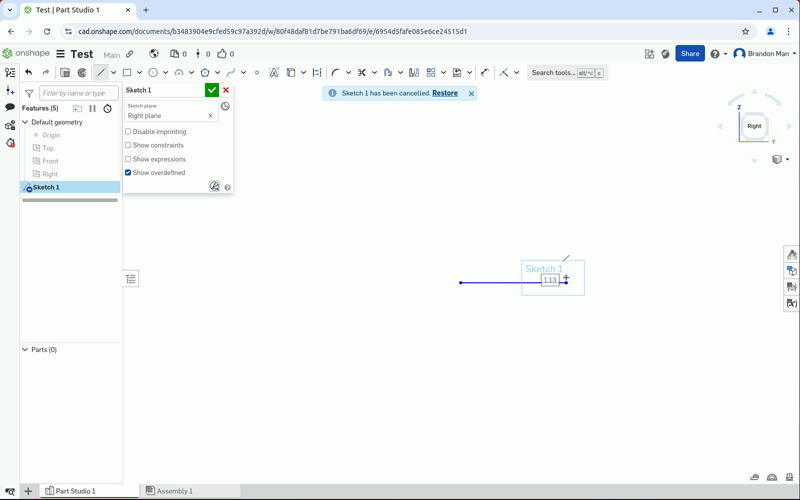
key_down(shift)
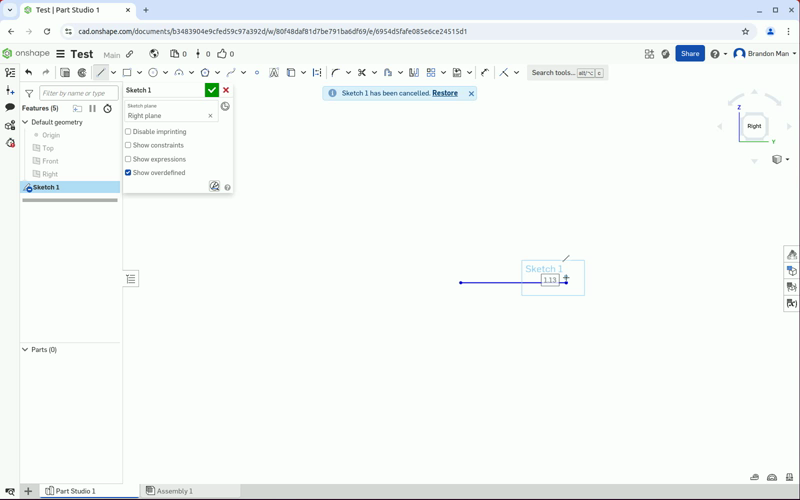
mouse_move(589, 277)
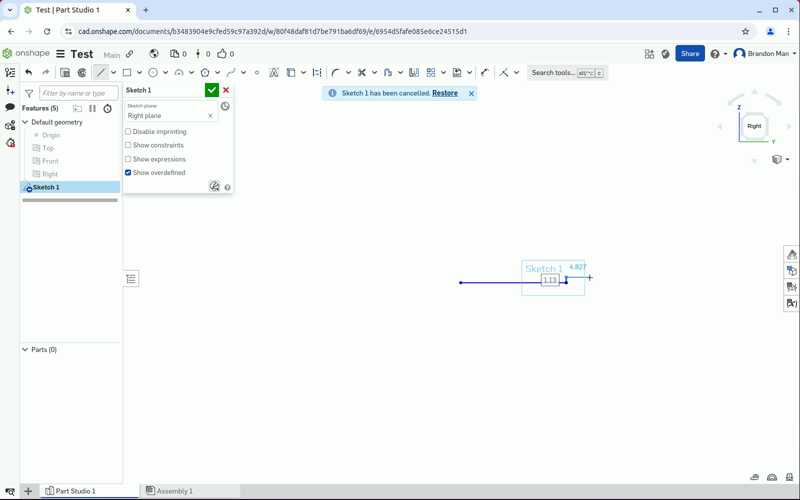
mouse_move(556, 277)
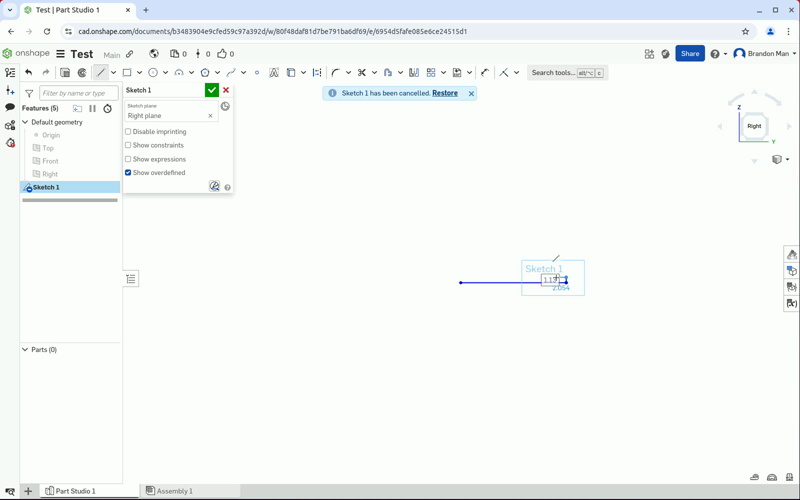
click(556, 277)
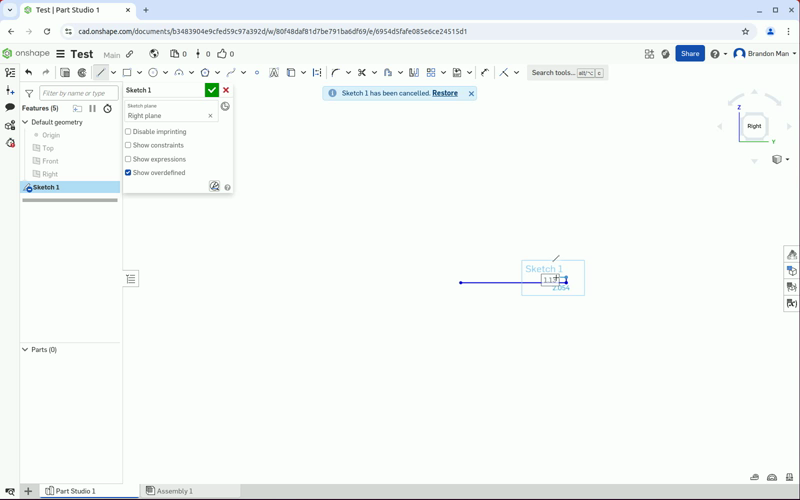
key_up(shift)
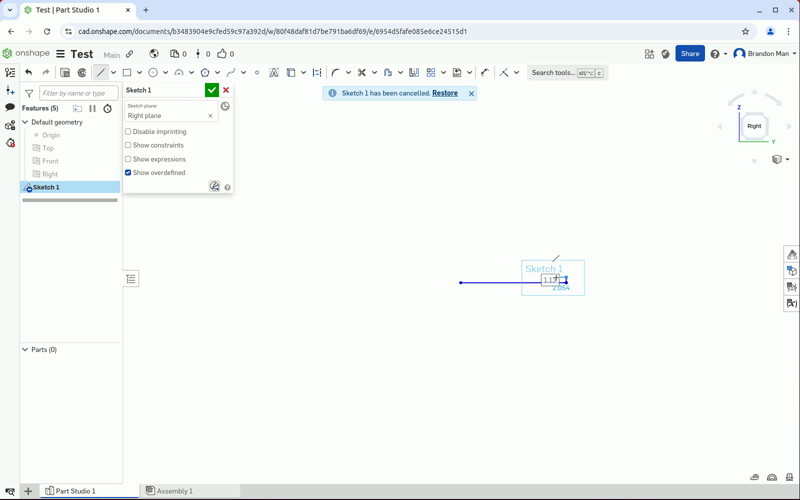
key_down(shift)
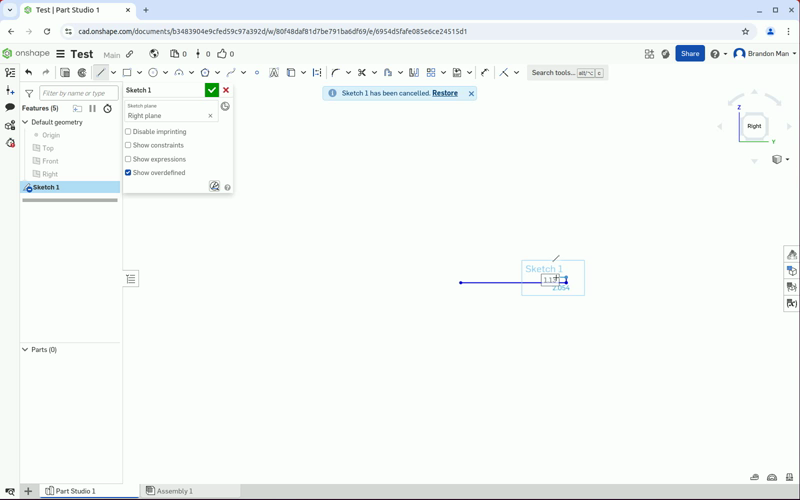
mouse_move(460, 277)
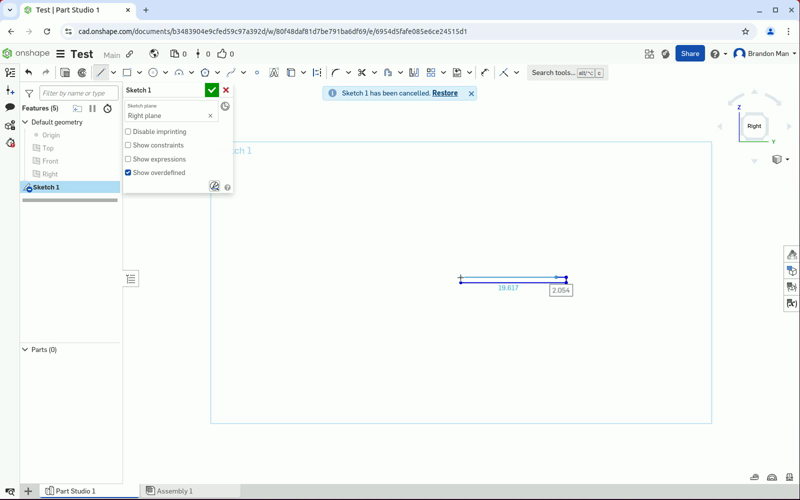
click(460, 277)
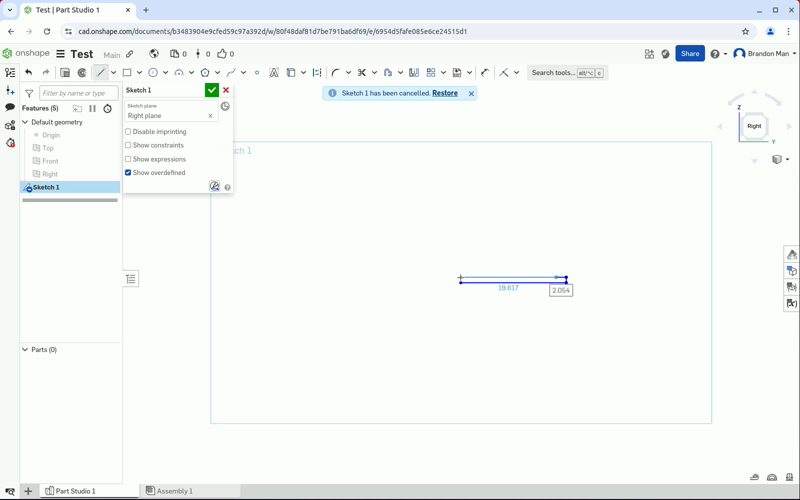
key_up(shift)
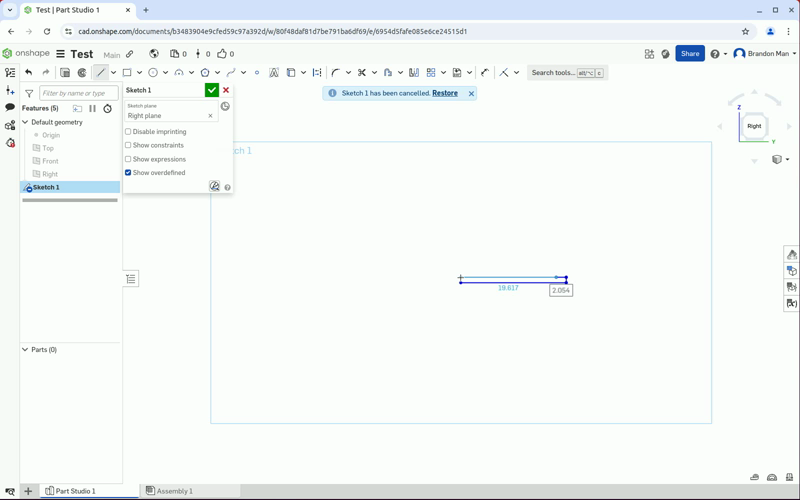
mouse_move(490, 277)
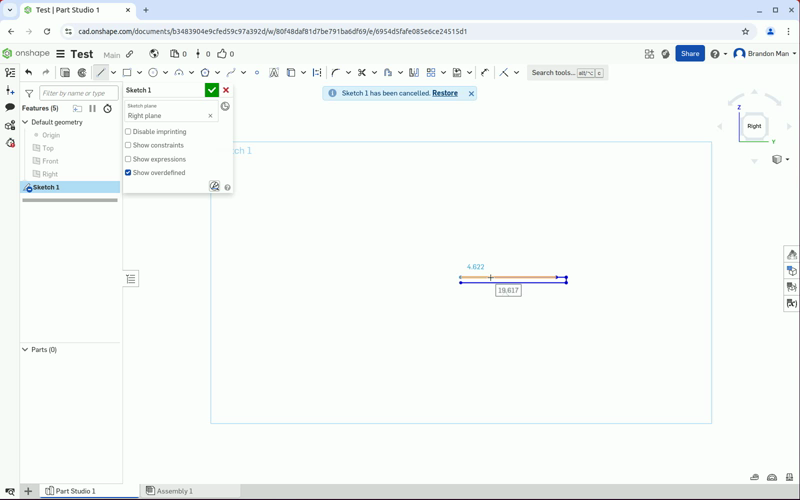
key_down(shift)
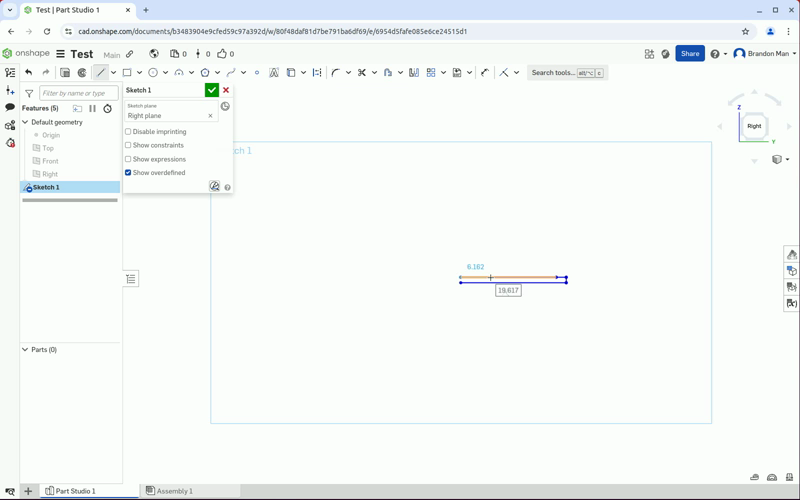
mouse_move(460, 282)
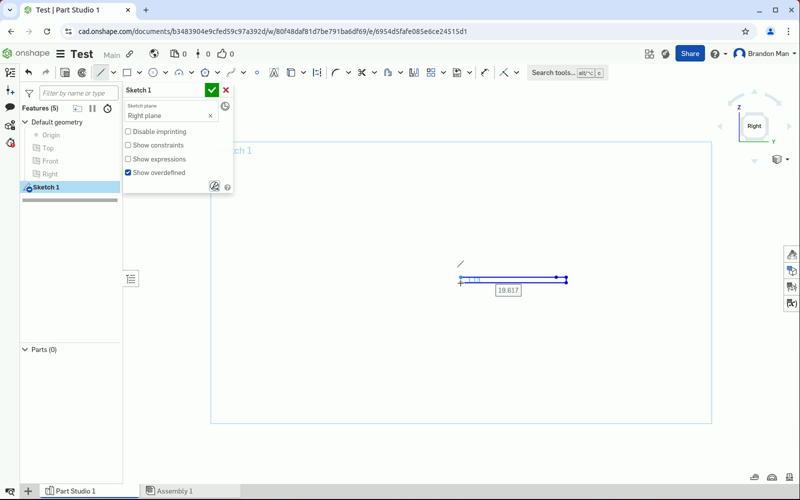
scroll(6)
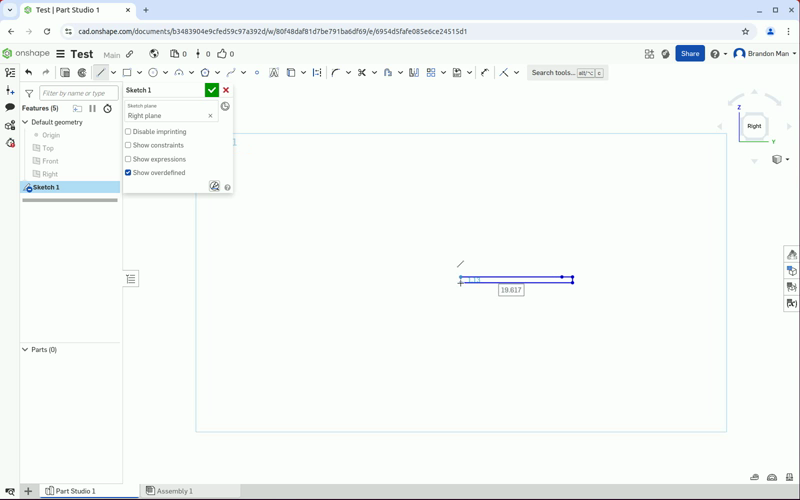
scroll(6)
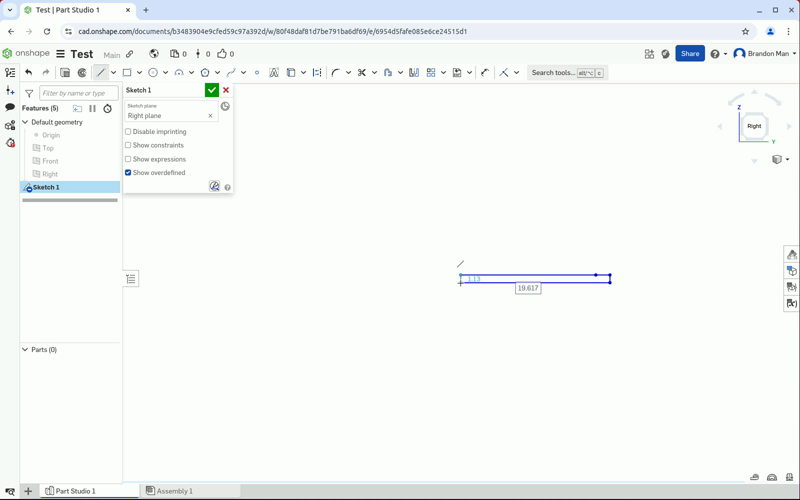
scroll(6)
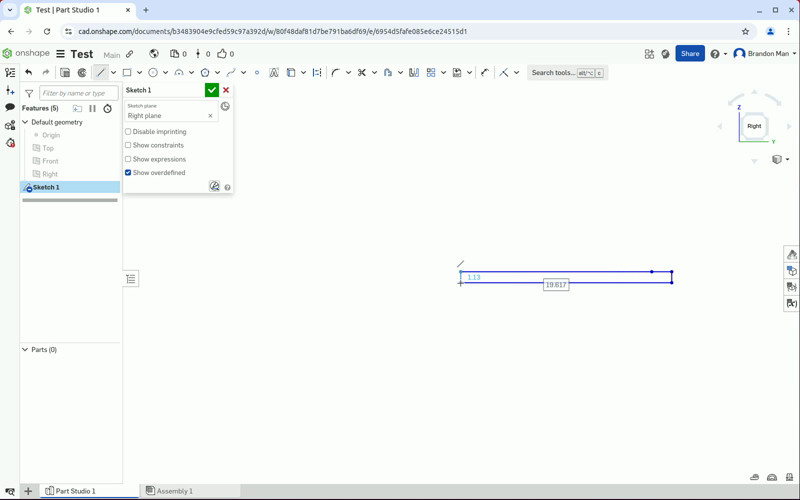
scroll(6)
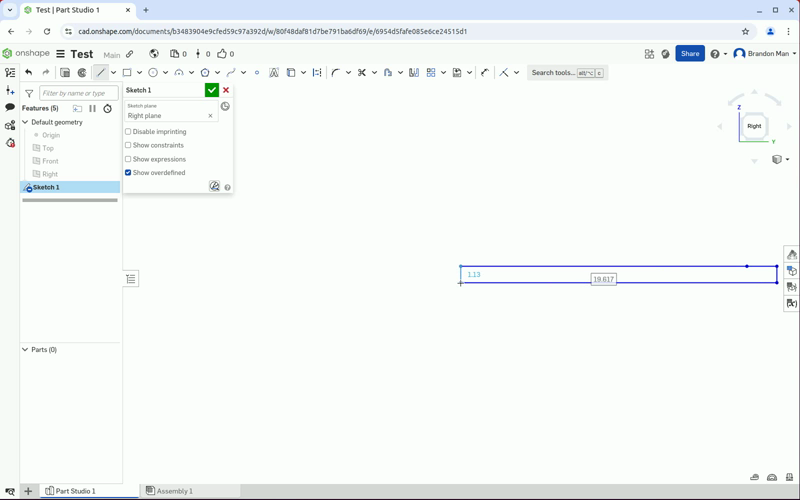
scroll(6)
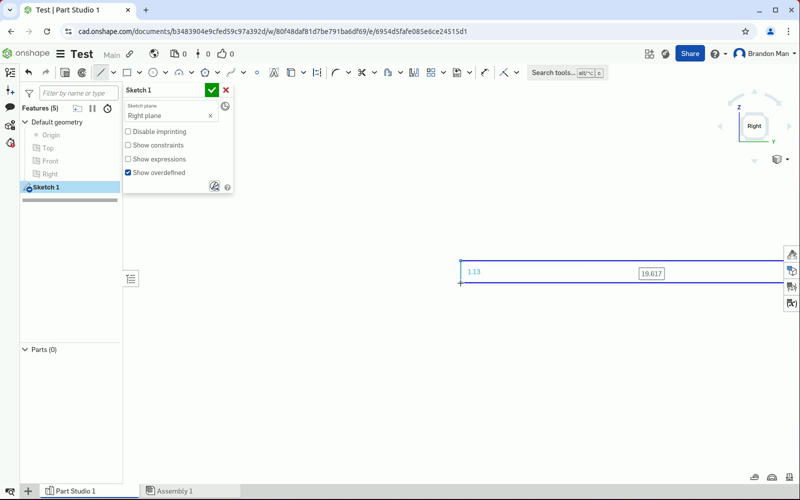
scroll(6)
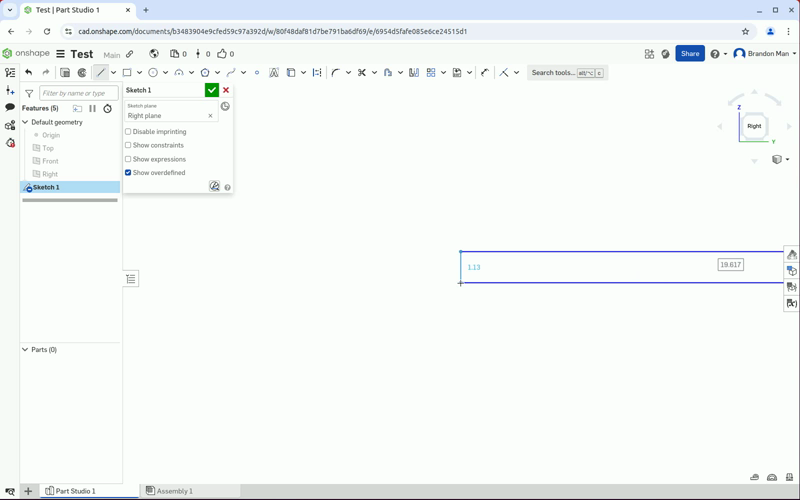
scroll(6)
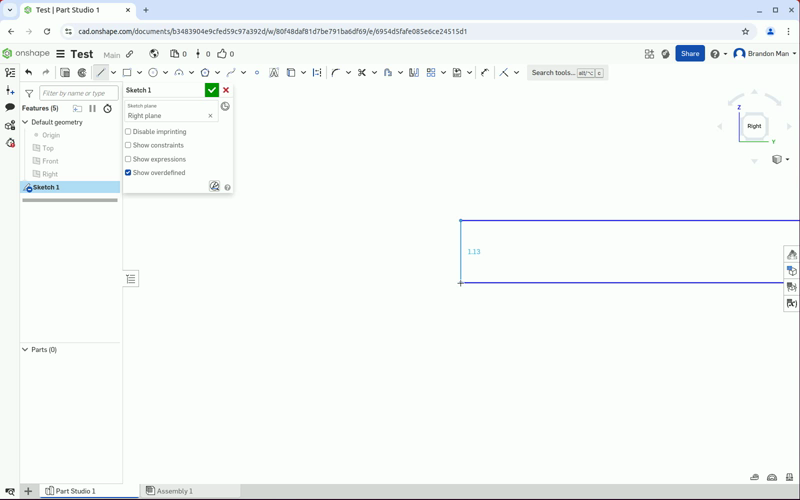
key_up(shift)
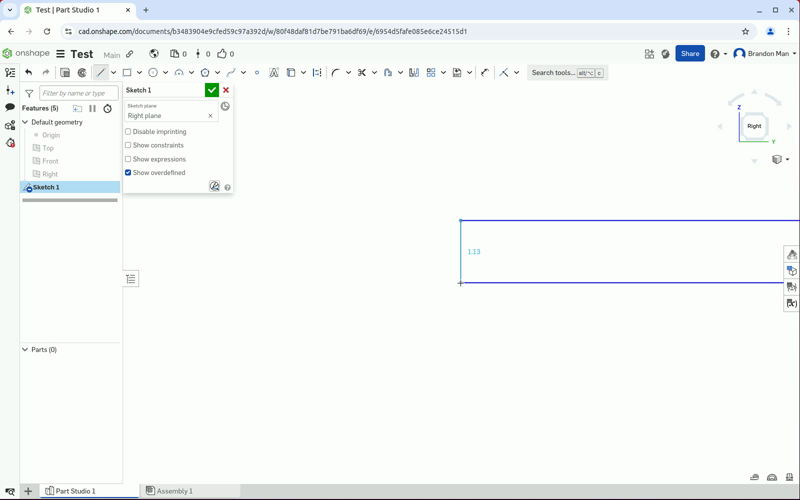
click(460, 282)
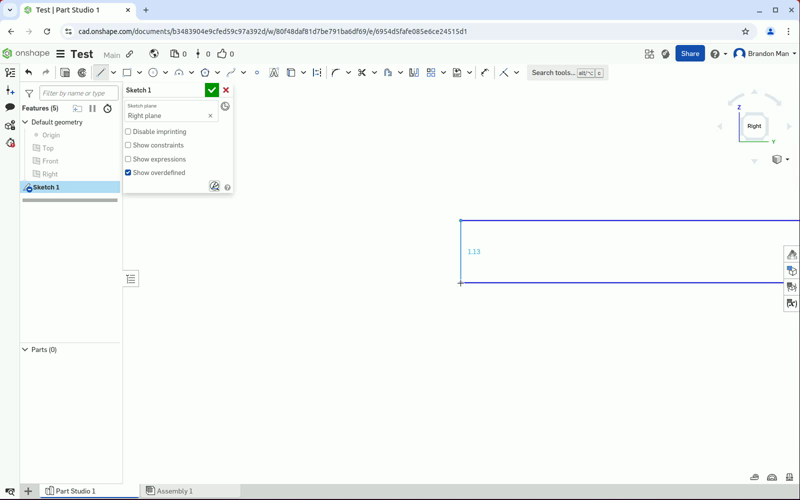
scroll(-6)
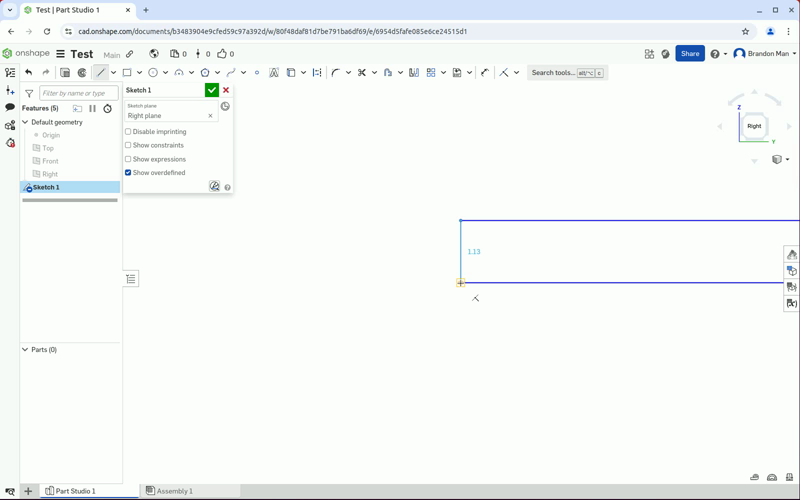
scroll(-6)
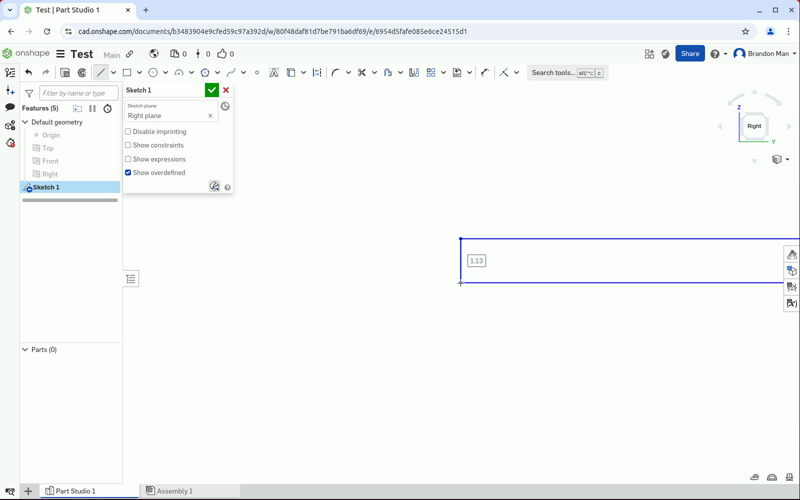
scroll(-6)
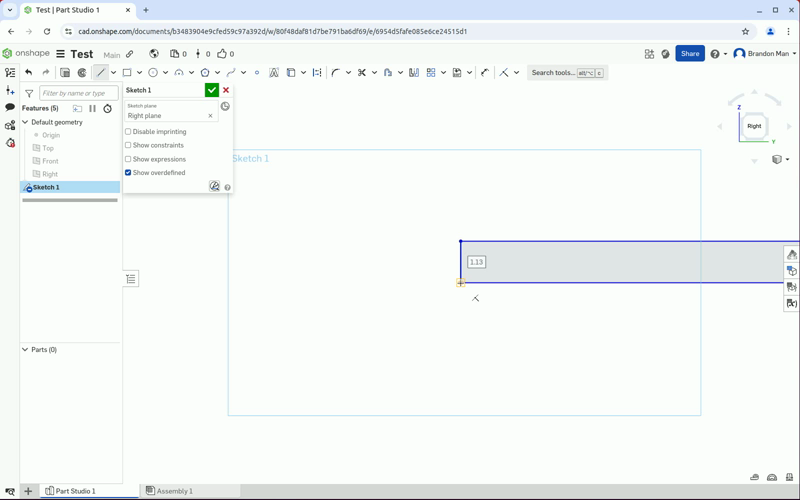
scroll(-6)
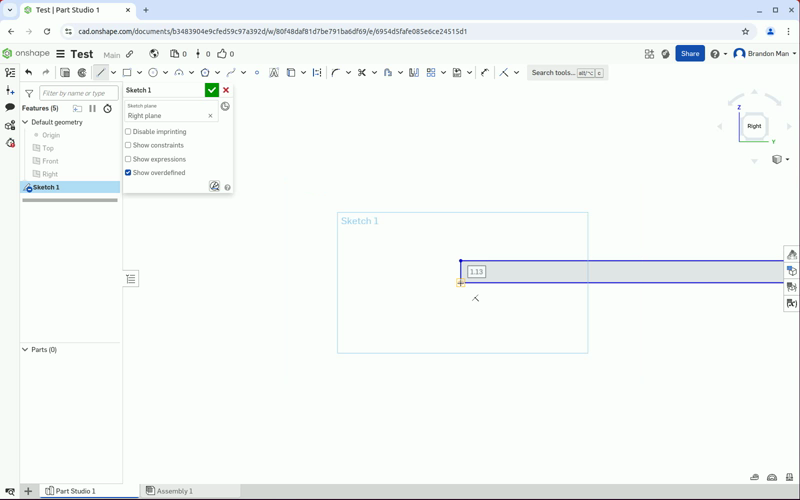
scroll(-6)
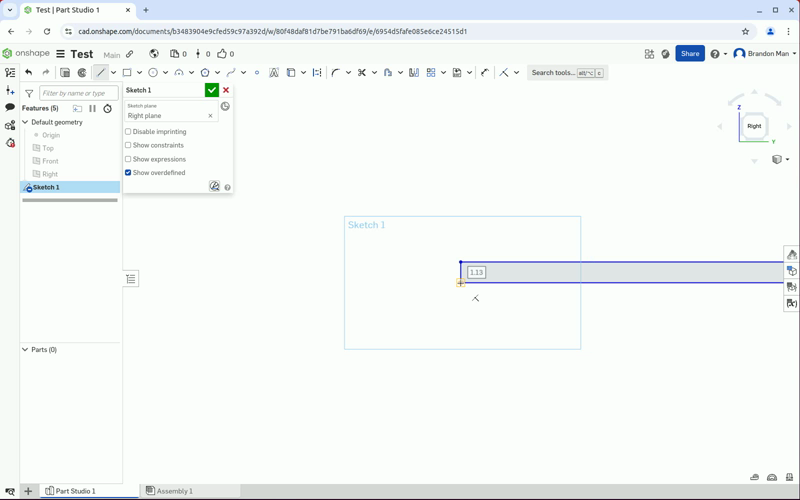
scroll(-6)
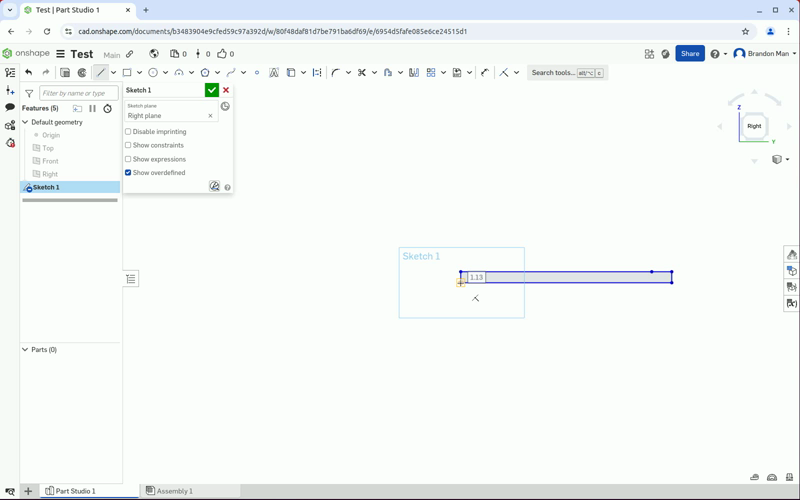
scroll(-6)
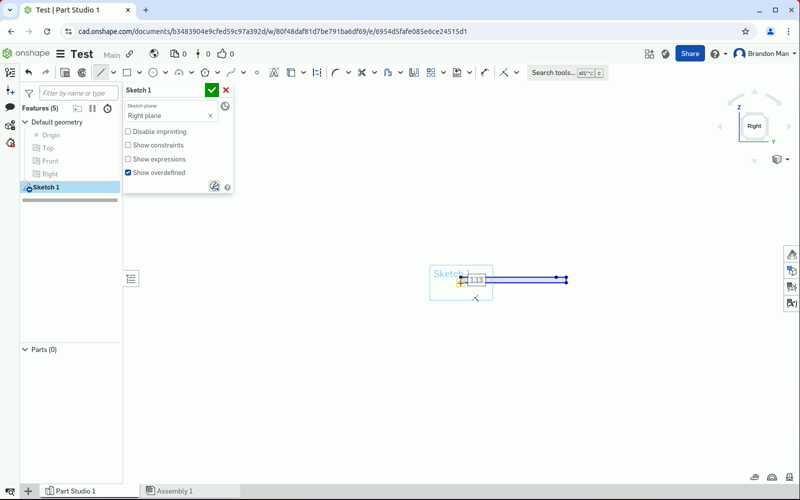
key(esc)
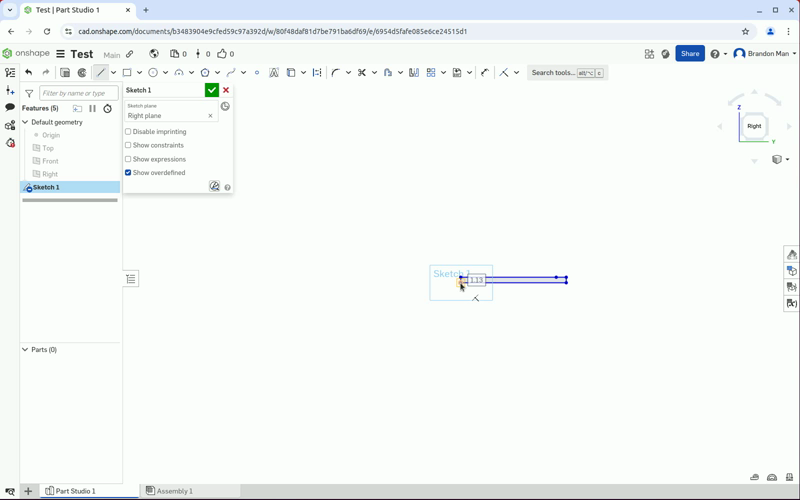
mouse_move(528, 279)
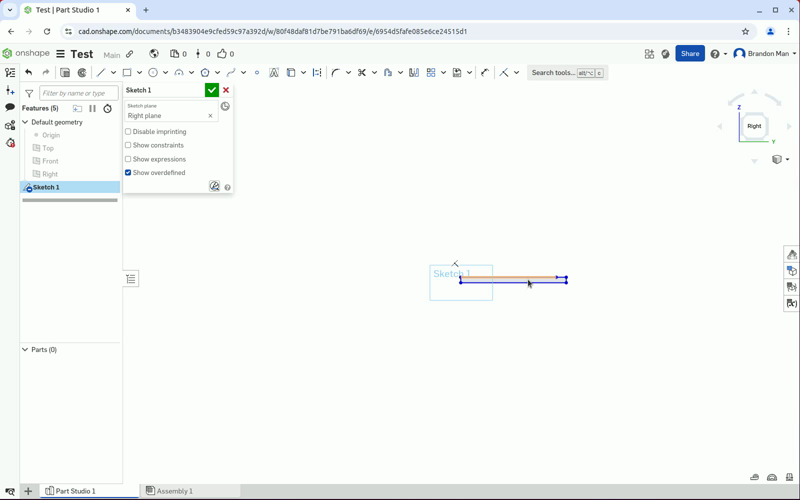
scroll(6)
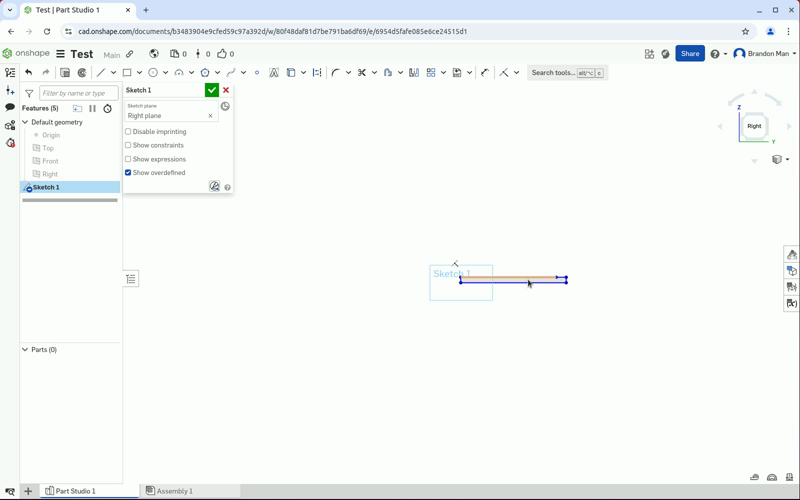
scroll(6)
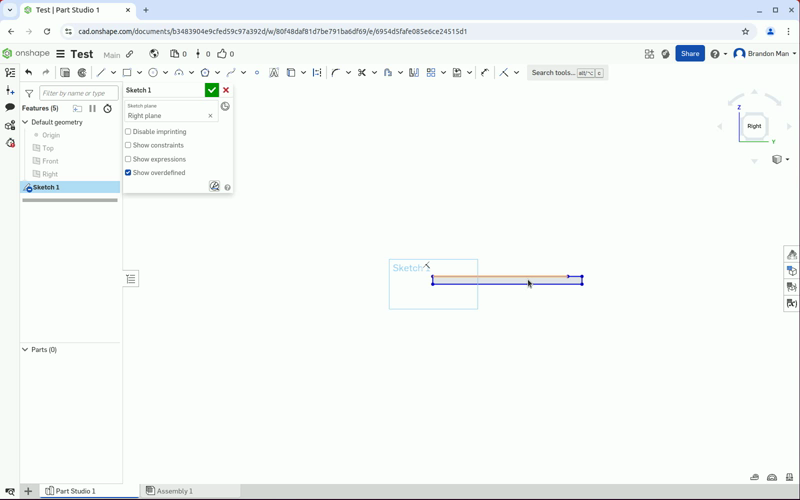
scroll(6)
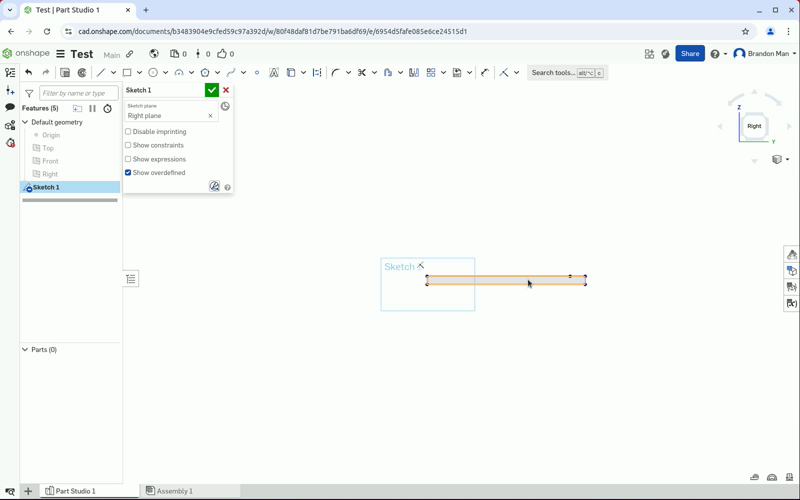
scroll(6)
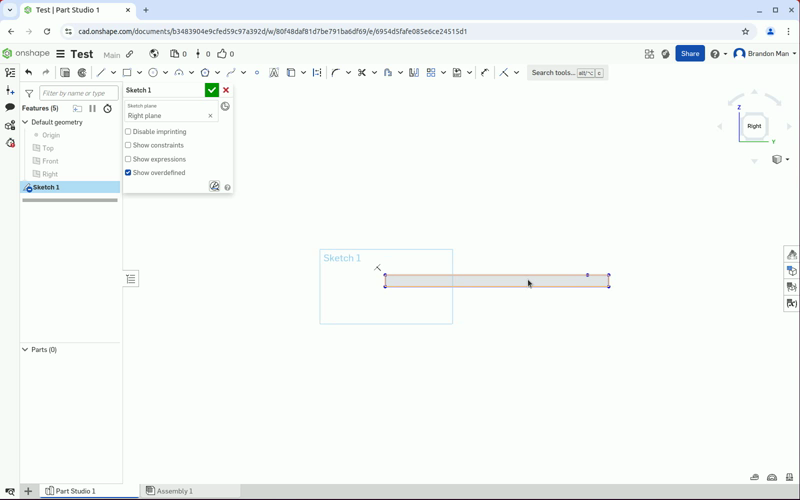
scroll(6)
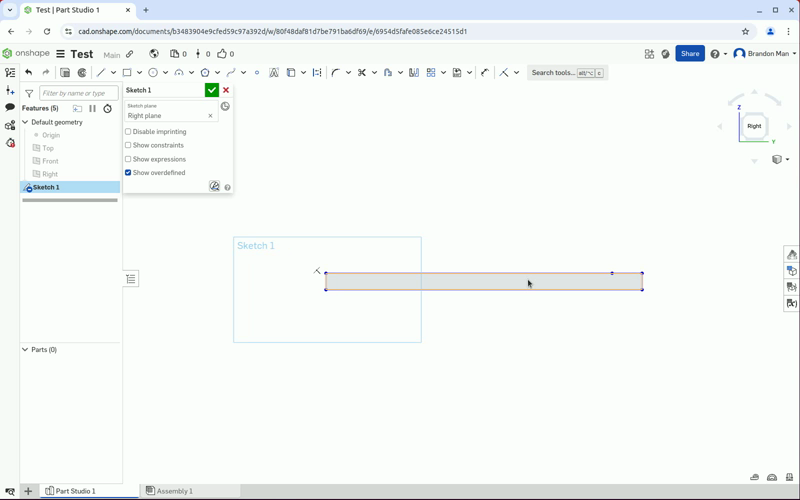
scroll(6)
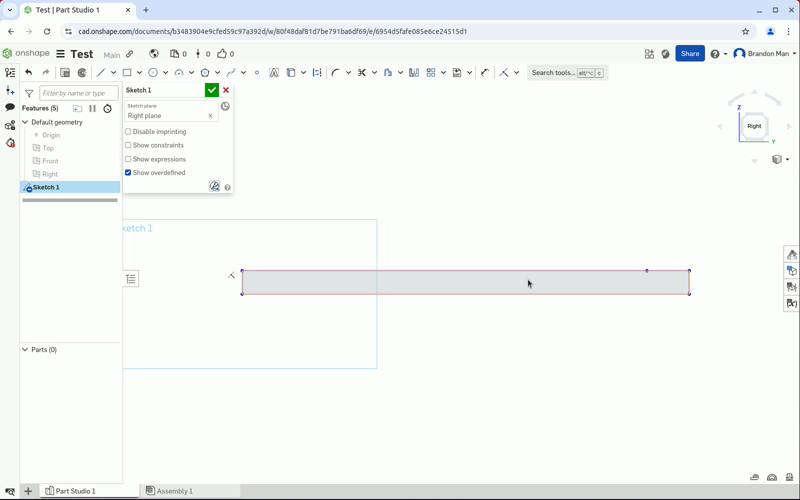
scroll(6)
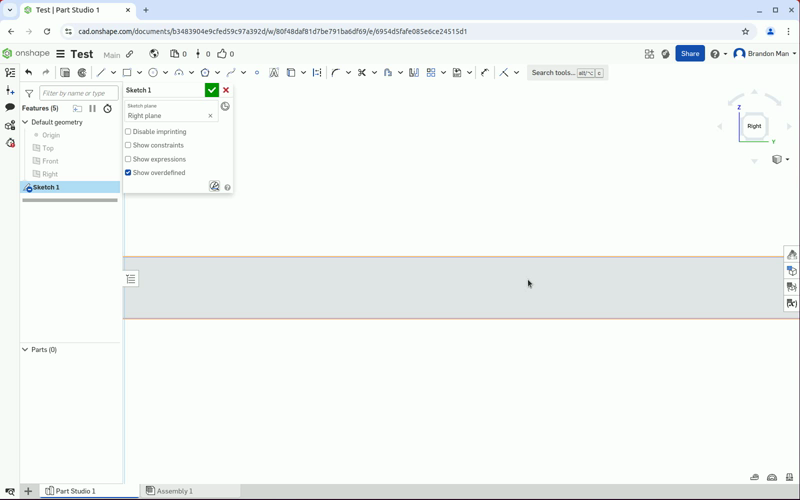
click(528, 279)
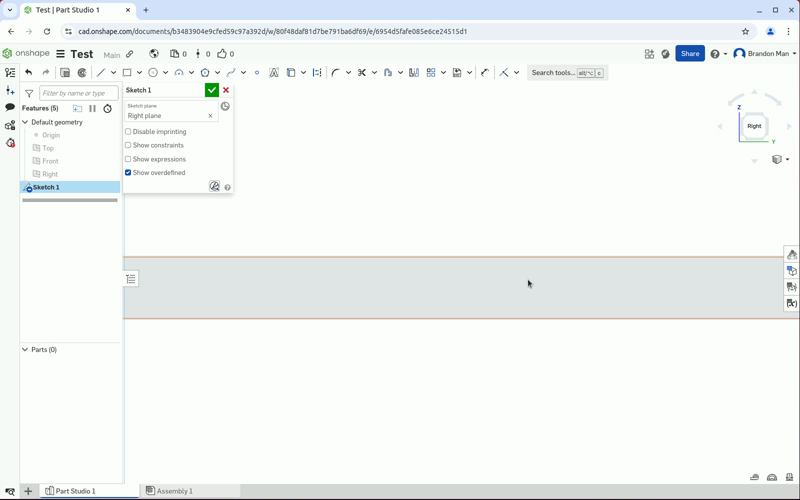
scroll(-6)
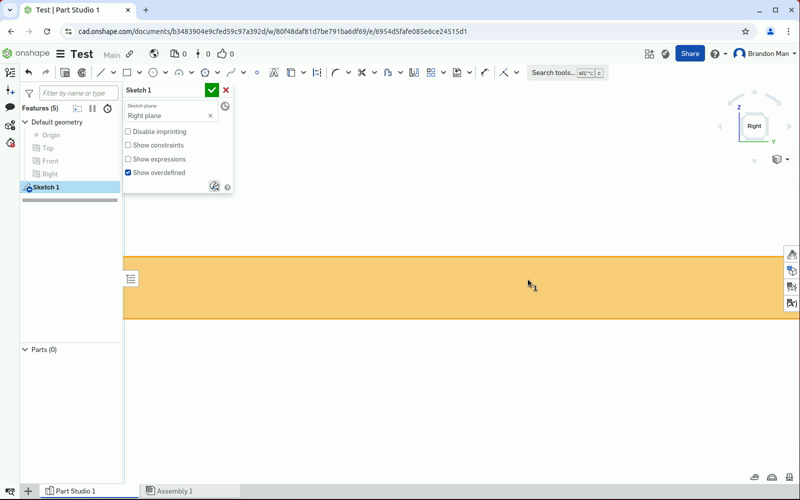
scroll(-6)
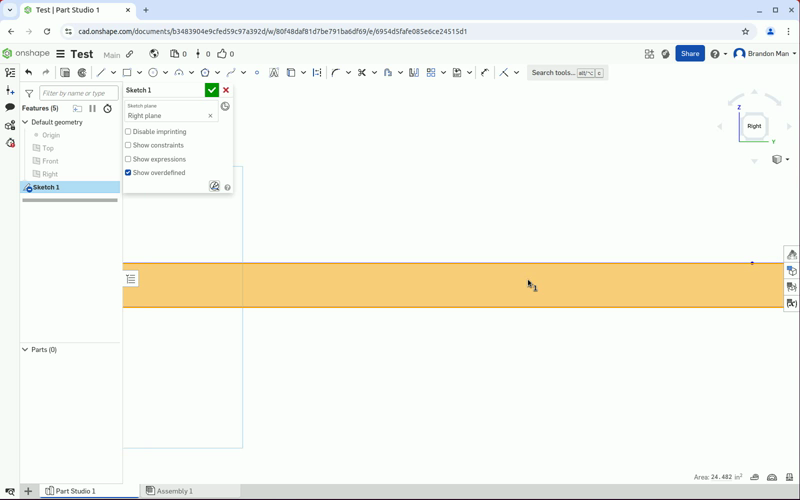
scroll(-6)
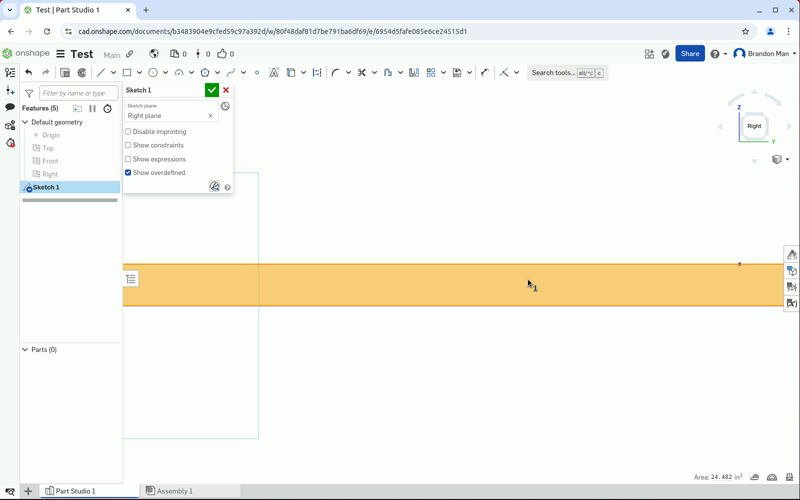
scroll(-6)
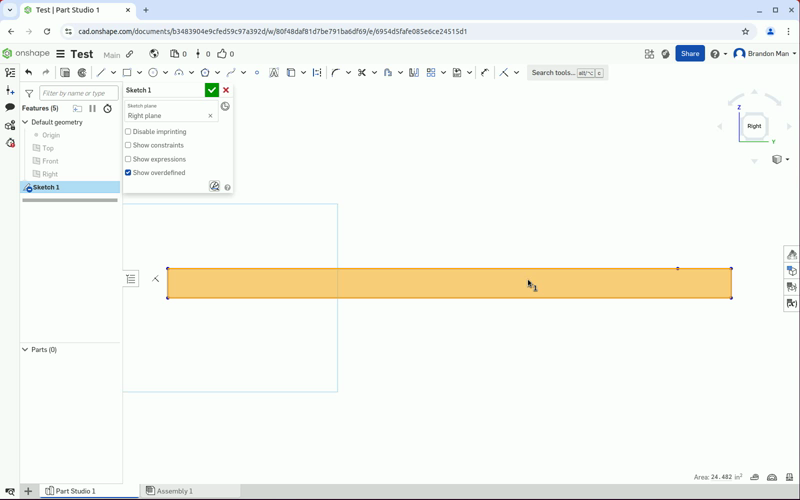
scroll(-6)
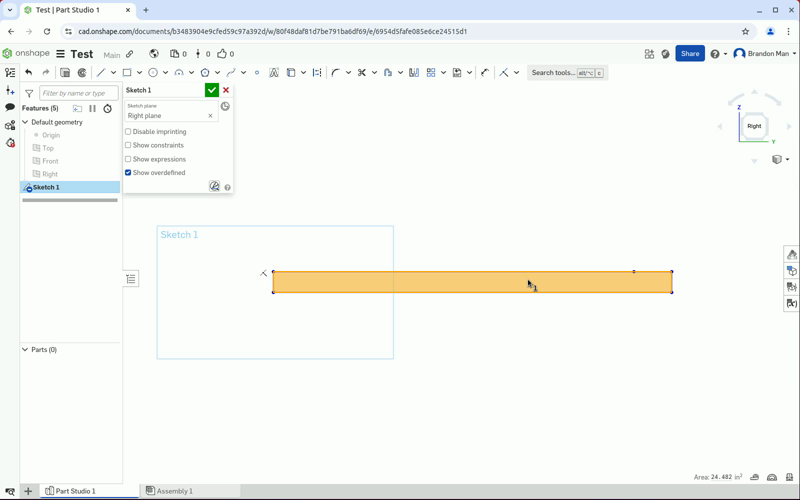
scroll(-6)
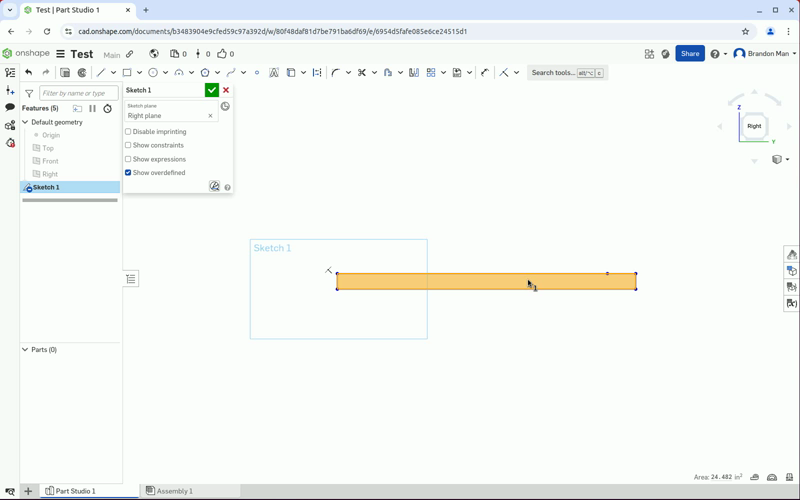
scroll(-6)
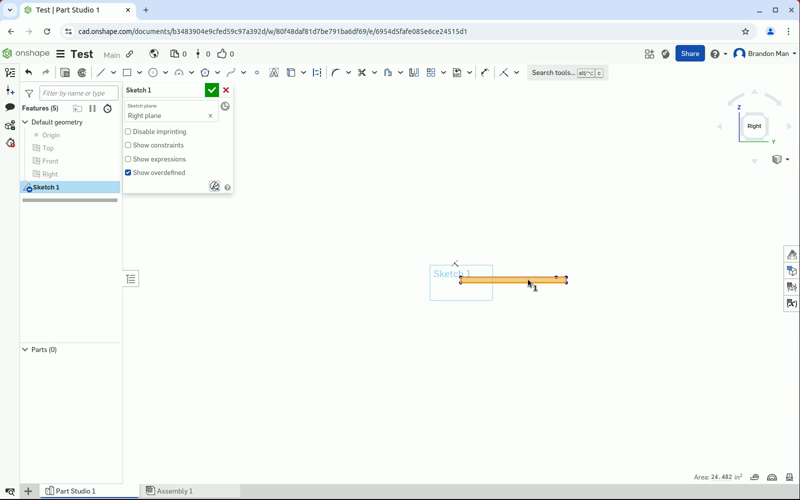
mouse_move(73, 352)
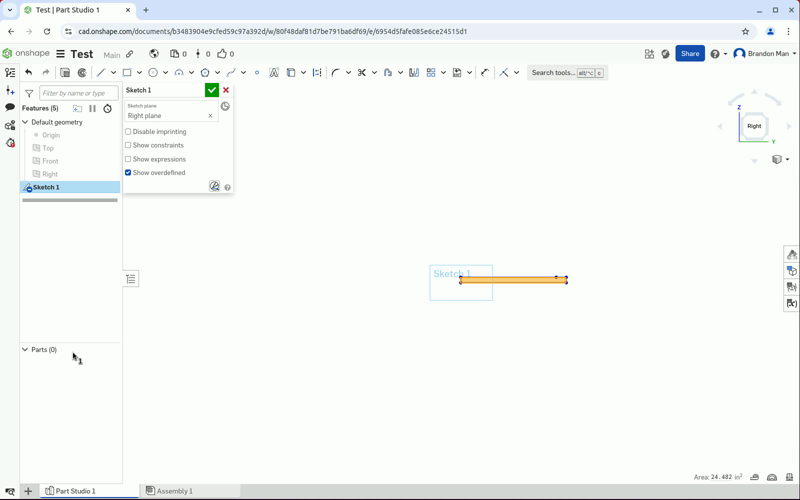
key(shift+y)
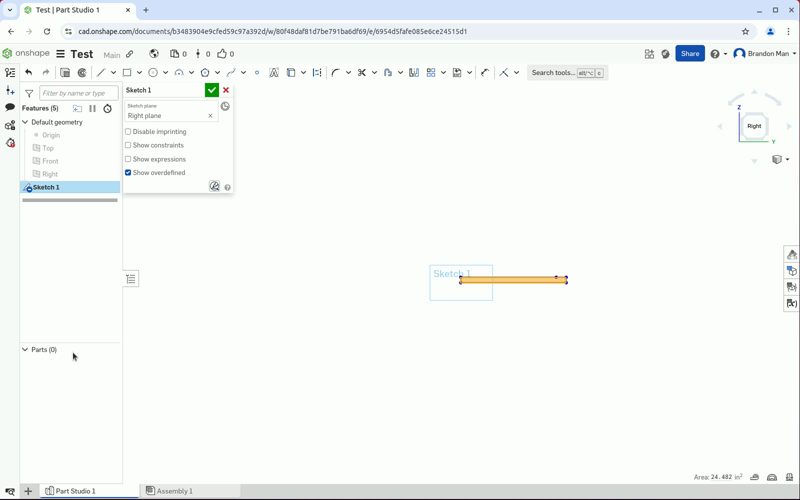
key(shift+e)
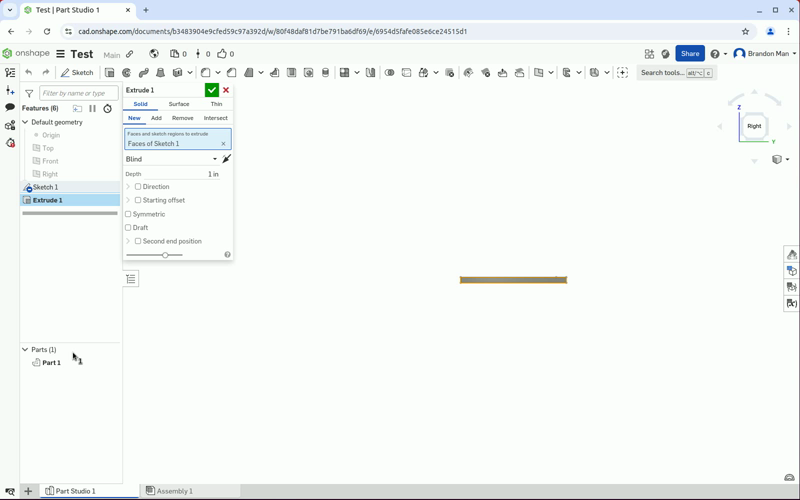
mouse_move(143, 106)
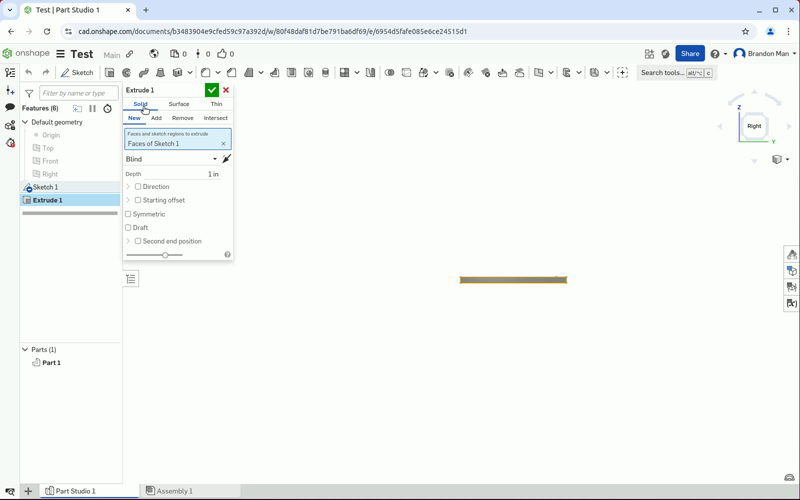
click(143, 106)
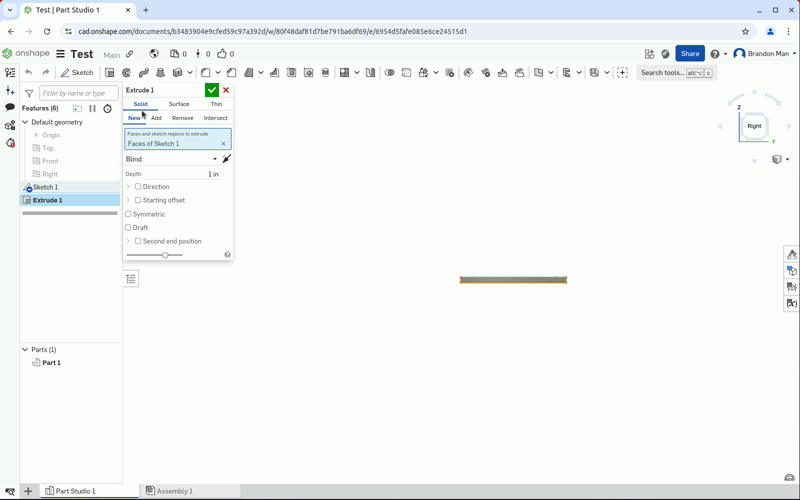
mouse_move(137, 120)
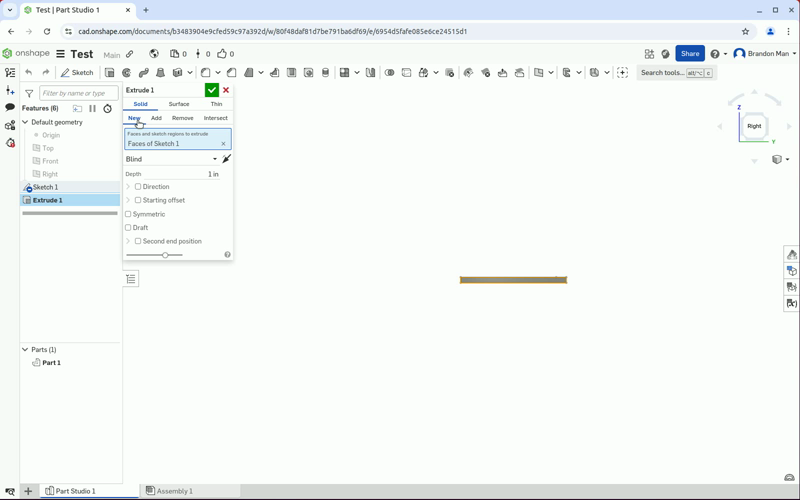
click(137, 120)
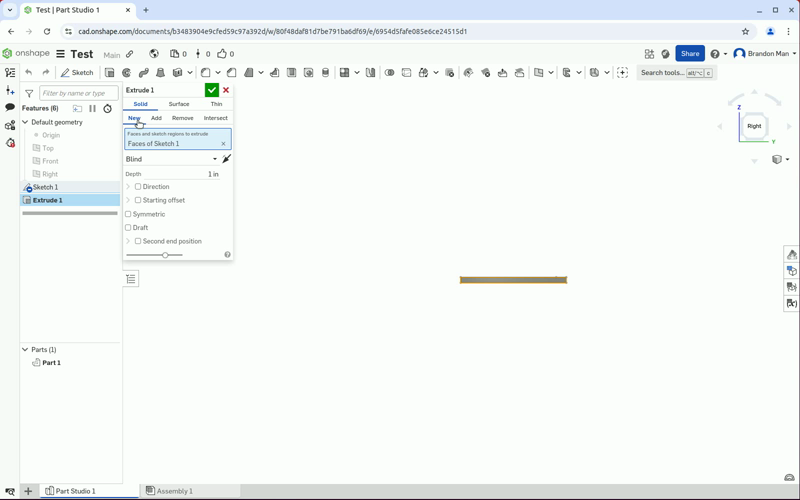
key(tab, 4)
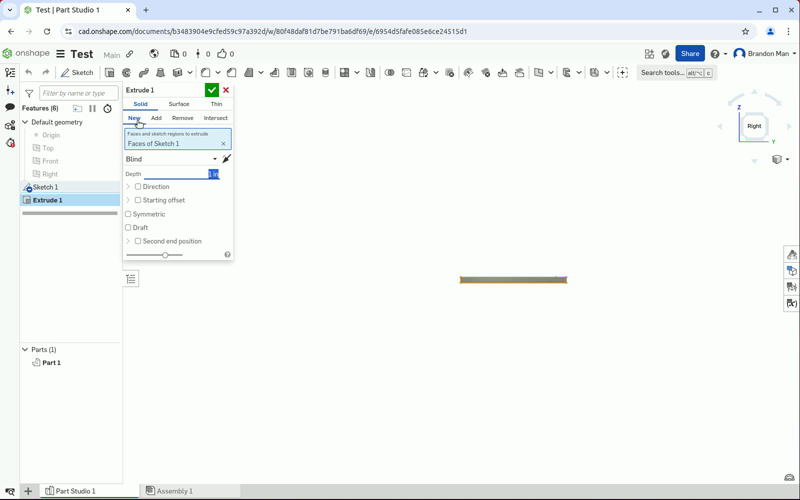
text(23.108)
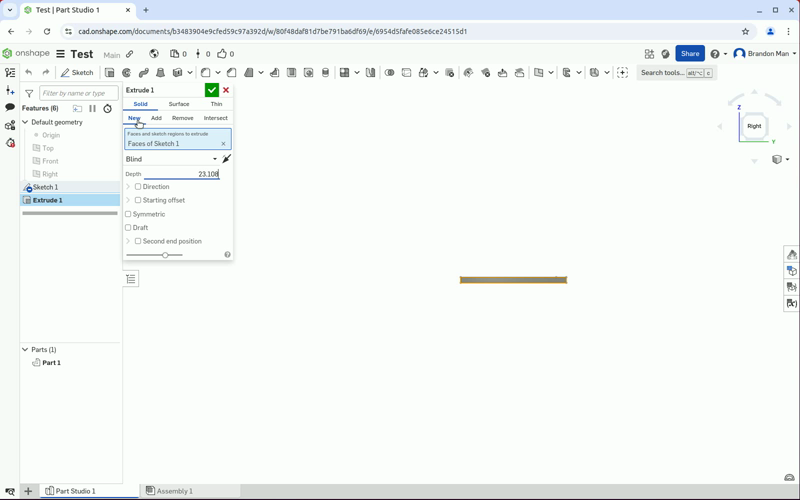
key(enter)
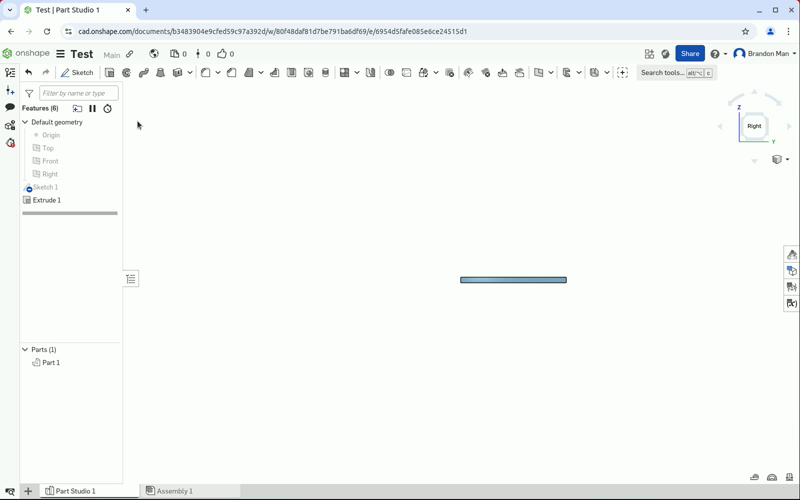
key(shift+h)
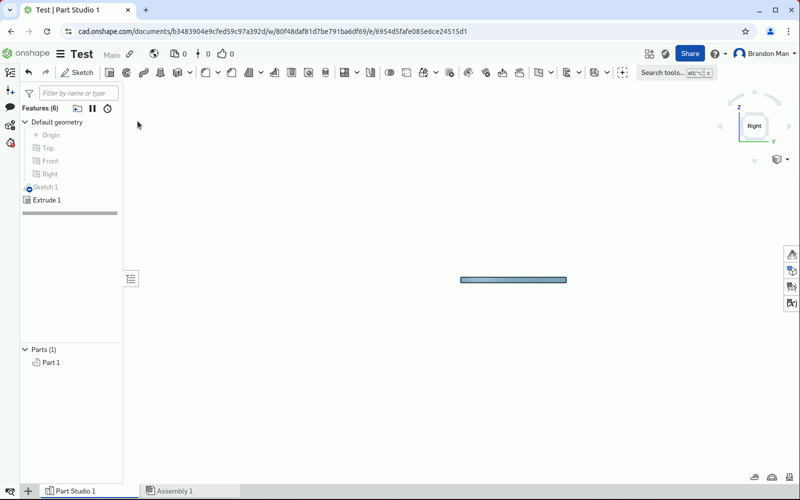
key(shift+h)
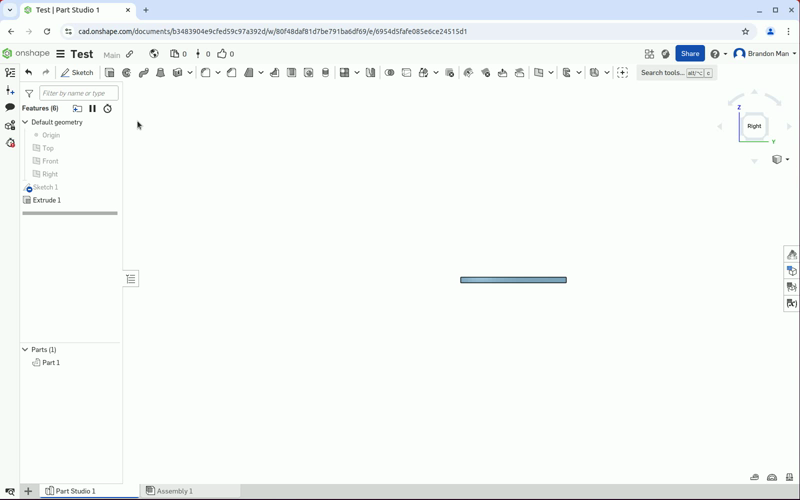
mouse_move(73, 189)
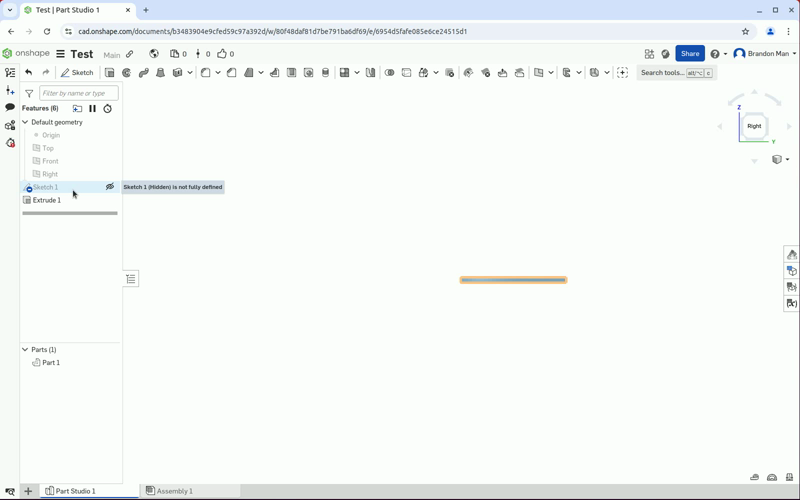
click(73, 189)
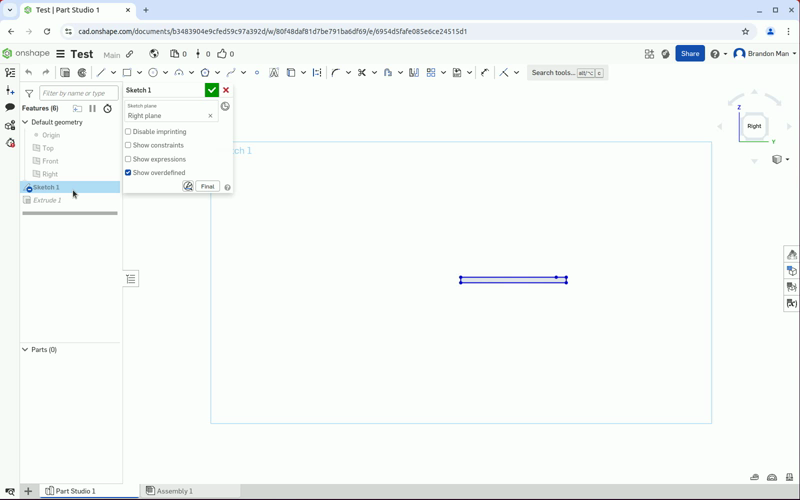
mouse_move(229, 92)
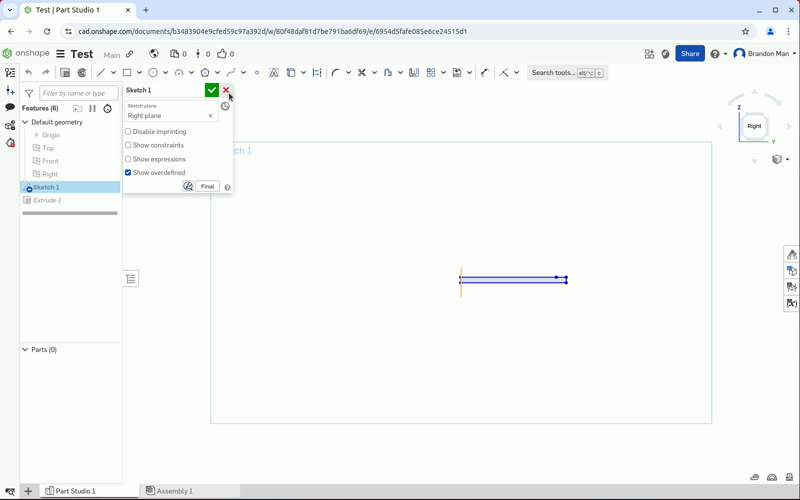
click(229, 92)
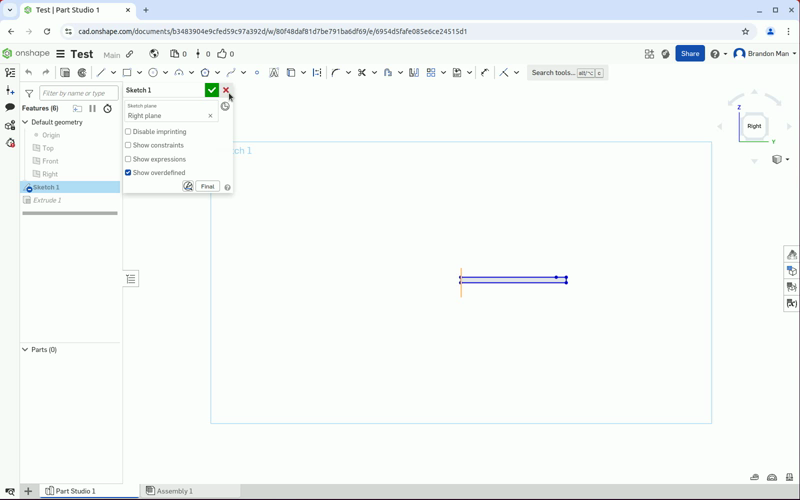
key(shift+s)
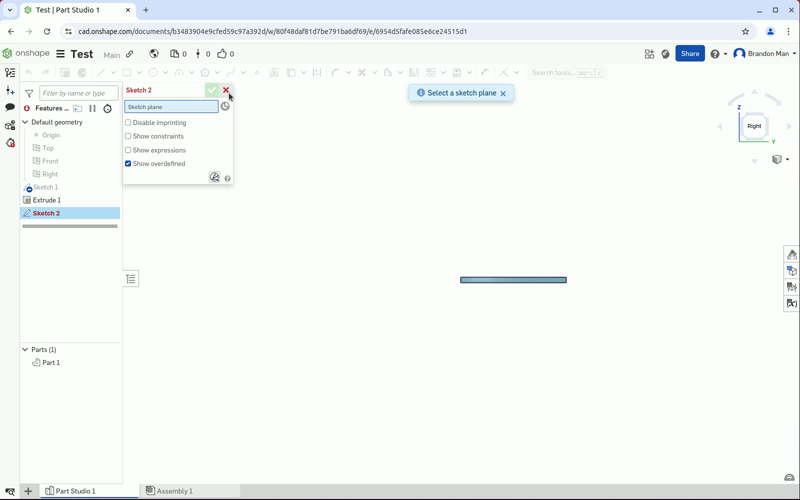
mouse_move(73, 176)
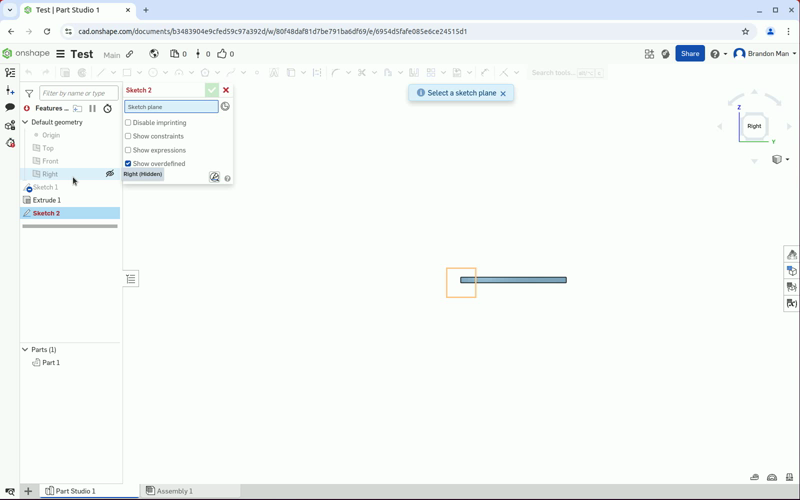
click(73, 176)
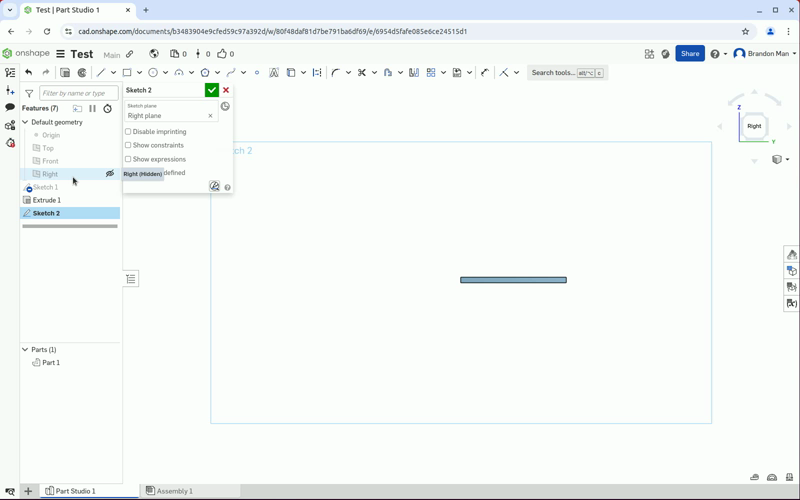
mouse_move(73, 352)
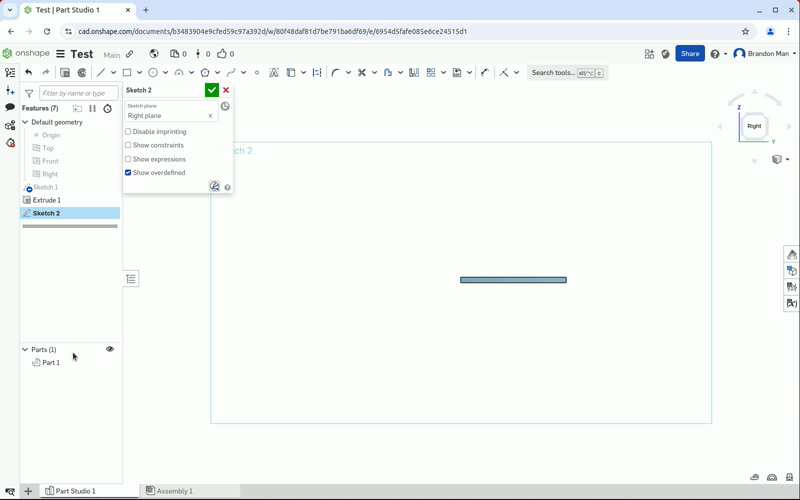
key(y)
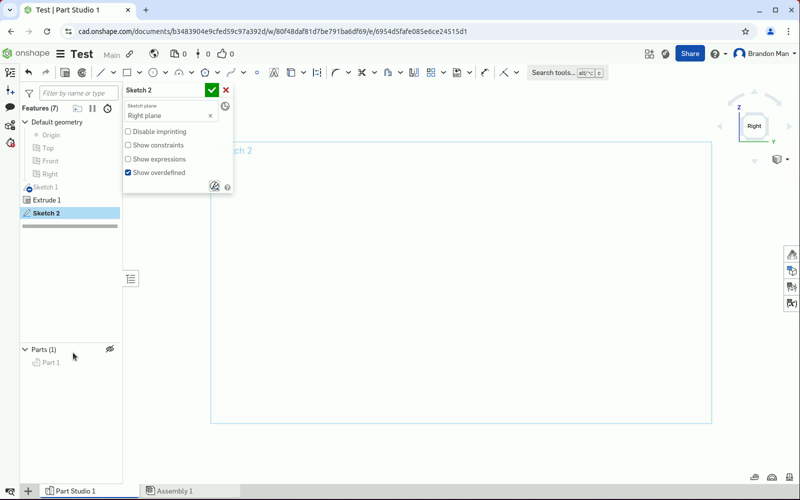
key(l)
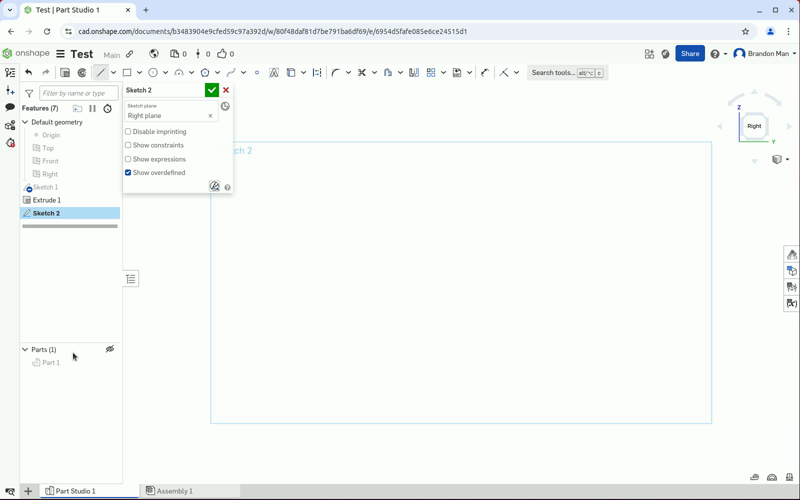
key_down(shift)
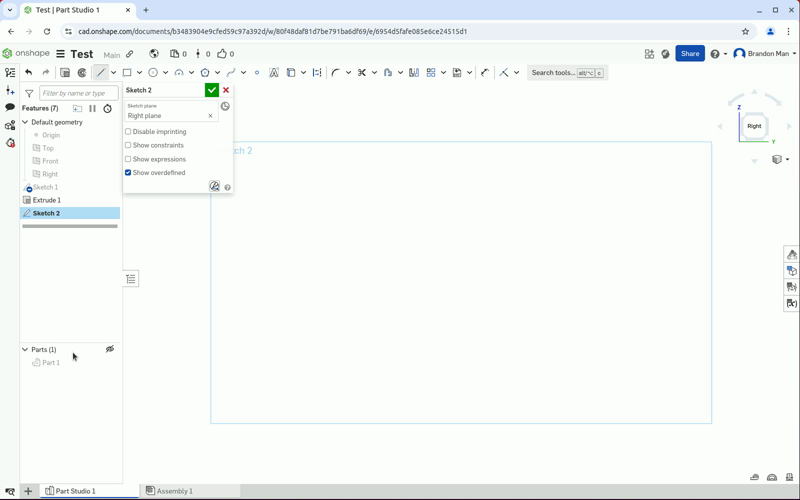
mouse_move(555, 278)
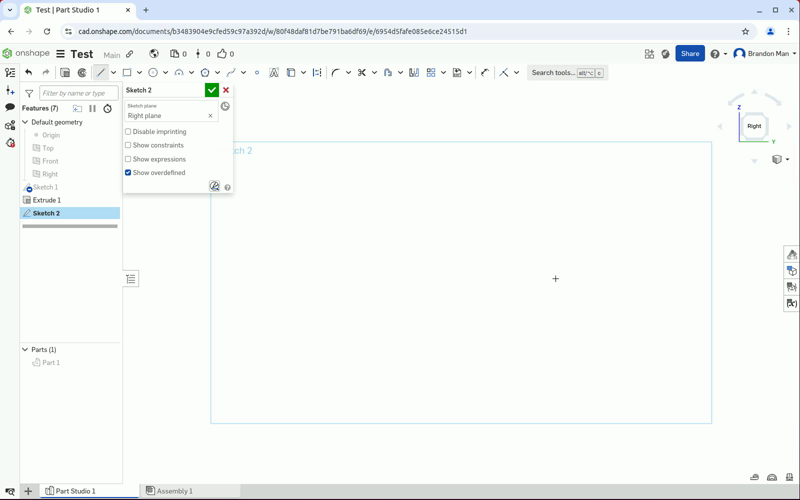
click(555, 278)
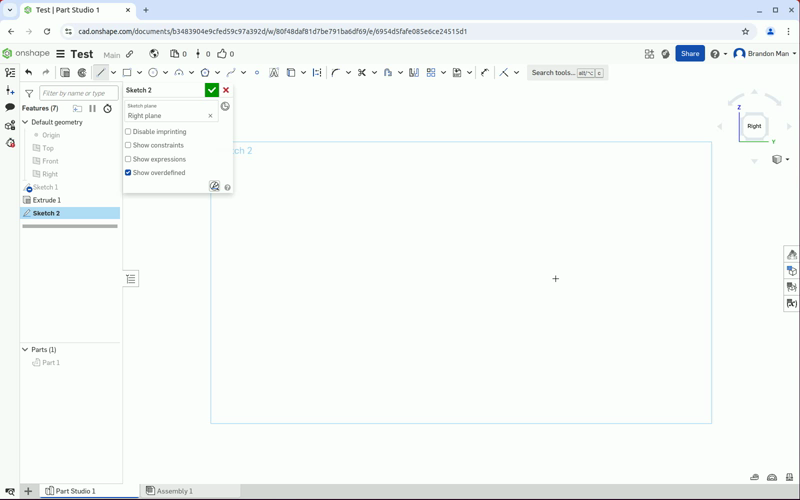
key_up(shift)
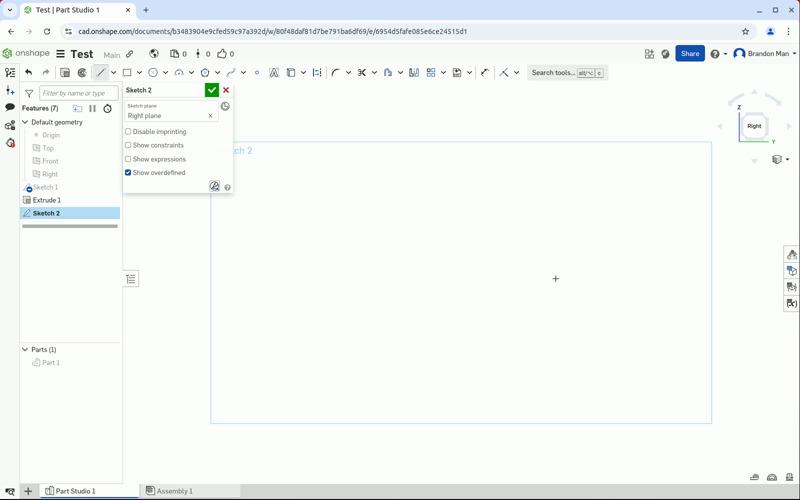
key_down(shift)
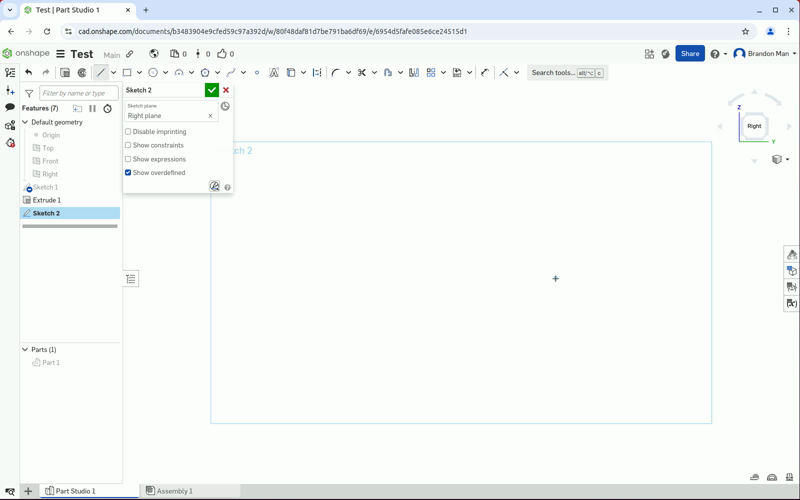
mouse_move(585, 278)
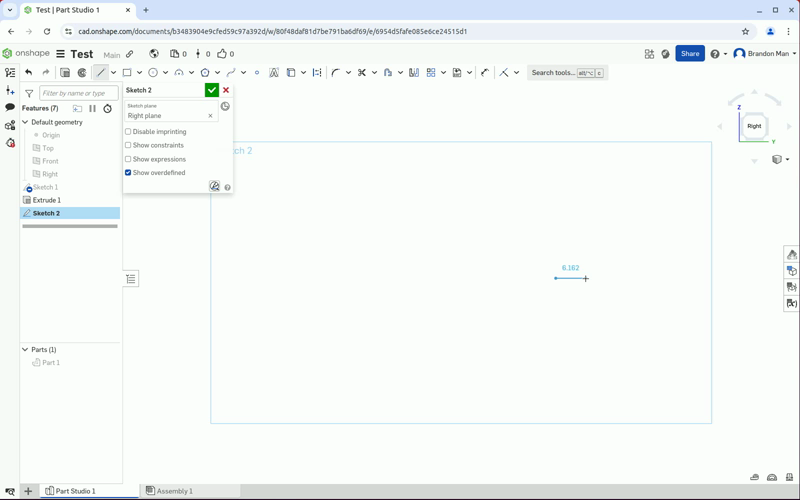
mouse_move(566, 278)
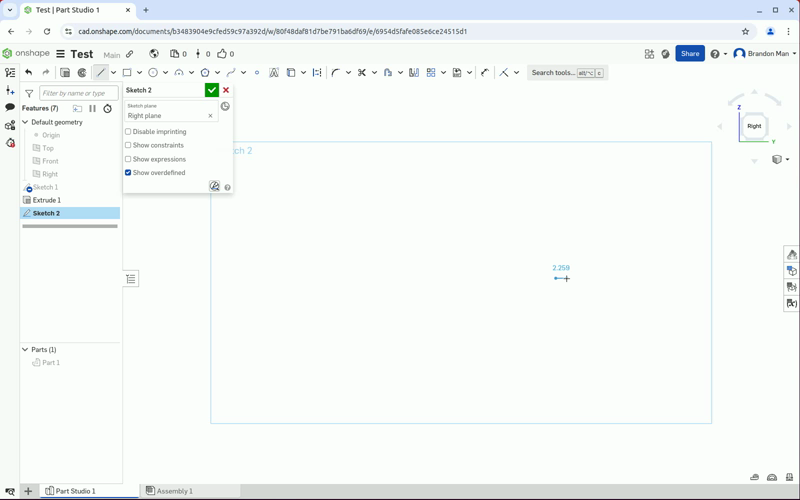
click(566, 278)
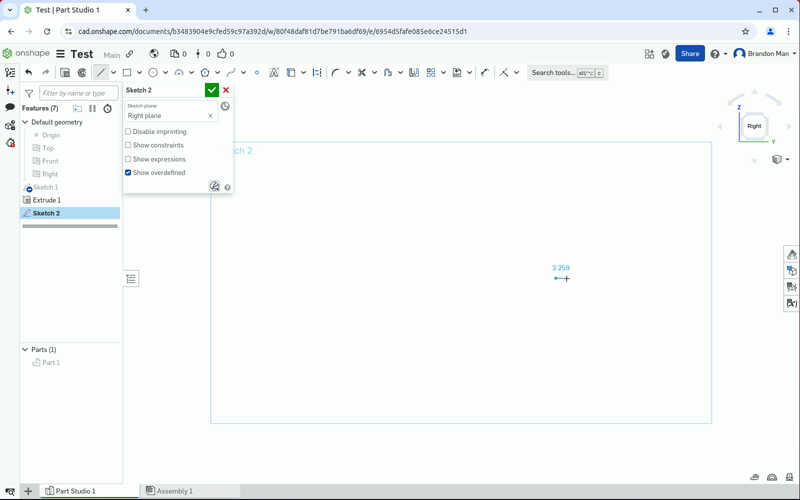
key_up(shift)
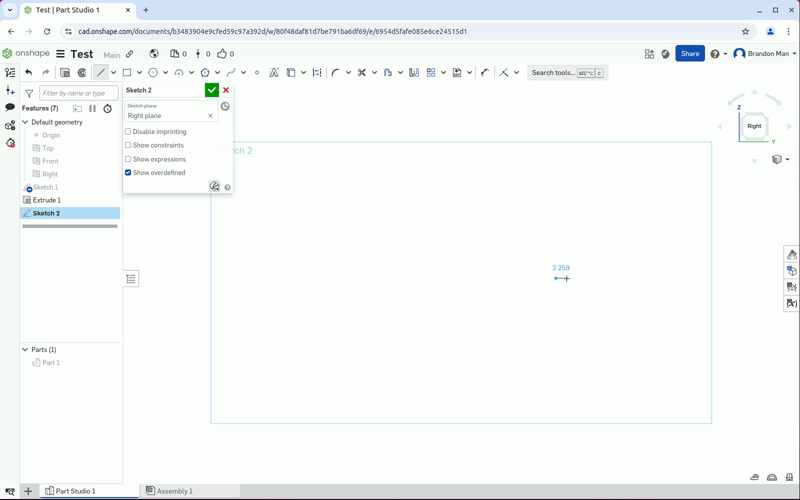
key_down(shift)
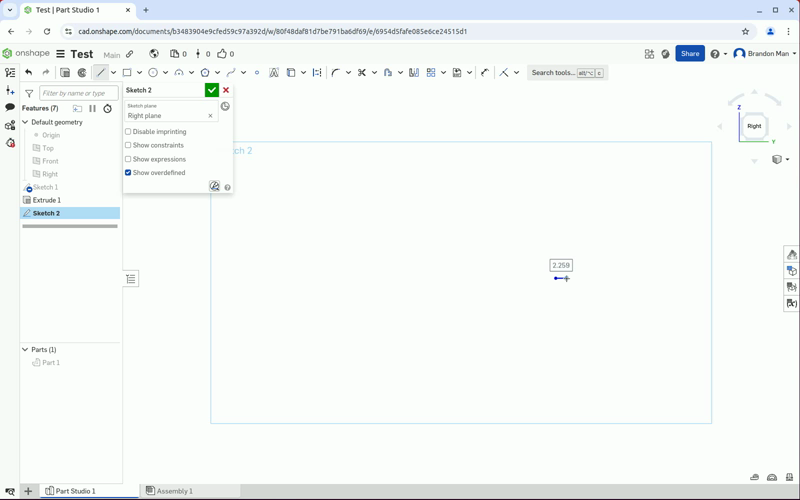
mouse_move(589, 278)
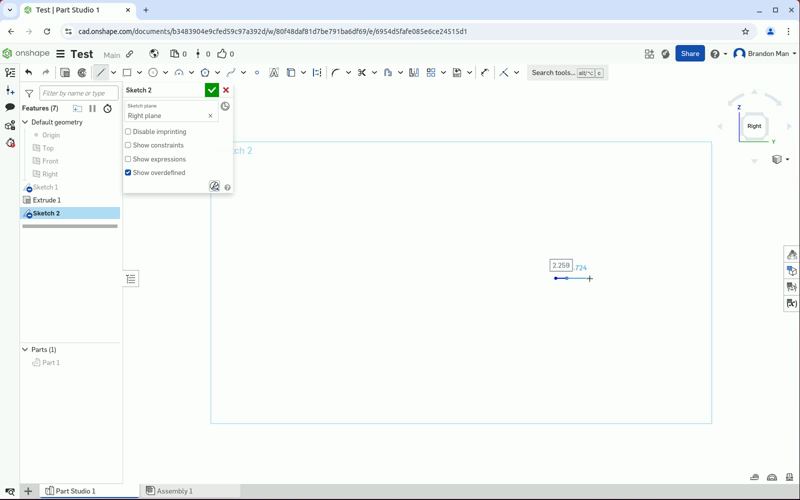
mouse_move(566, 252)
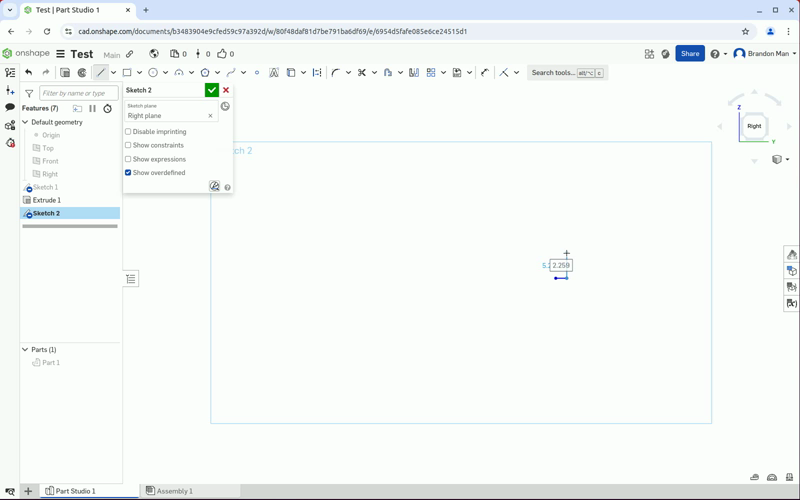
click(566, 252)
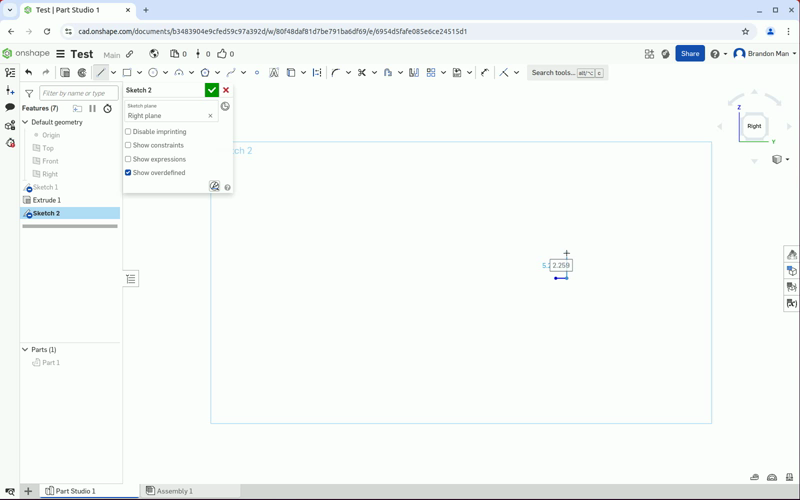
key_up(shift)
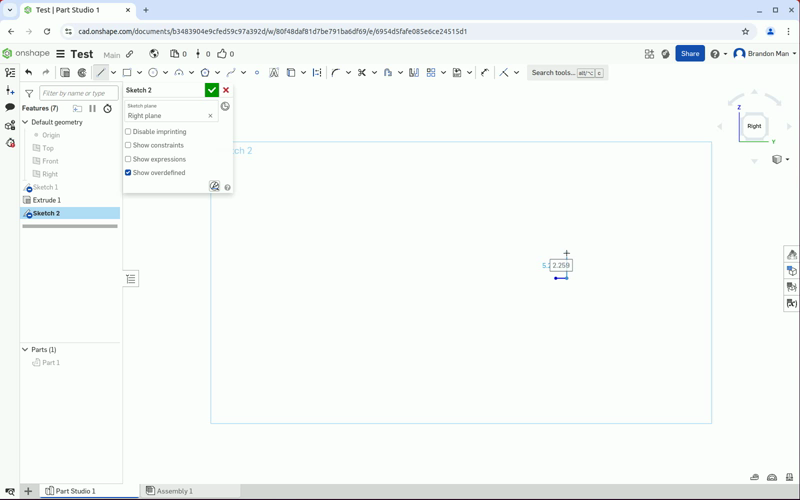
key_down(shift)
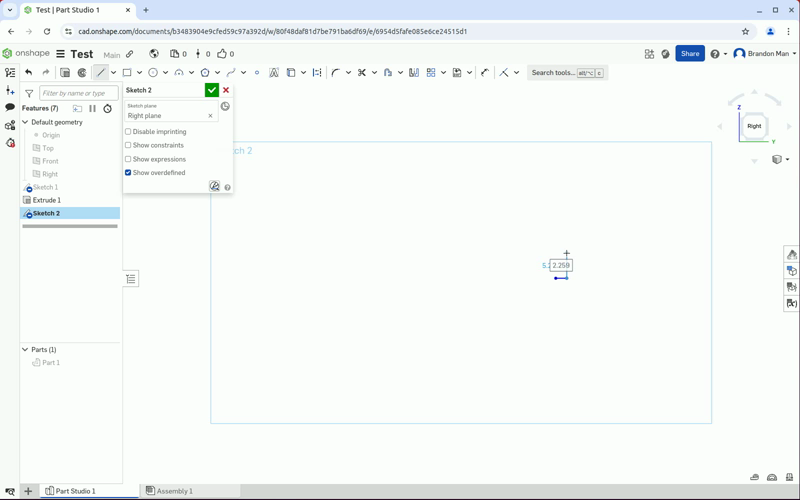
mouse_move(589, 252)
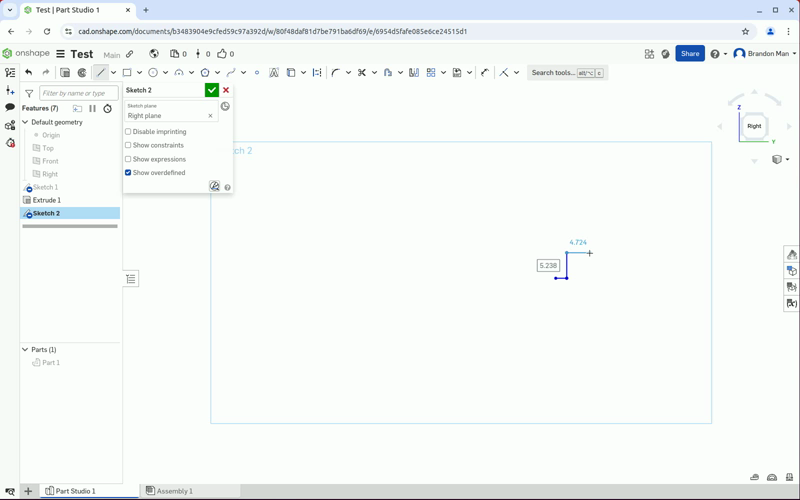
mouse_move(555, 252)
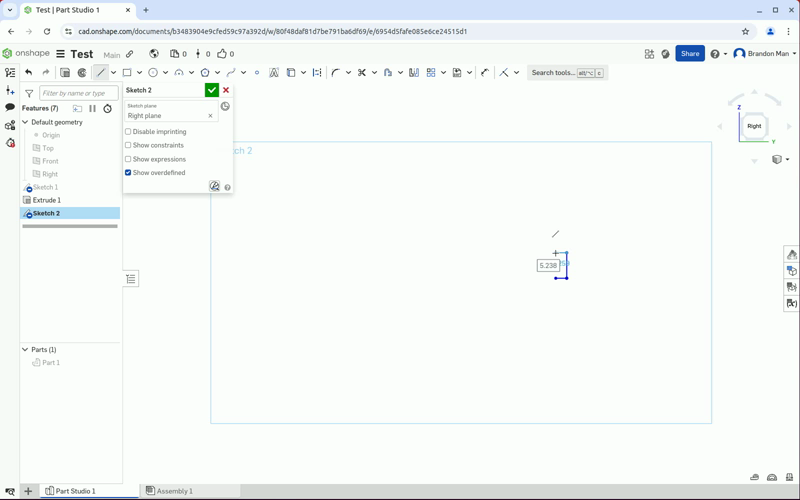
click(555, 252)
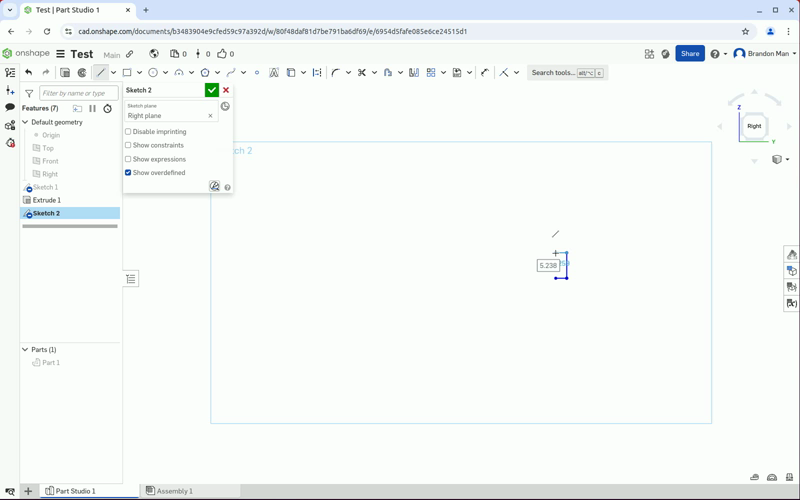
key_up(shift)
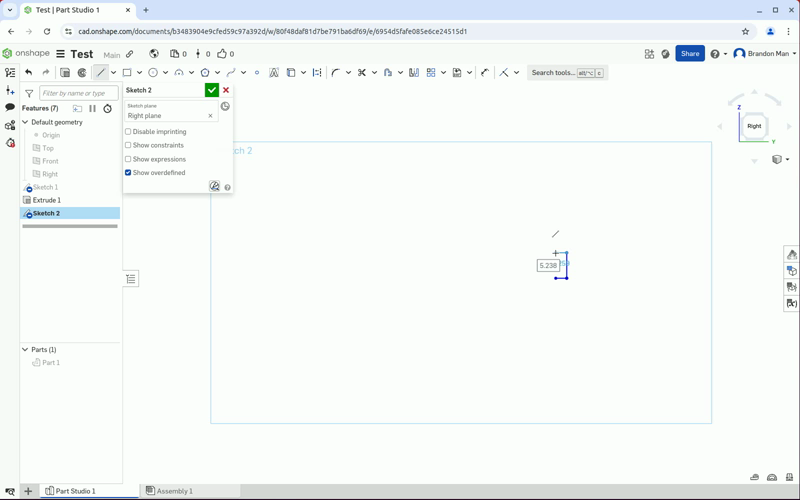
mouse_move(585, 252)
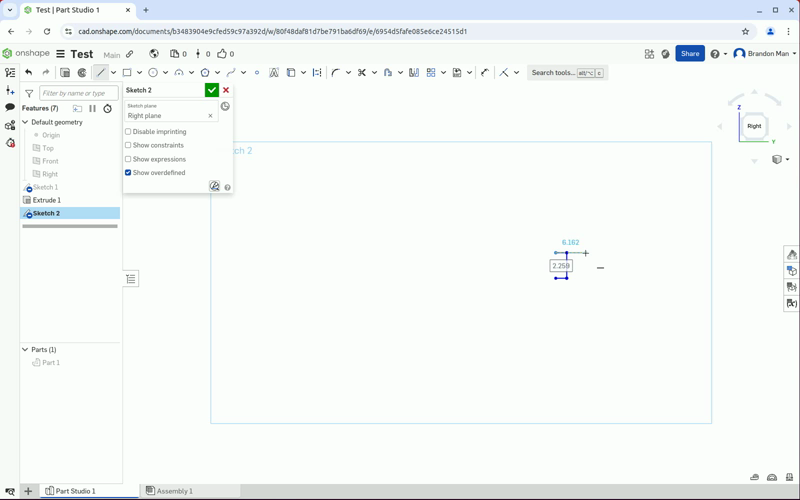
key_down(shift)
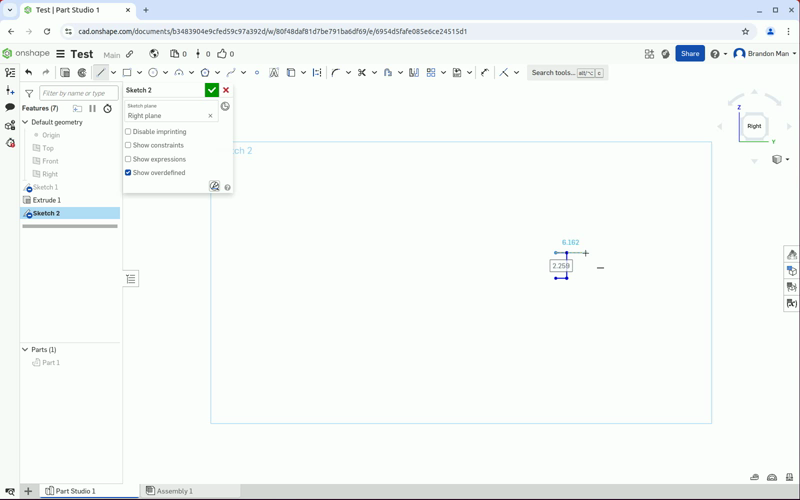
mouse_move(555, 278)
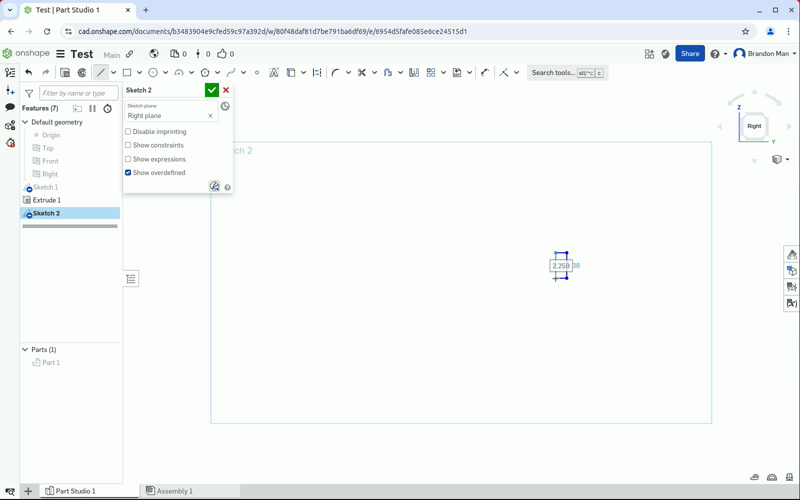
key_up(shift)
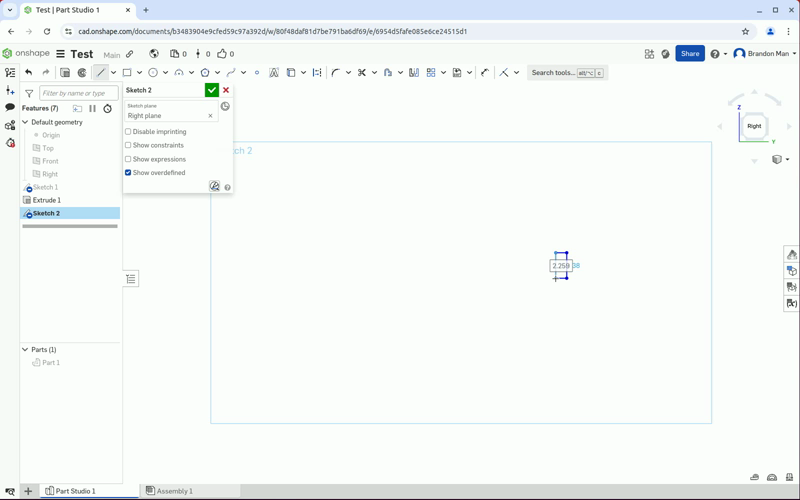
click(555, 278)
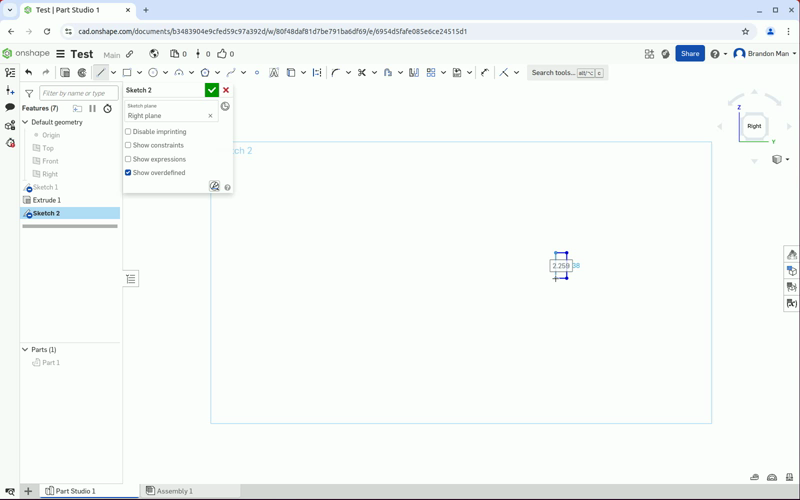
key(esc)
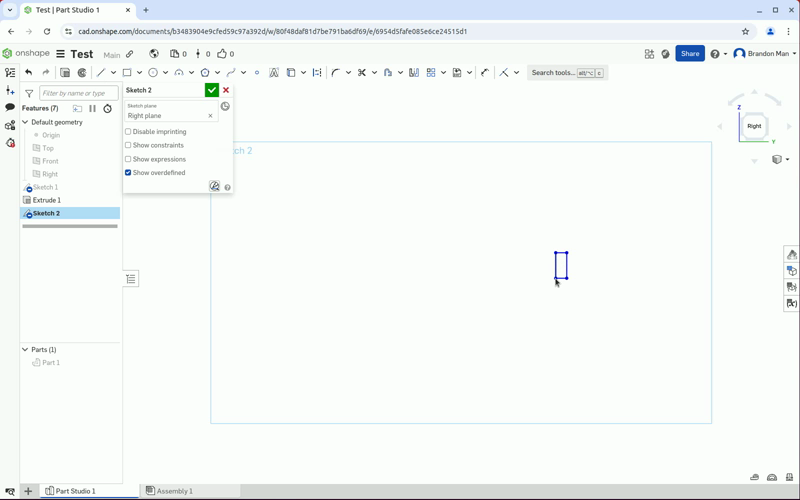
mouse_move(557, 259)
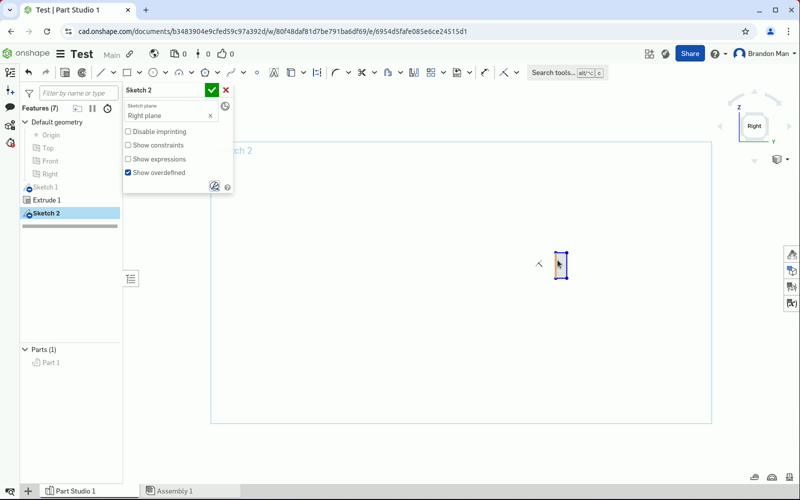
scroll(6)
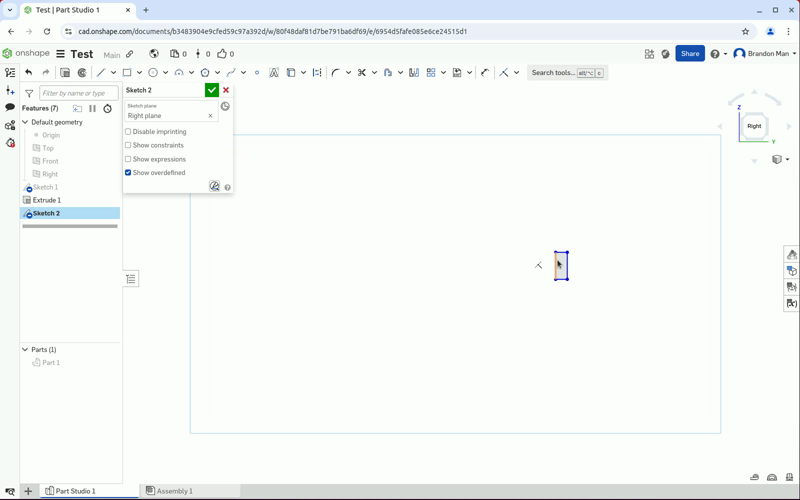
scroll(6)
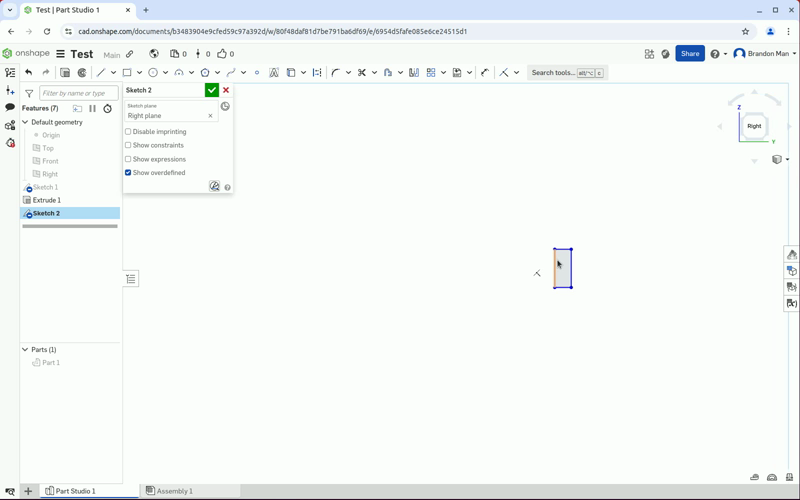
scroll(6)
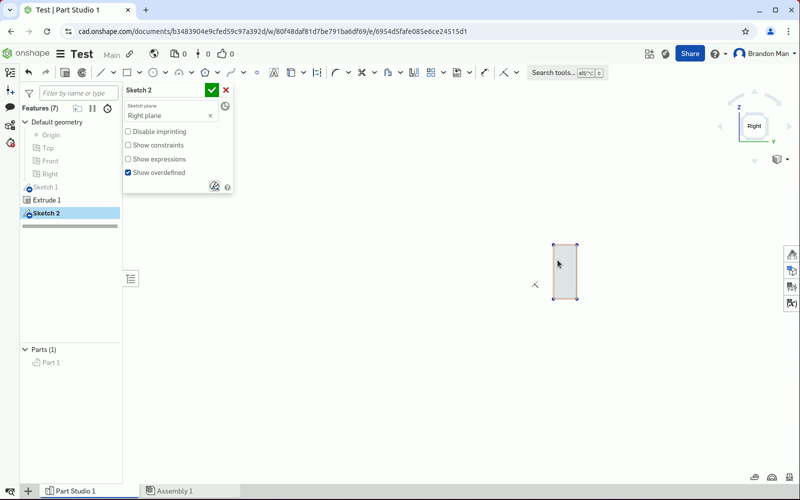
scroll(6)
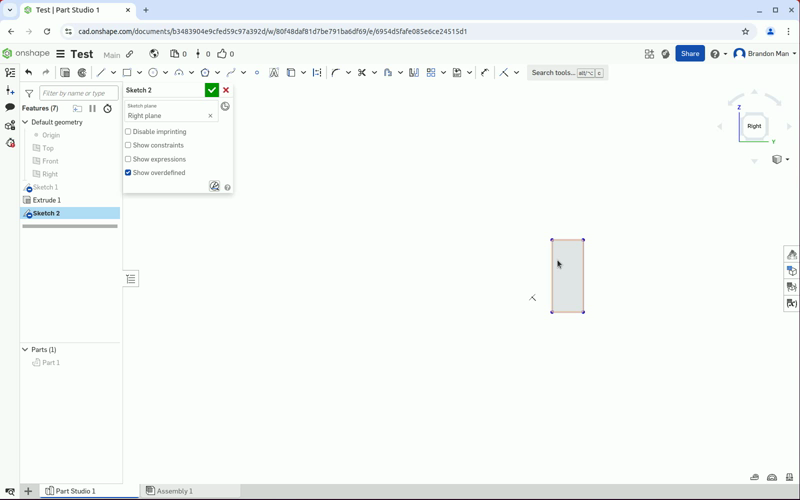
scroll(6)
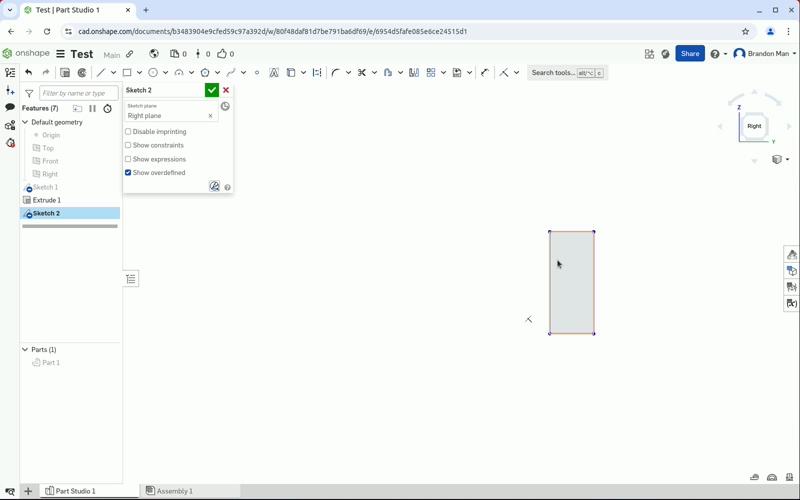
scroll(6)
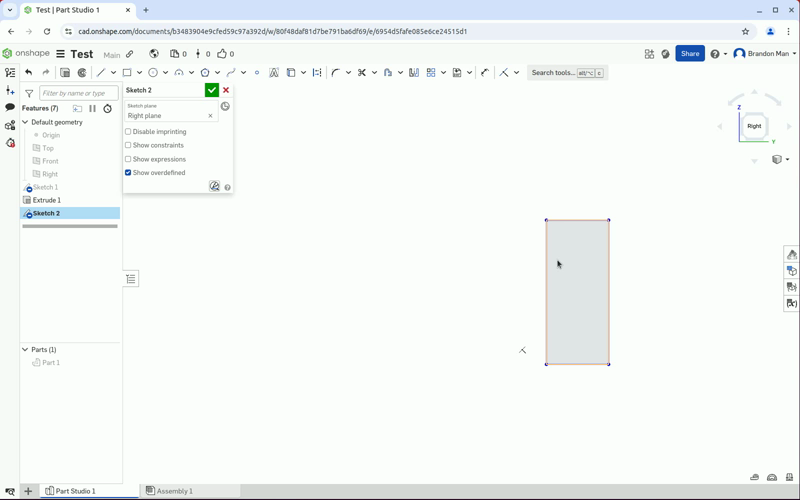
scroll(6)
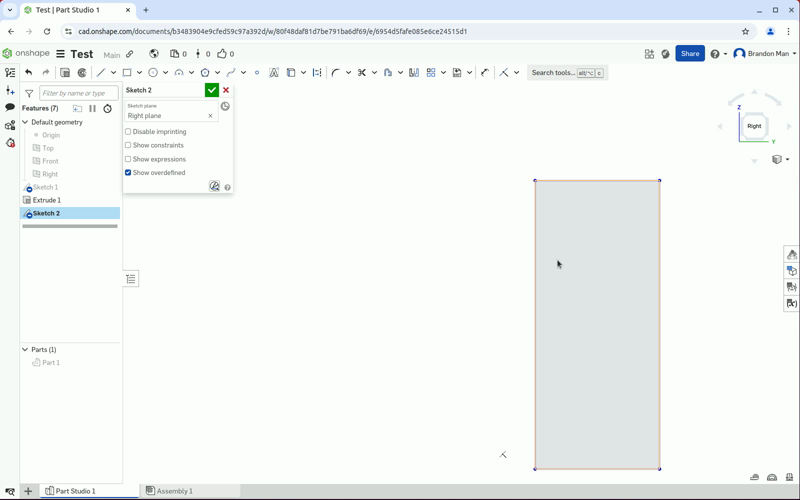
click(557, 259)
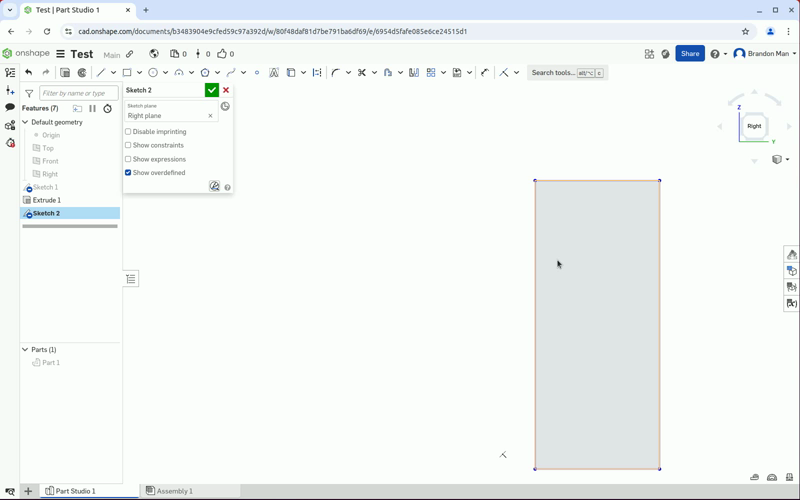
scroll(-6)
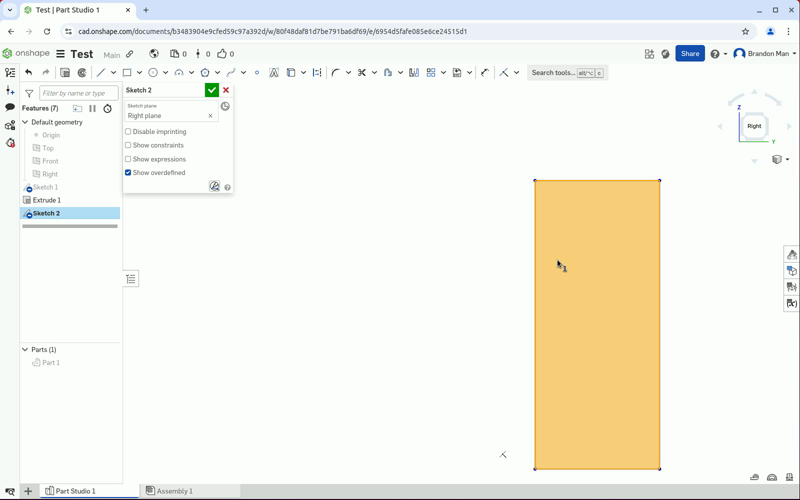
scroll(-6)
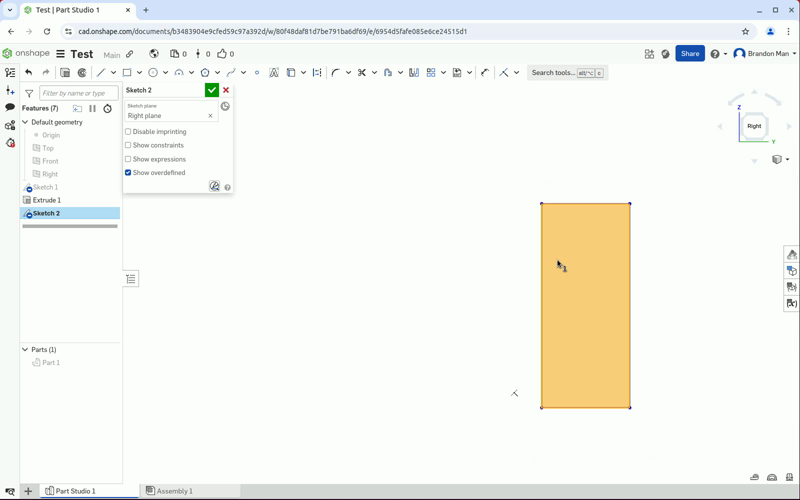
scroll(-6)
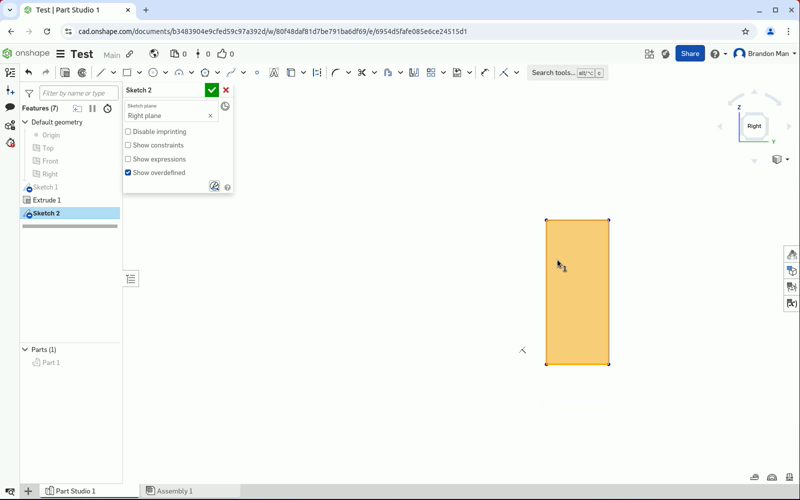
scroll(-6)
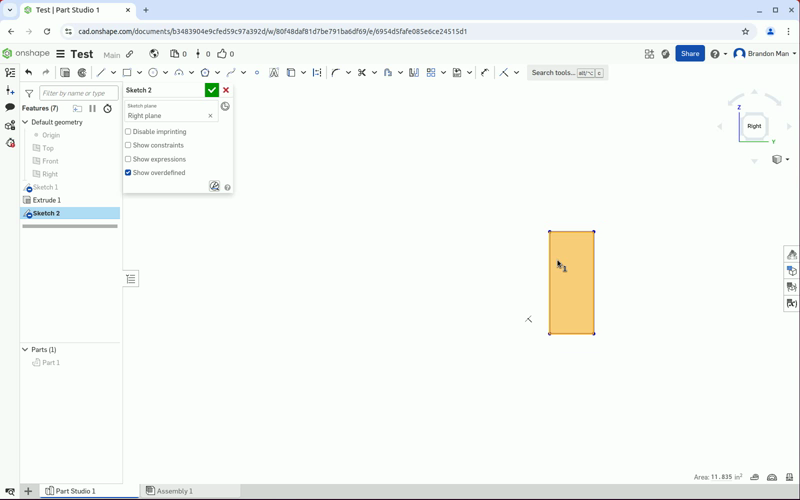
scroll(-6)
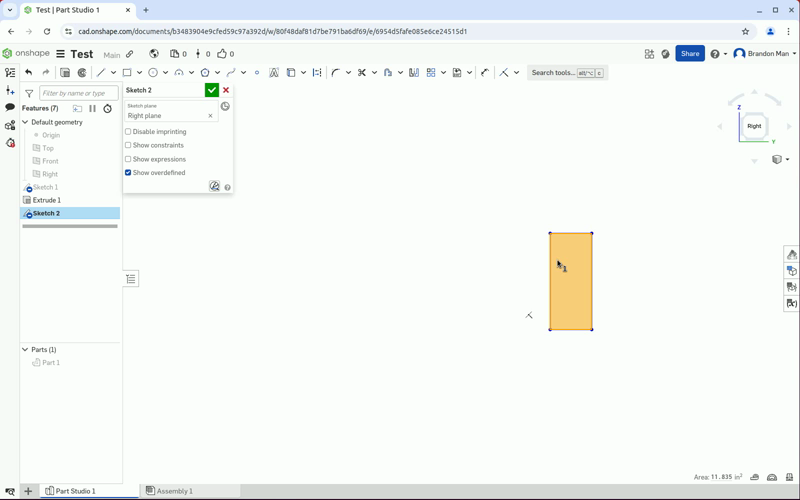
scroll(-6)
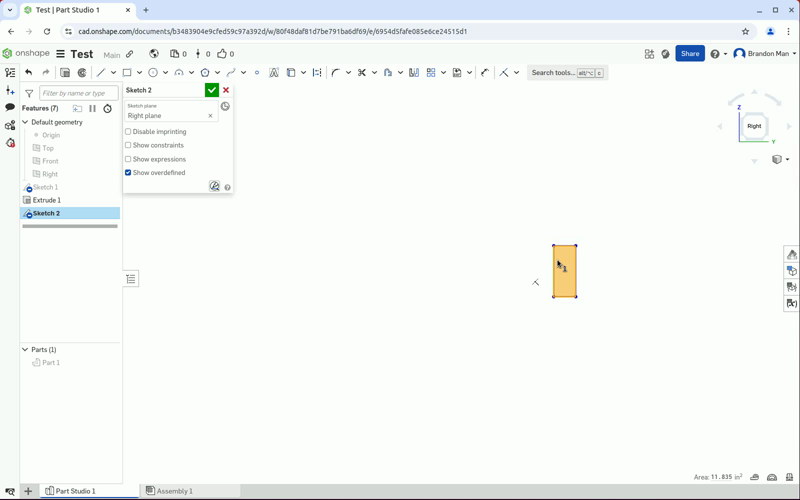
scroll(-6)
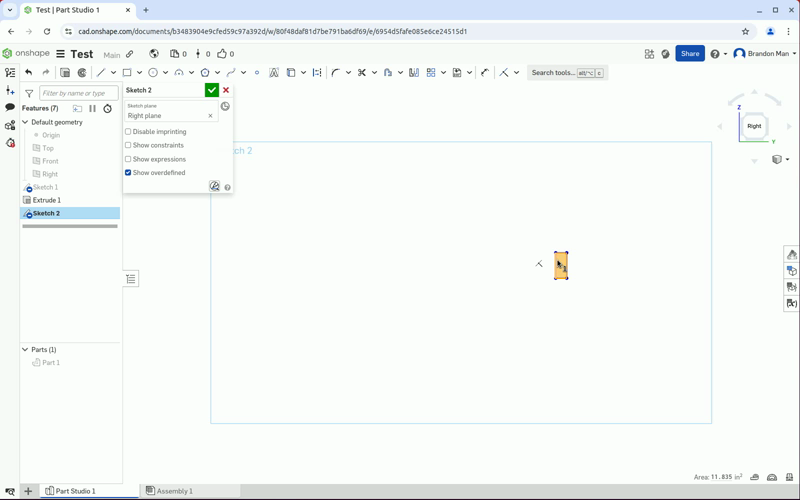
mouse_move(73, 352)
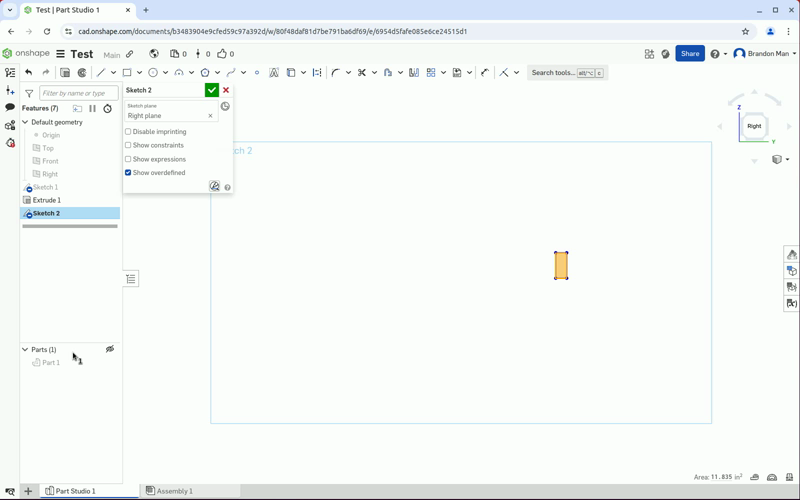
key(shift+y)
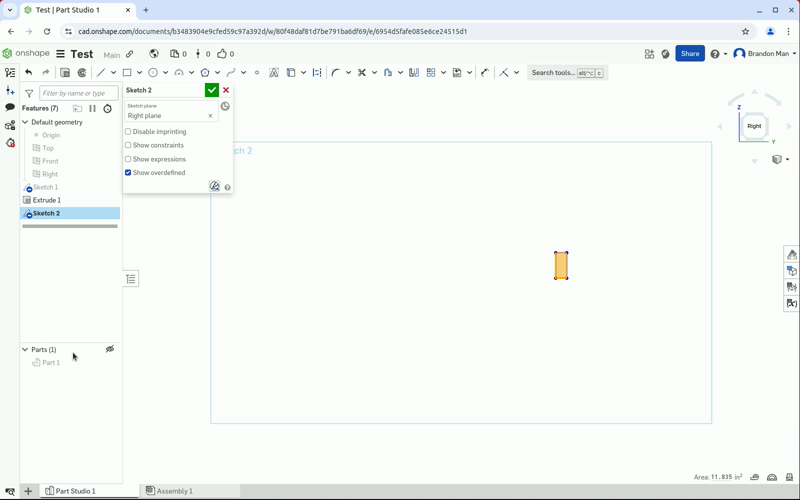
key(shift+e)
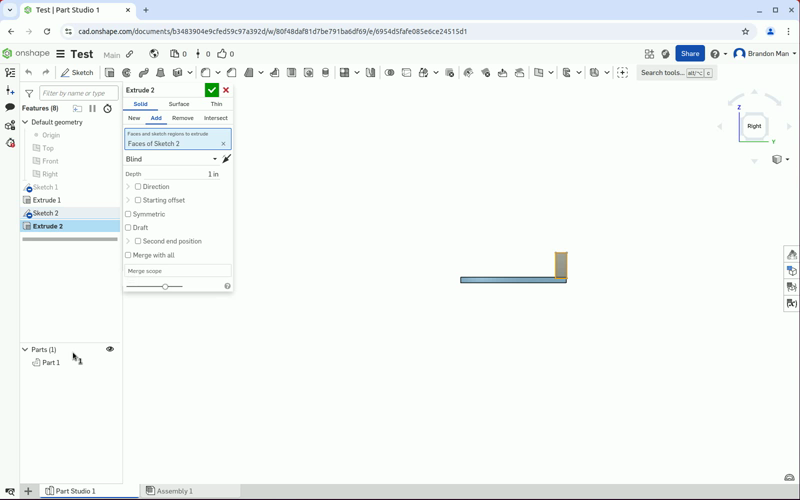
mouse_move(143, 106)
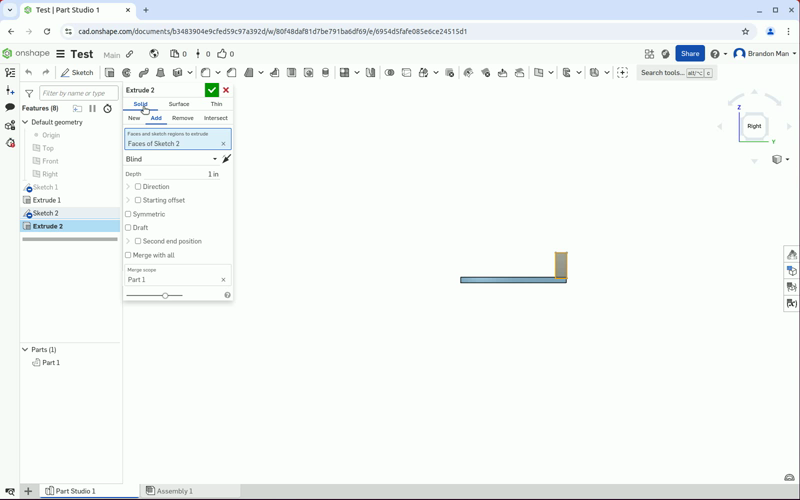
click(143, 106)
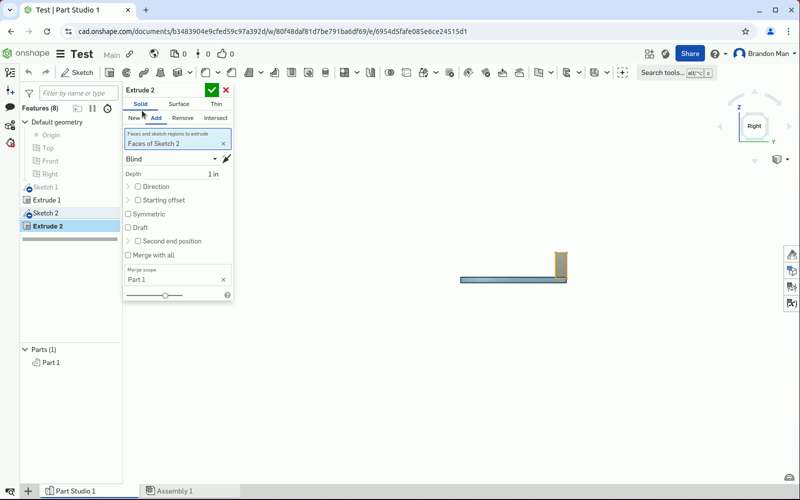
mouse_move(137, 120)
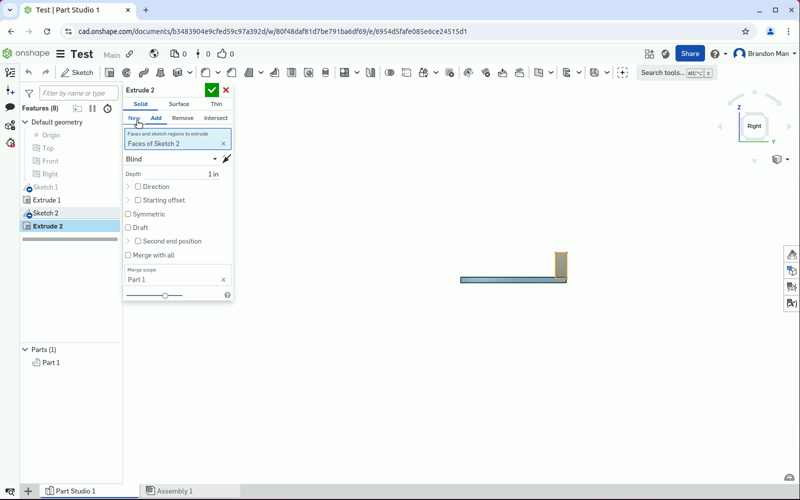
click(137, 120)
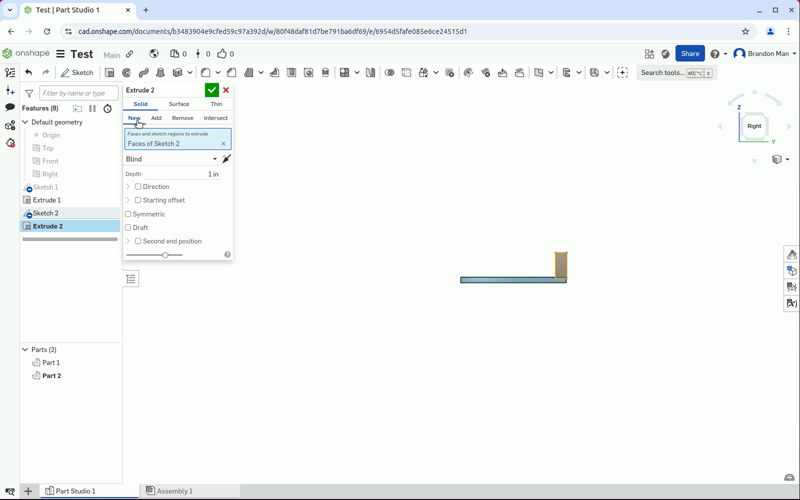
key(tab, 4)
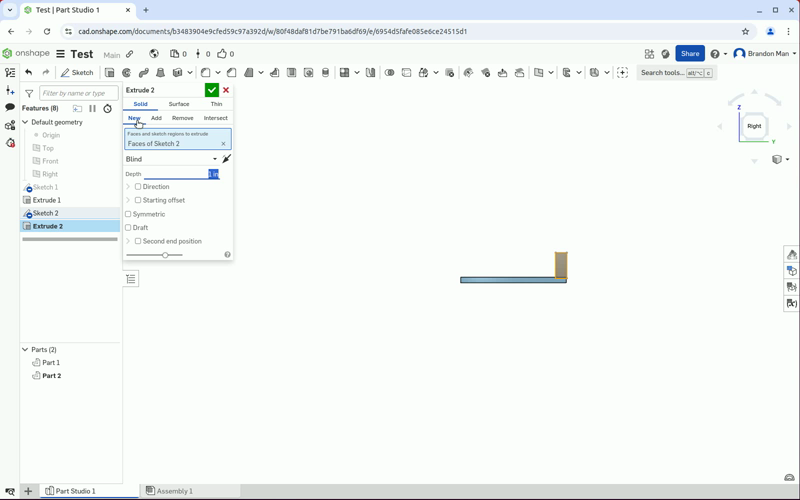
text(23.108)
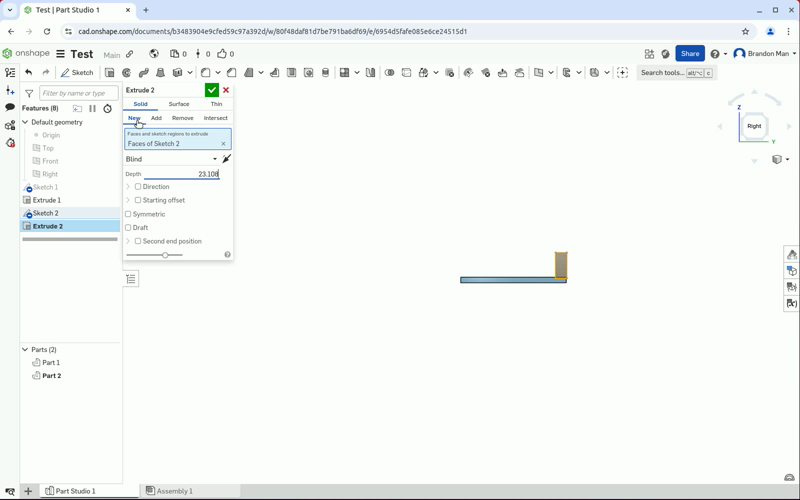
key(enter)
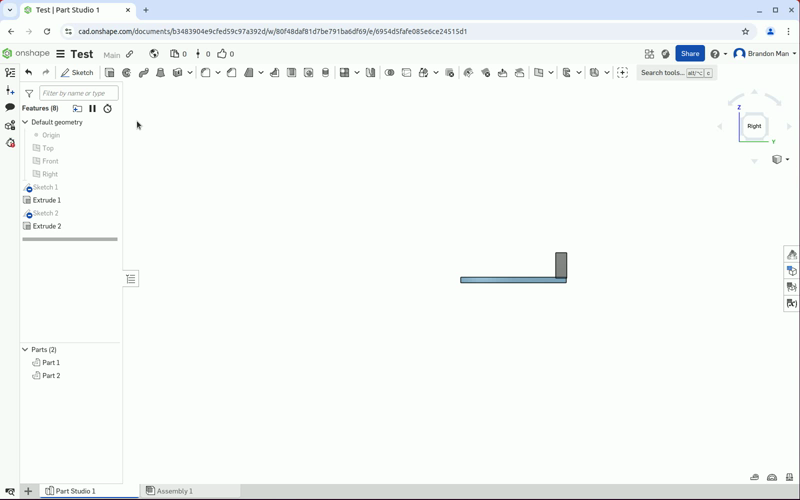
key(shift+h)
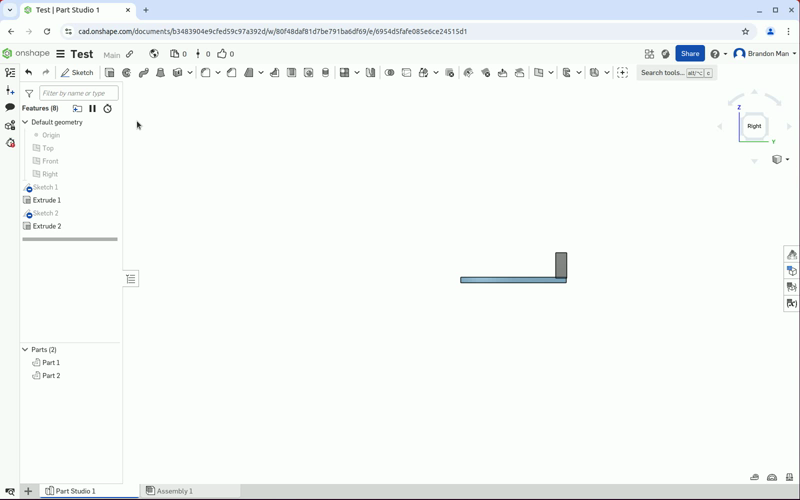
key(shift+h)
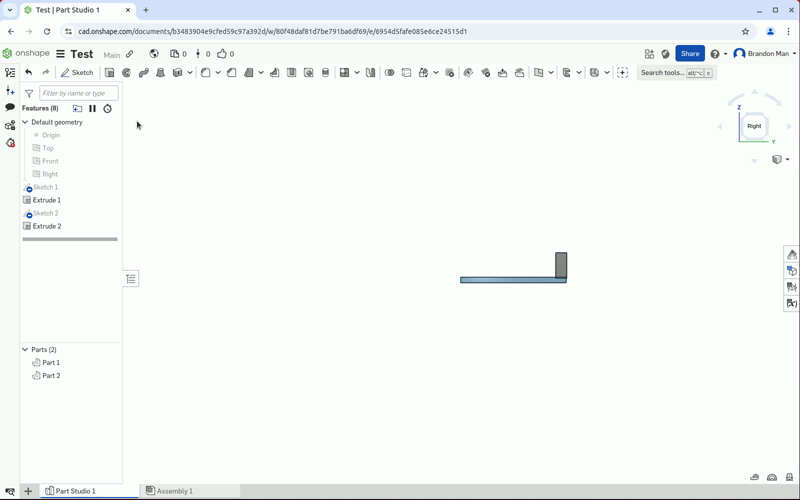
mouse_move(73, 189)
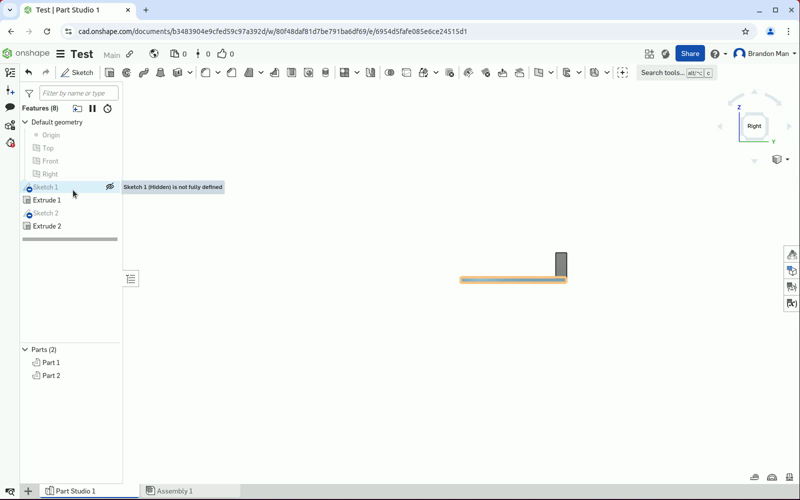
click(73, 189)
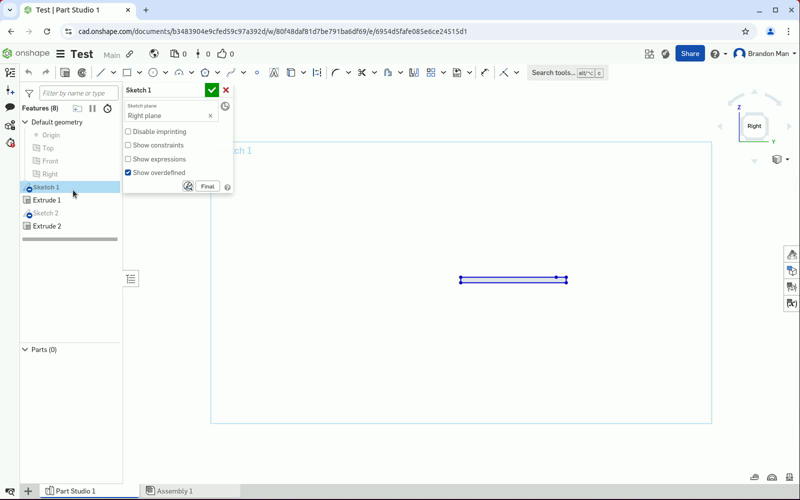
mouse_move(229, 92)
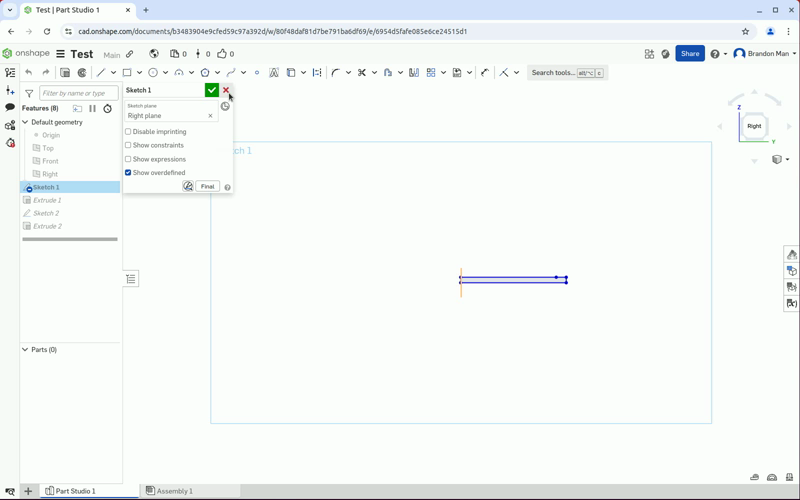
click(229, 92)
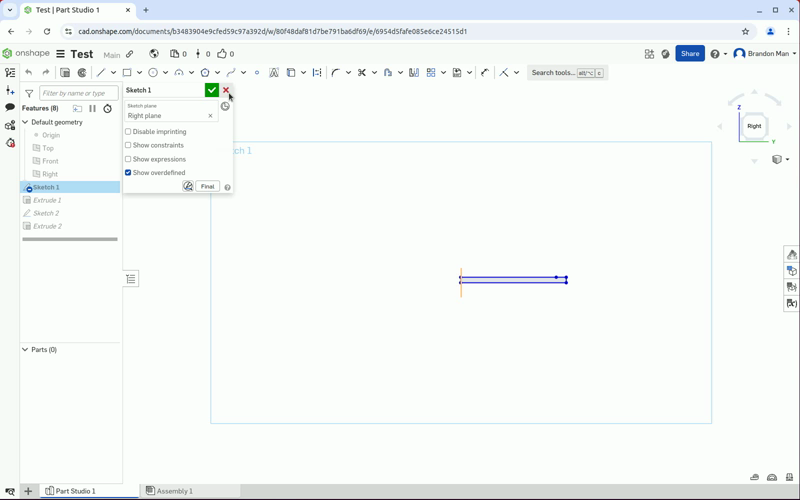
key(shift+s)
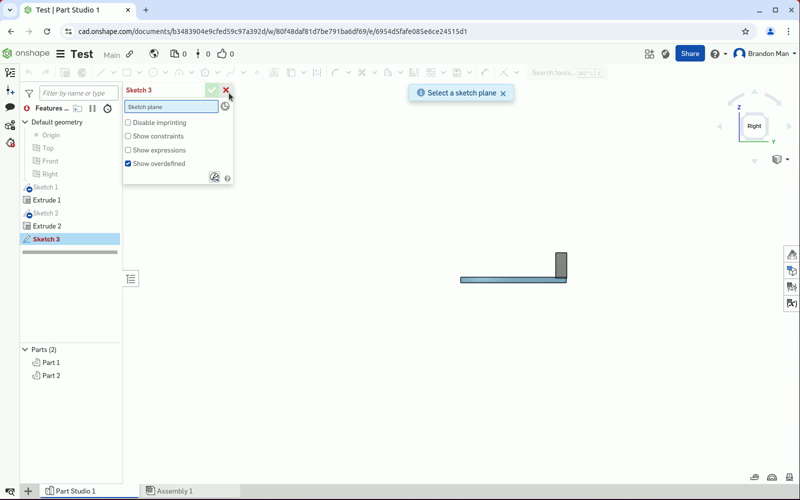
mouse_move(73, 176)
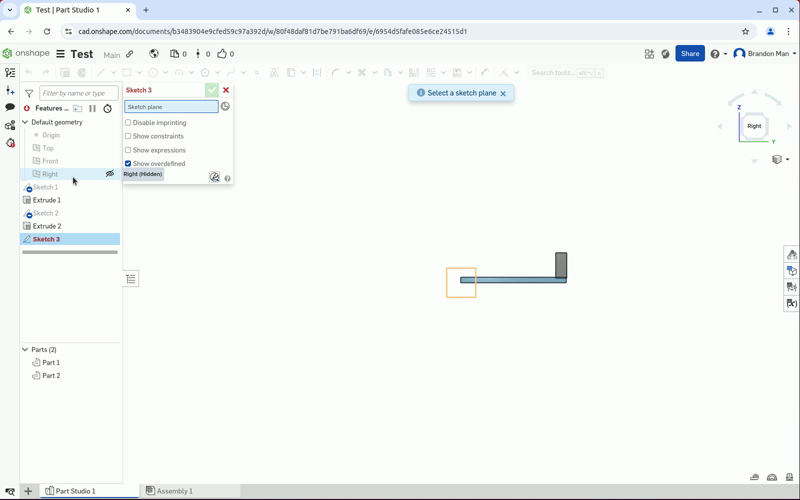
click(73, 176)
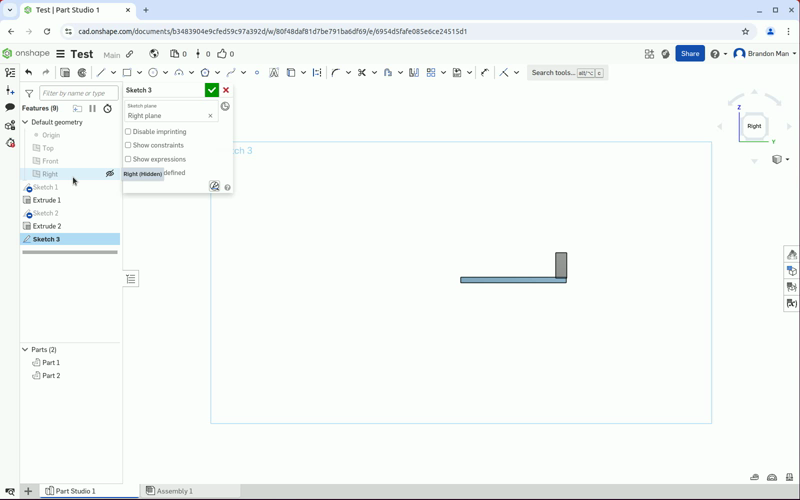
mouse_move(73, 352)
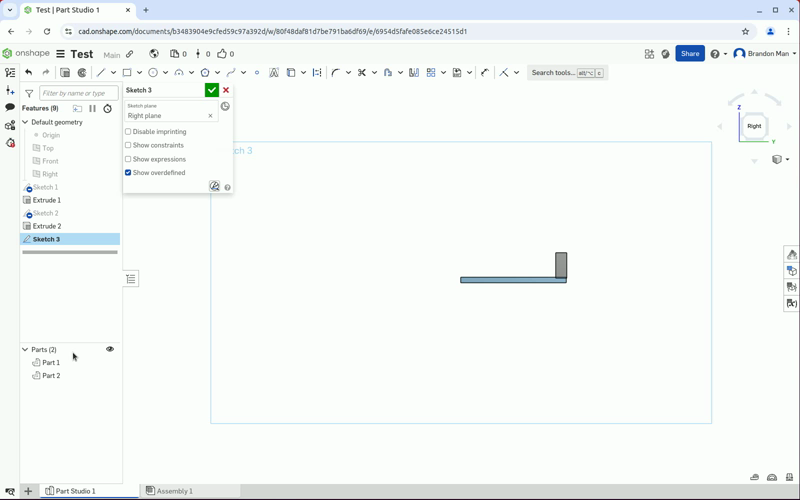
key(y)
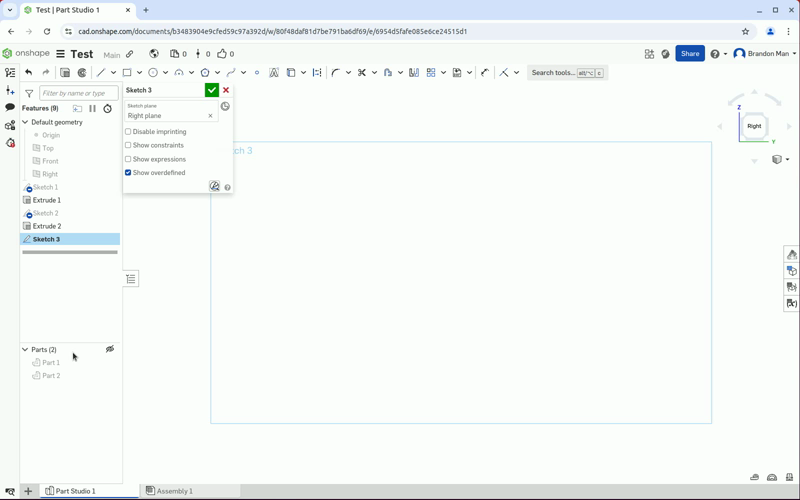
key(l)
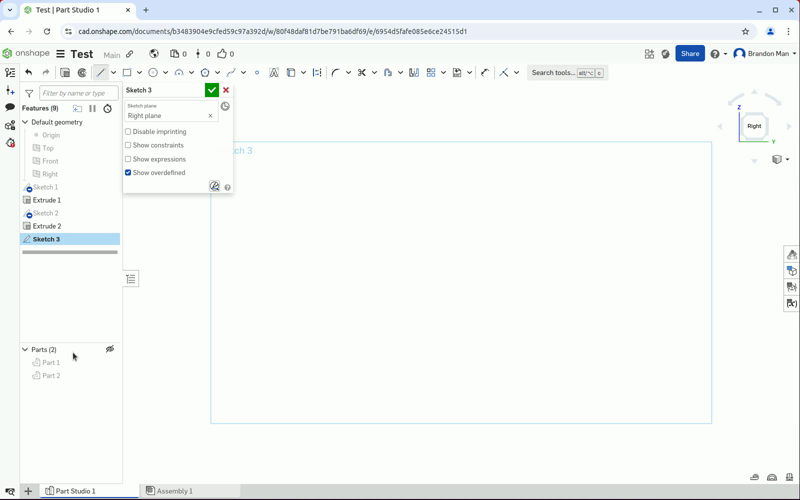
key_down(shift)
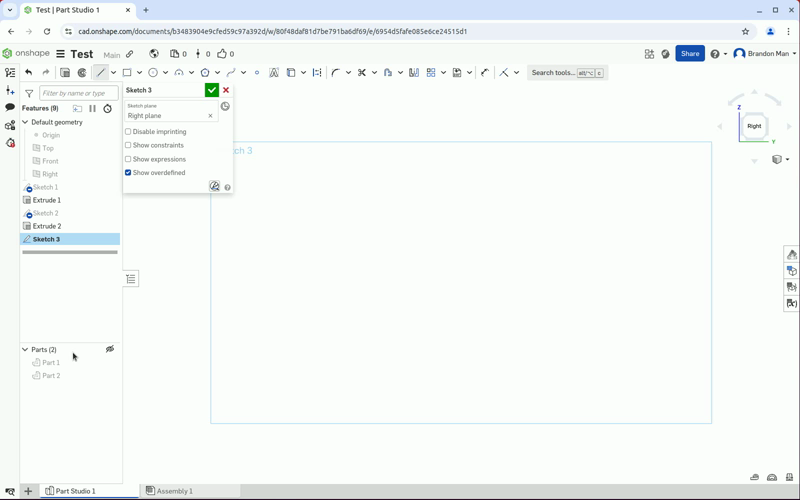
mouse_move(486, 278)
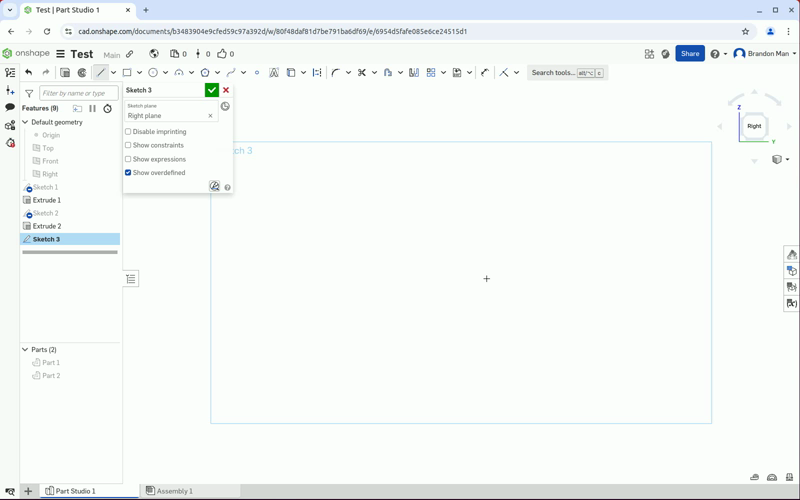
click(486, 278)
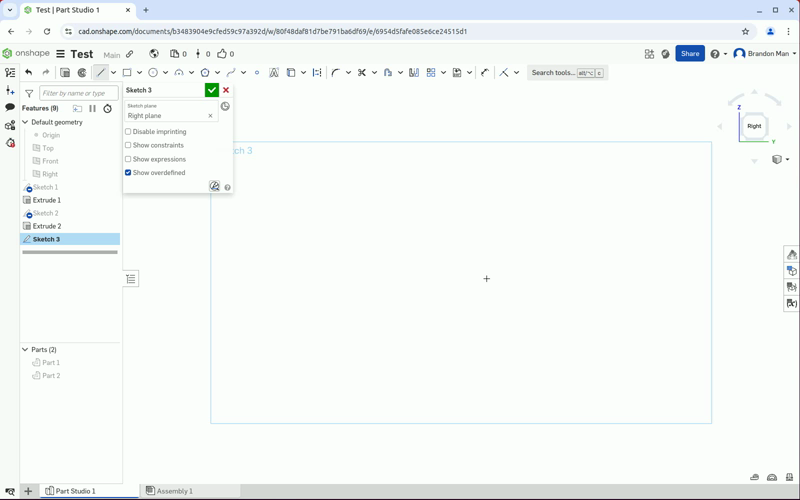
key_up(shift)
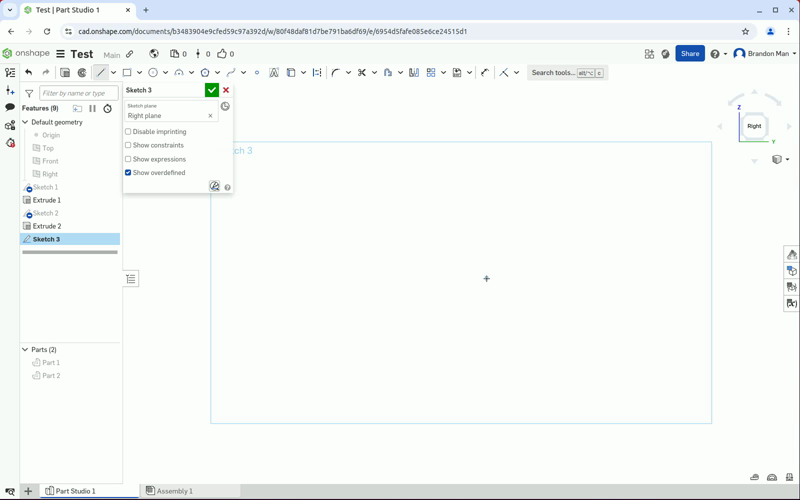
key_down(shift)
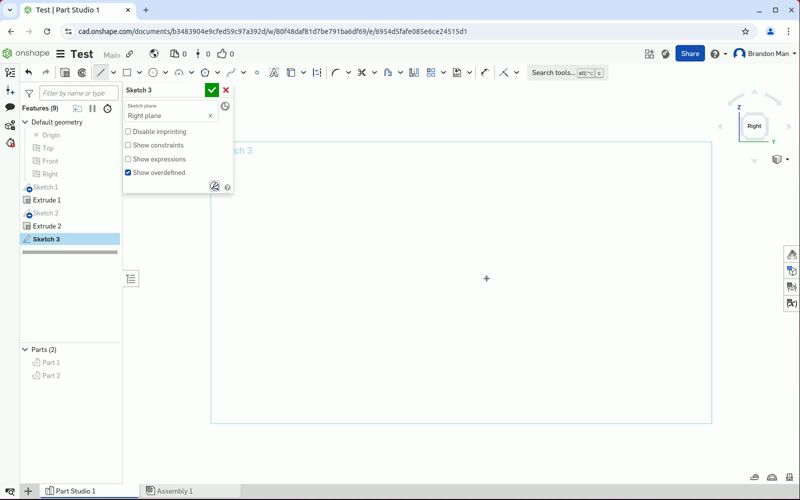
mouse_move(556, 278)
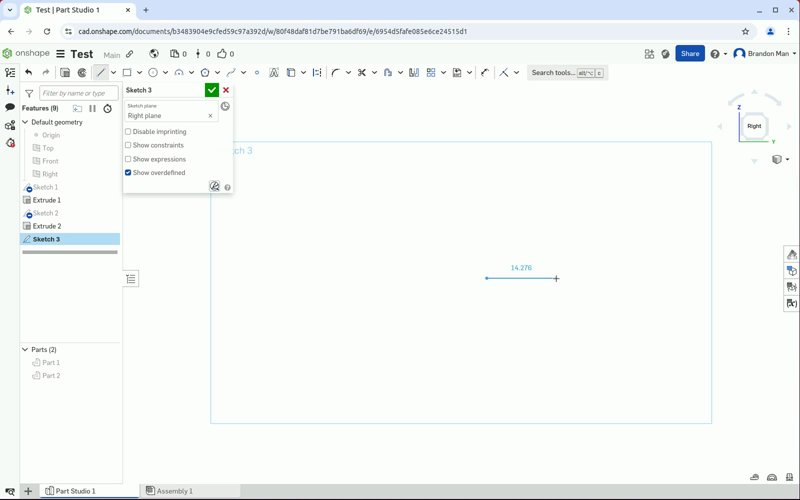
click(556, 278)
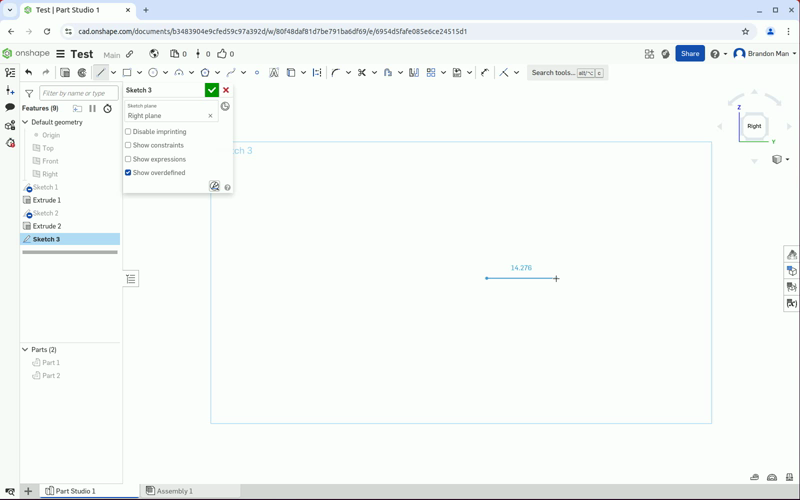
key_up(shift)
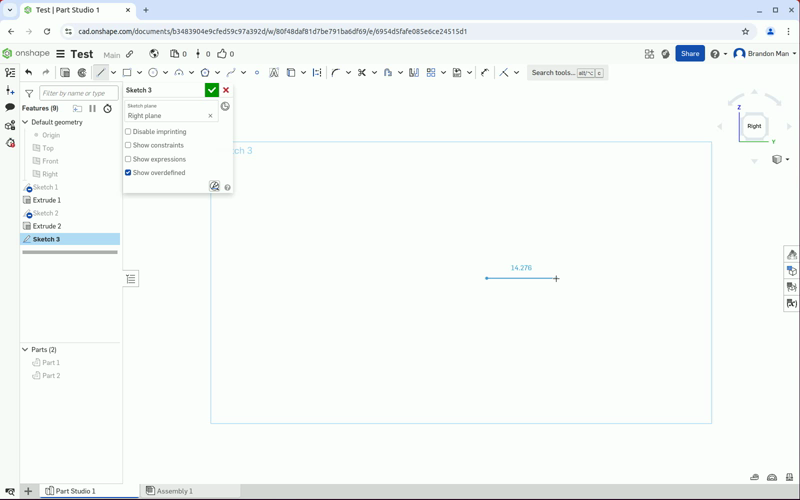
key_down(shift)
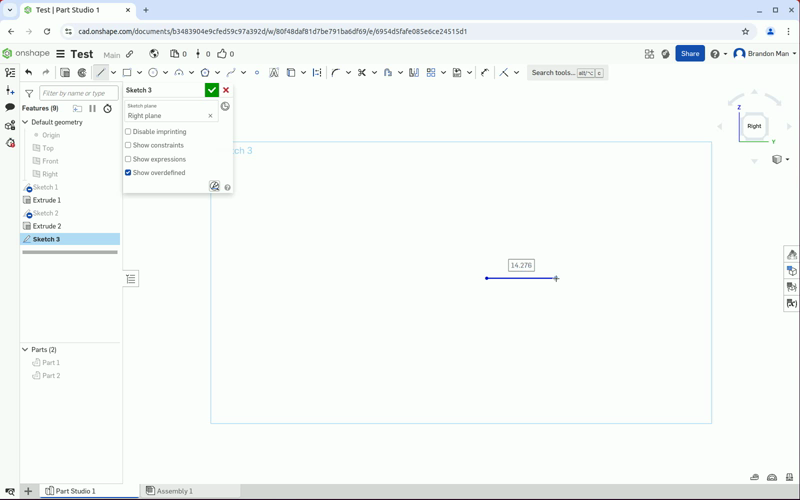
mouse_move(586, 278)
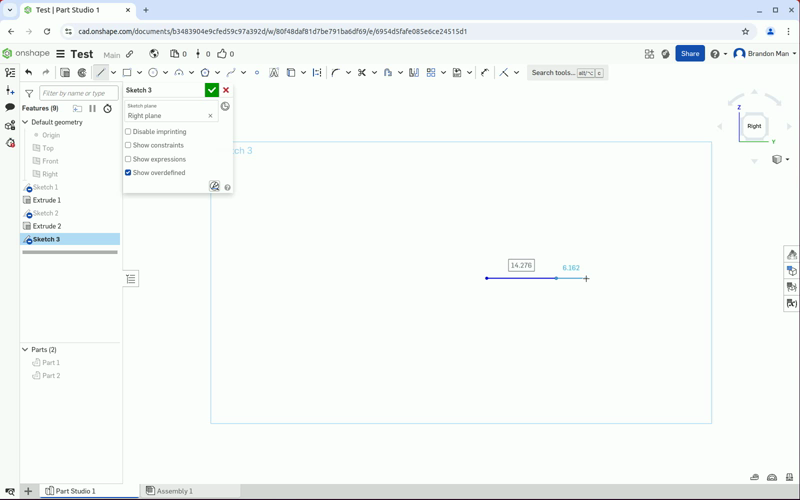
mouse_move(556, 264)
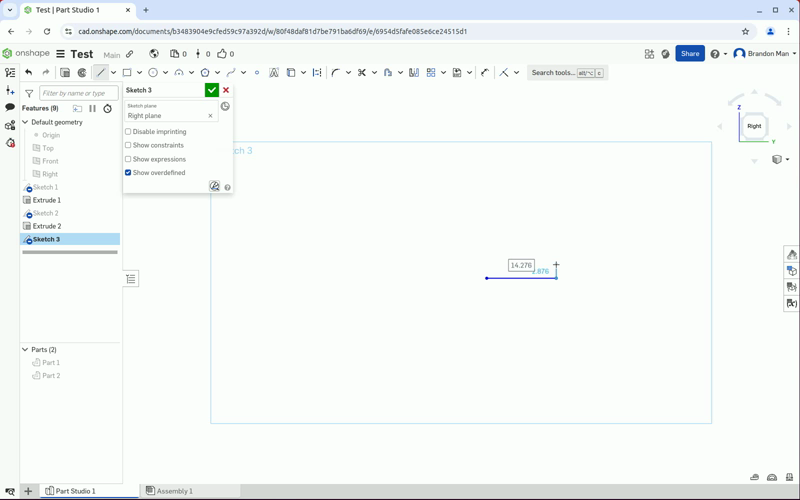
click(556, 264)
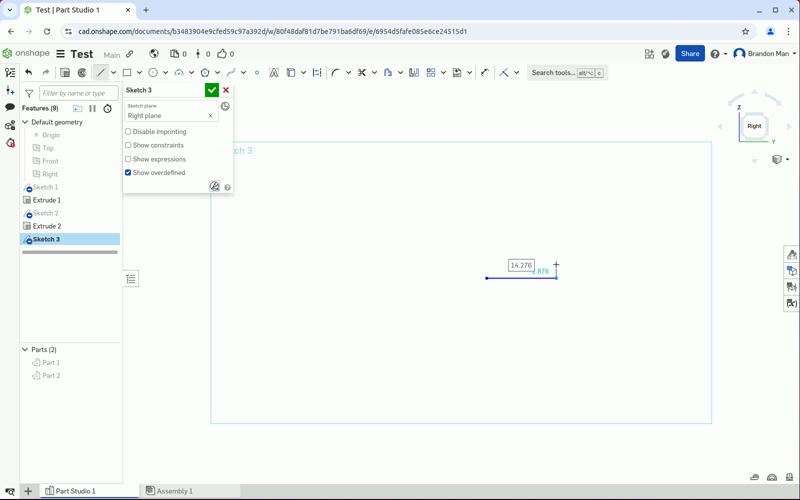
key_up(shift)
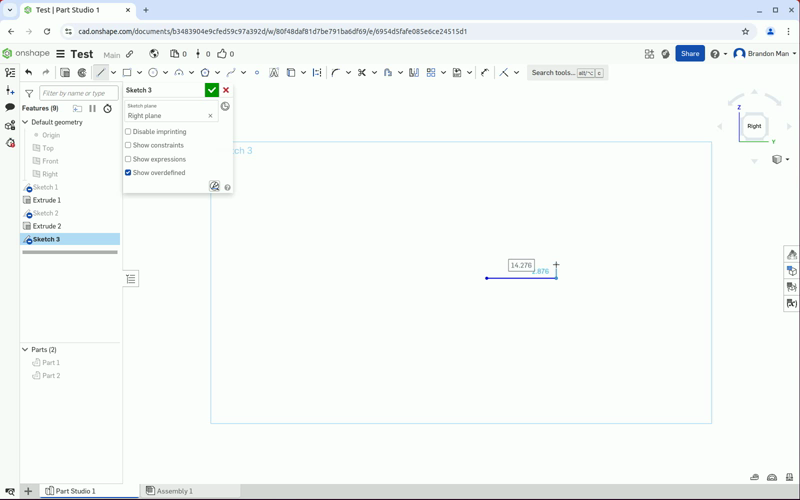
key_down(shift)
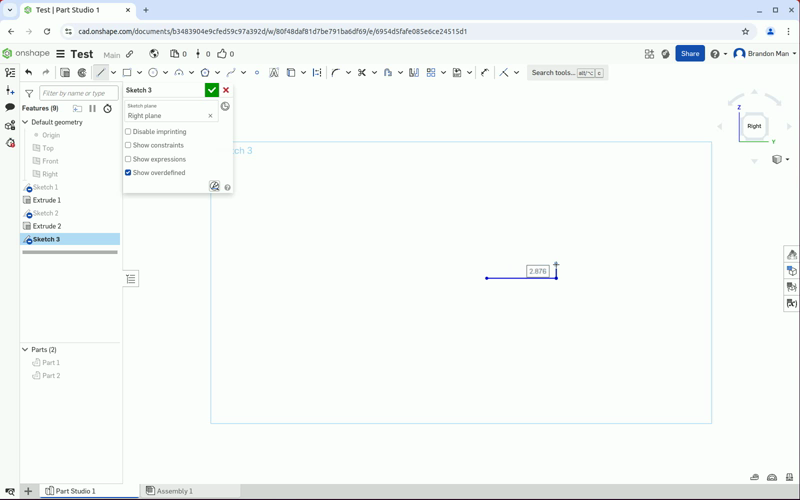
mouse_move(586, 264)
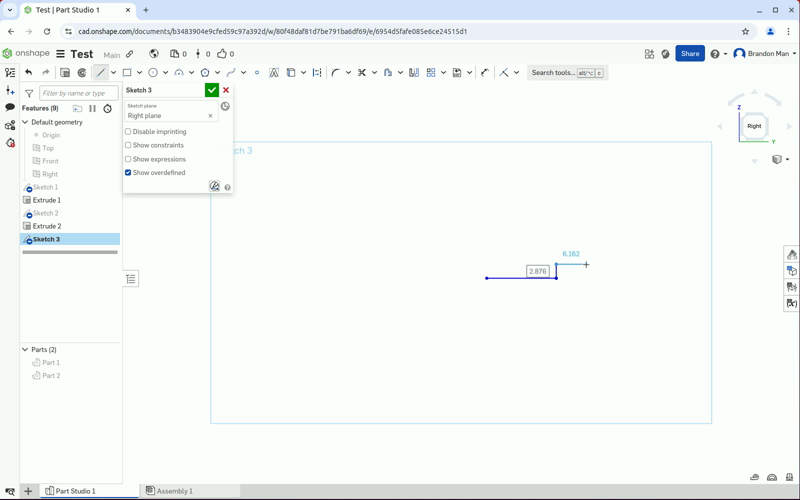
mouse_move(526, 264)
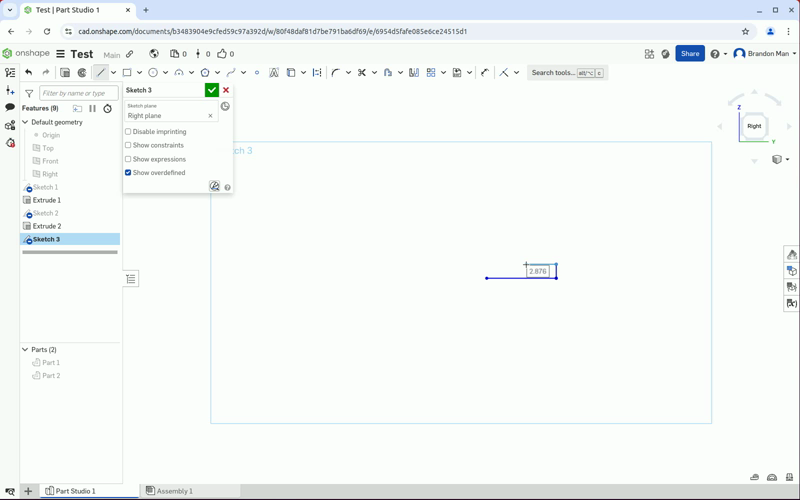
click(526, 264)
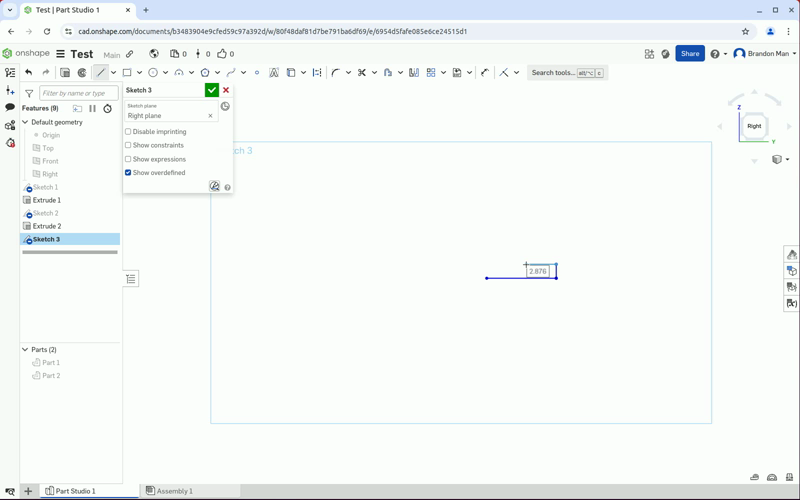
key_up(shift)
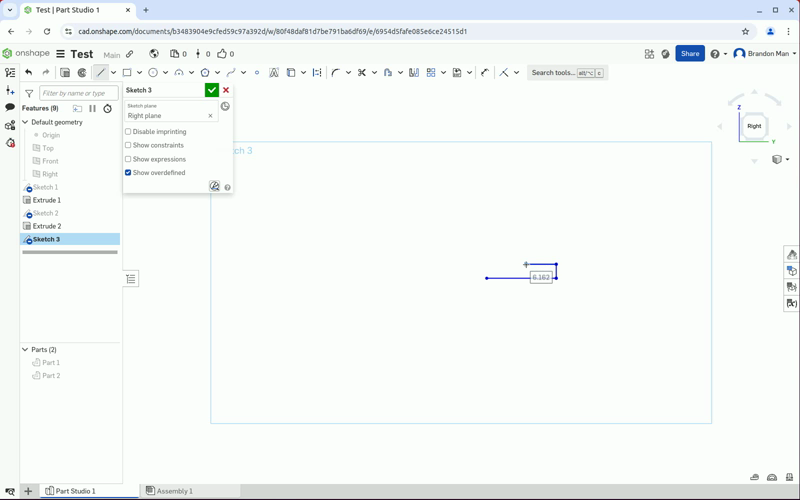
key_down(shift)
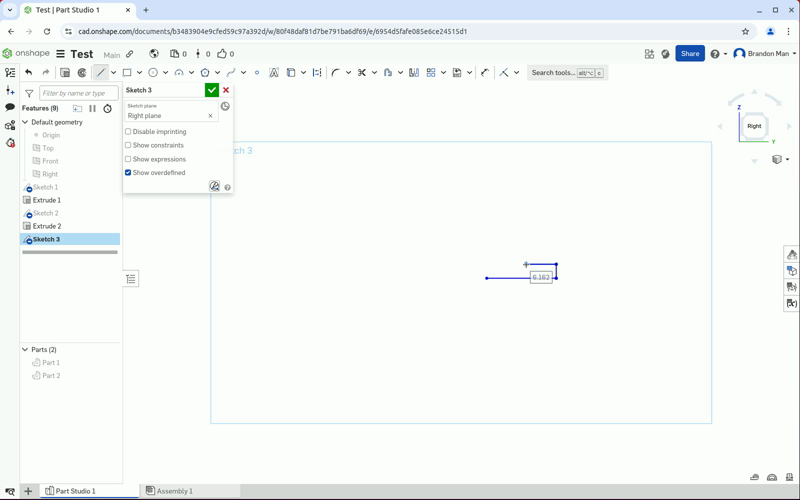
mouse_move(556, 264)
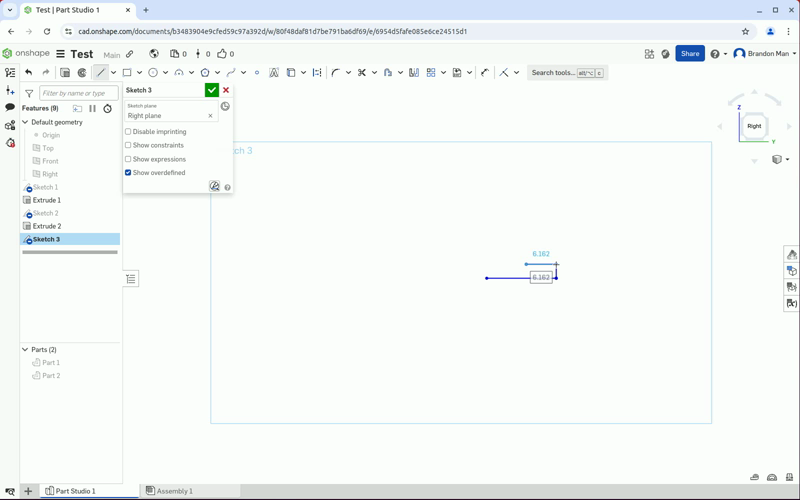
mouse_move(500, 243)
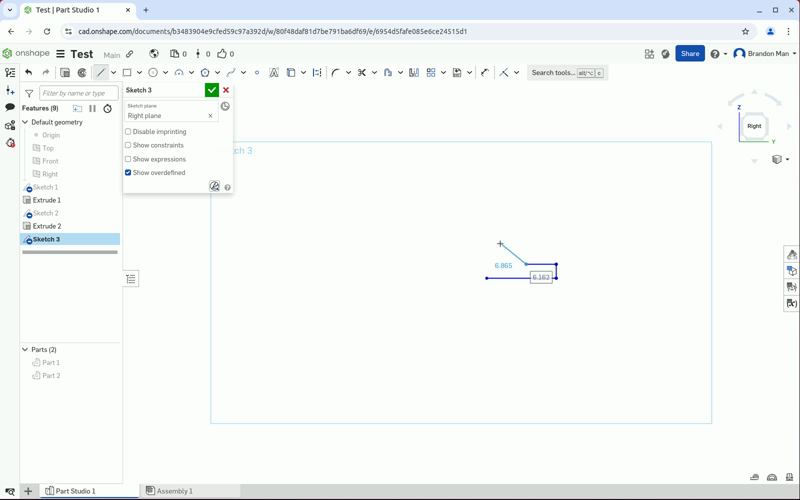
click(500, 243)
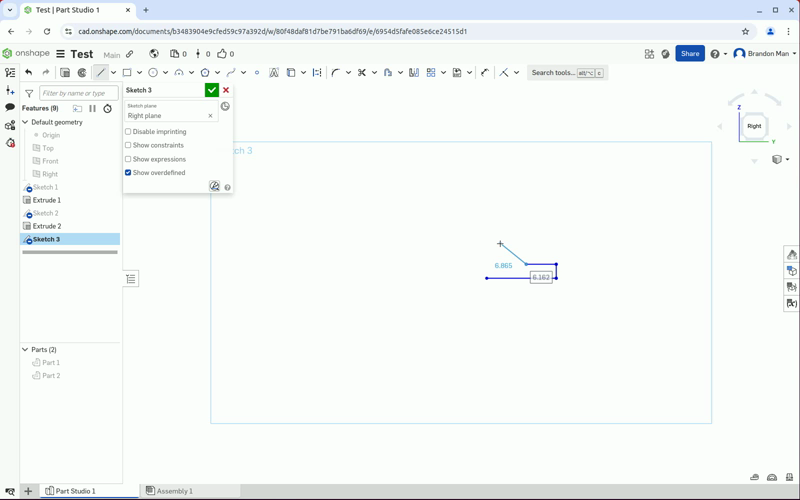
key_up(shift)
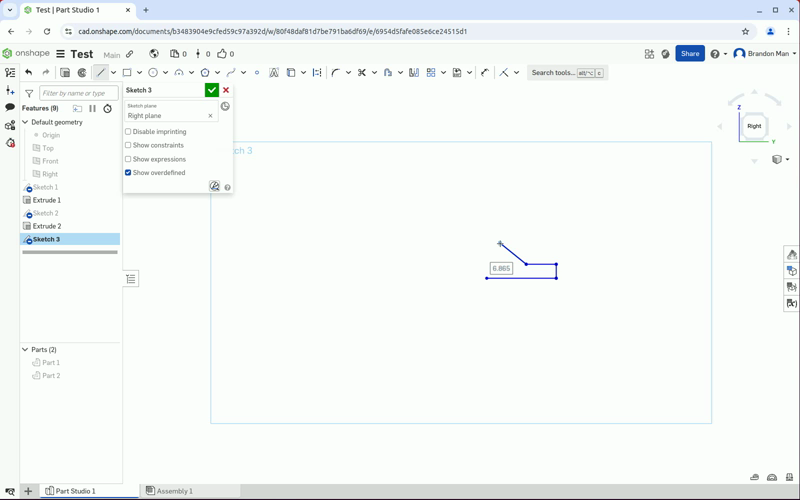
key_down(shift)
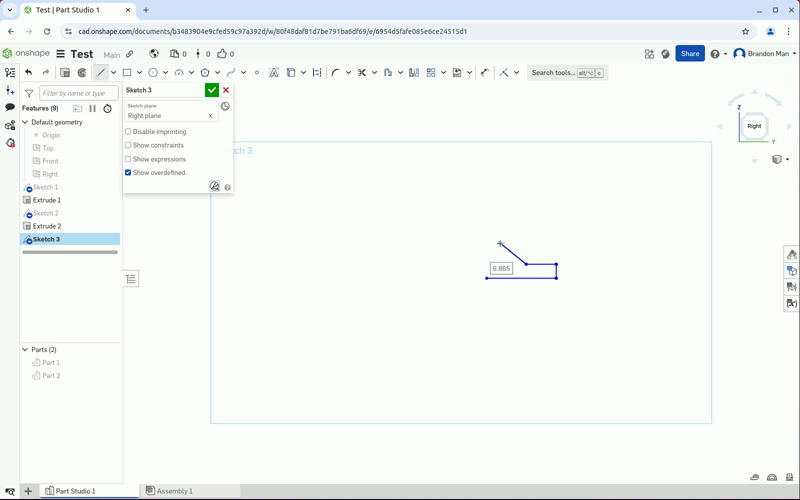
mouse_move(530, 243)
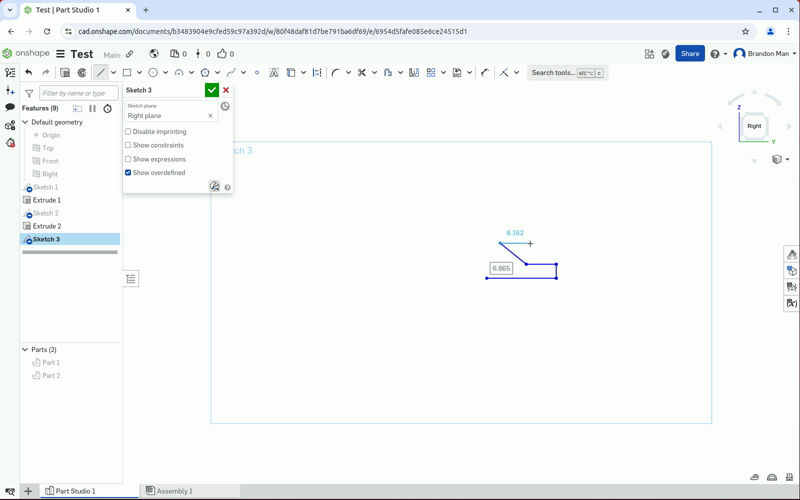
mouse_move(493, 243)
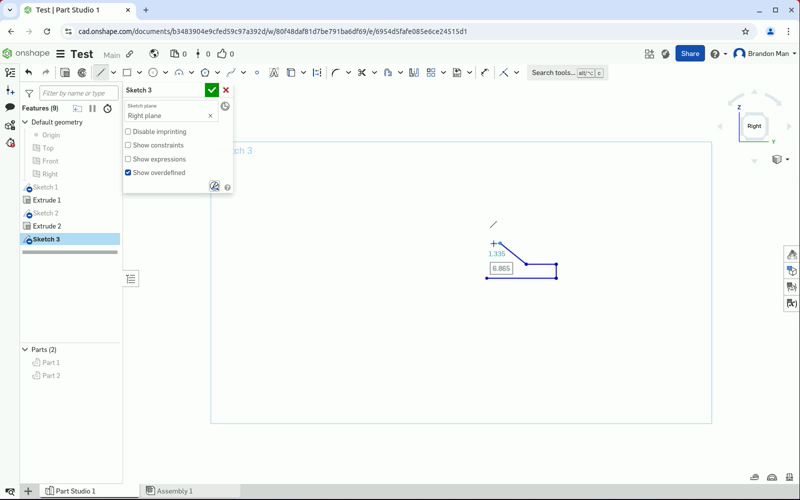
scroll(6)
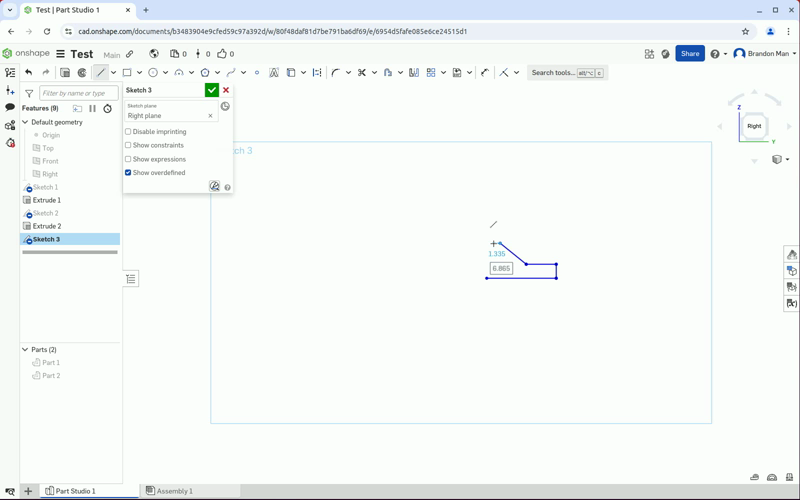
scroll(6)
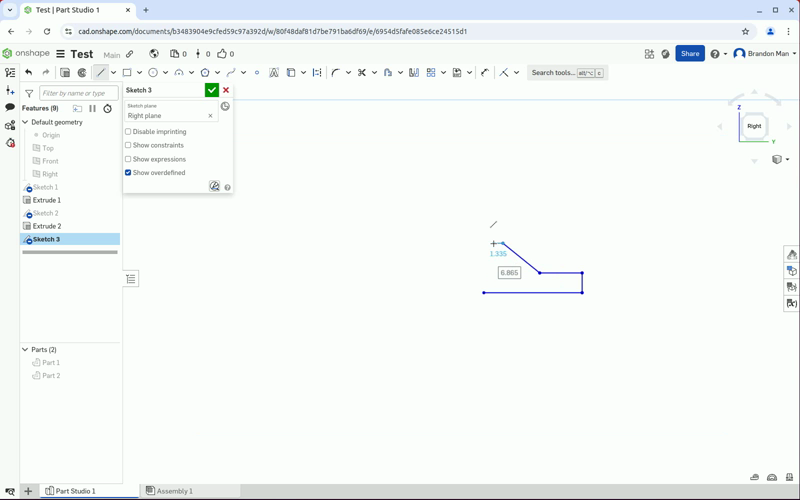
scroll(6)
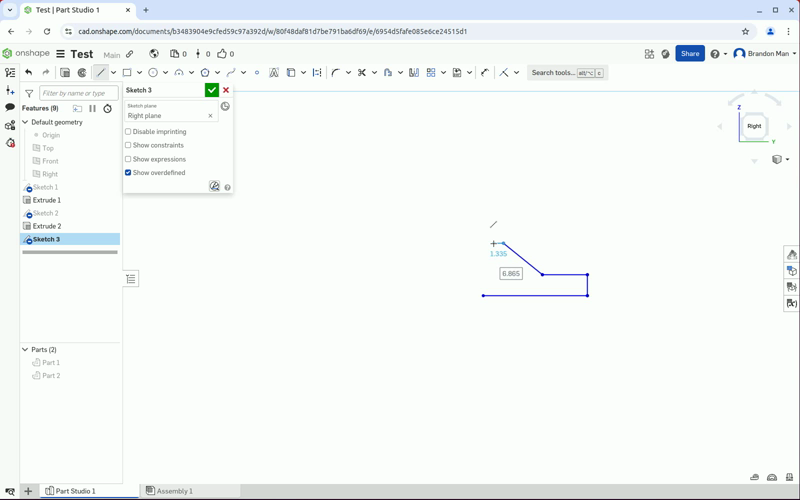
scroll(6)
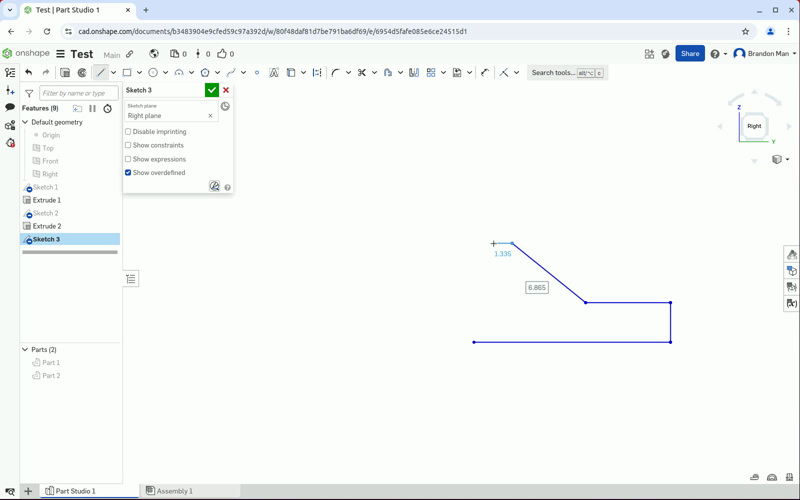
scroll(6)
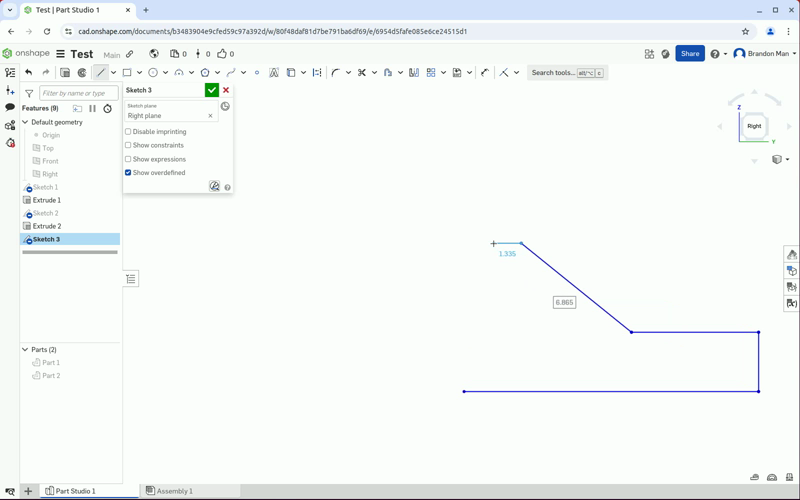
scroll(6)
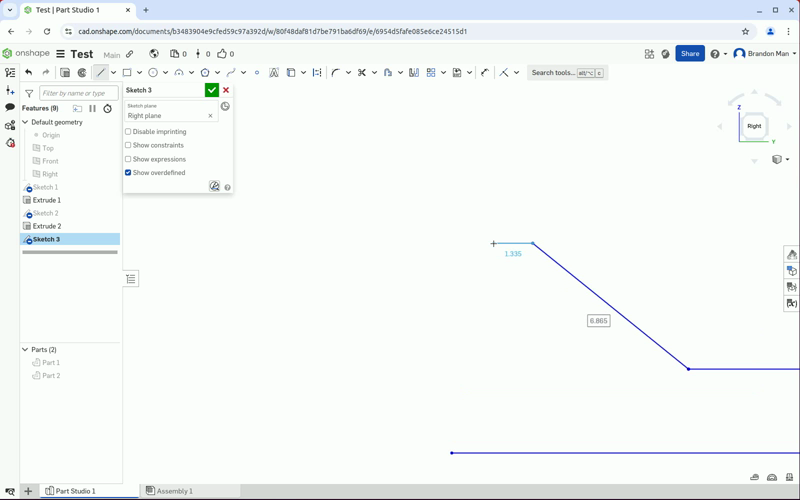
scroll(6)
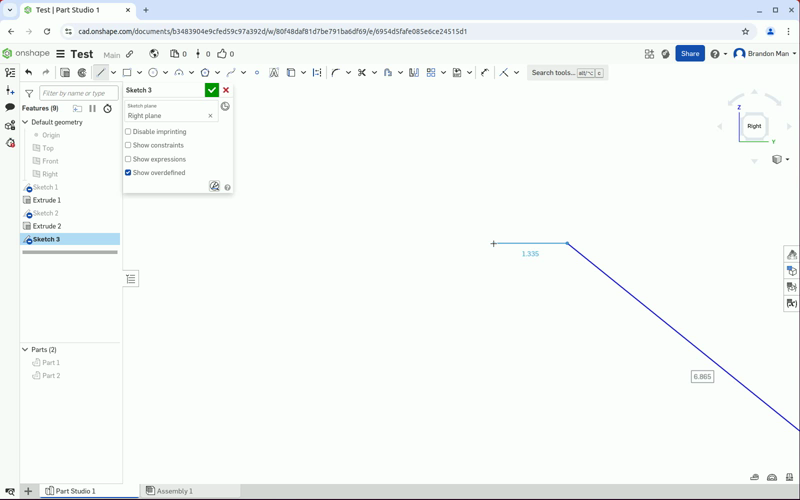
click(493, 243)
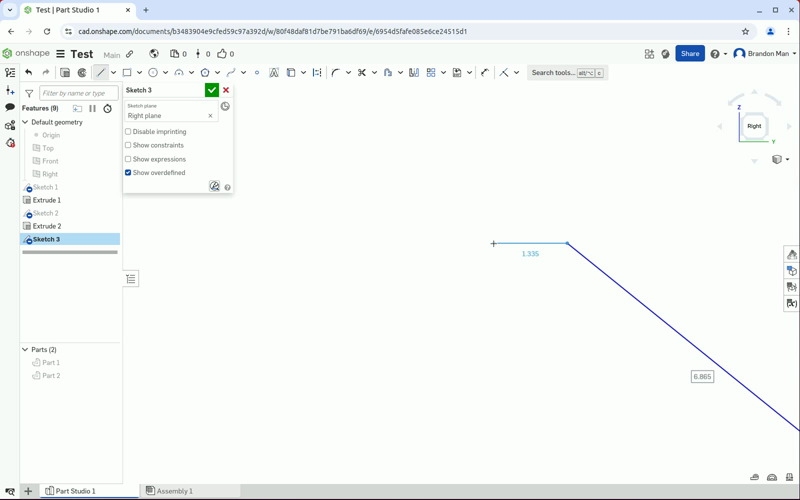
scroll(-6)
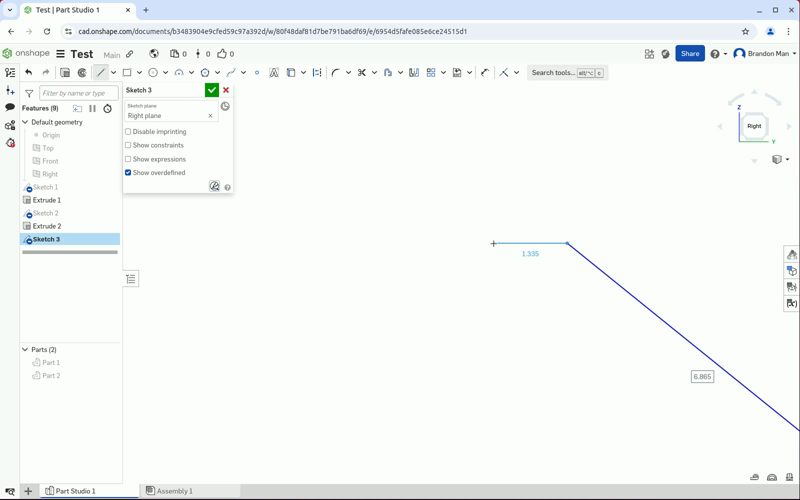
scroll(-6)
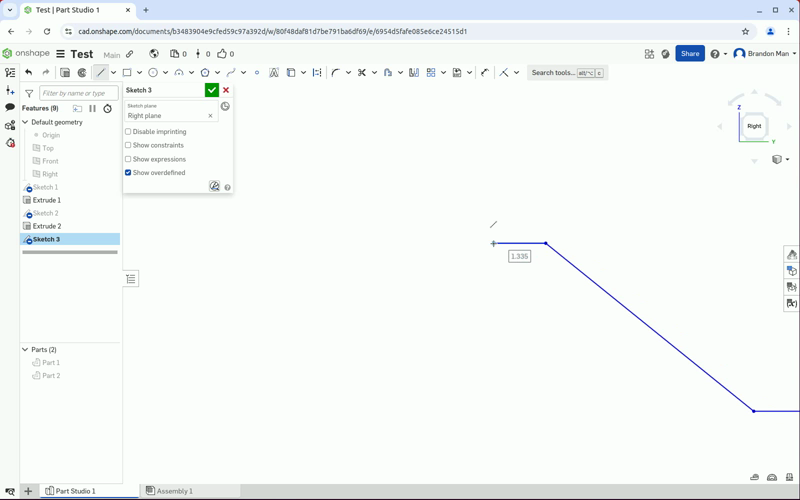
scroll(-6)
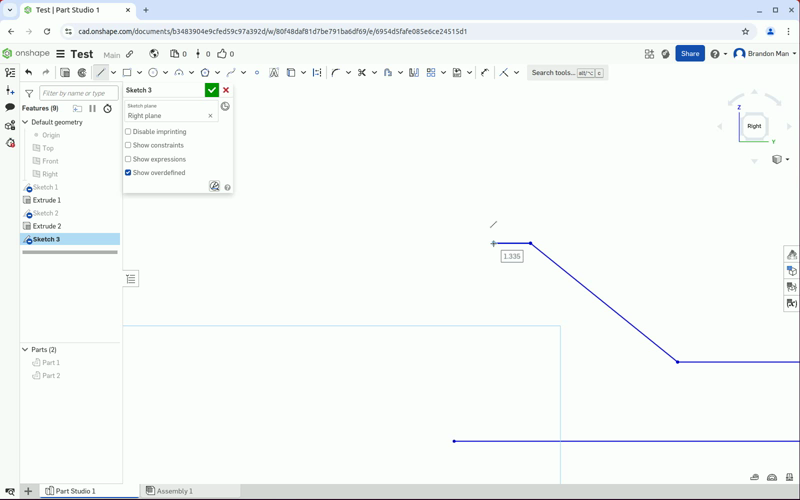
scroll(-6)
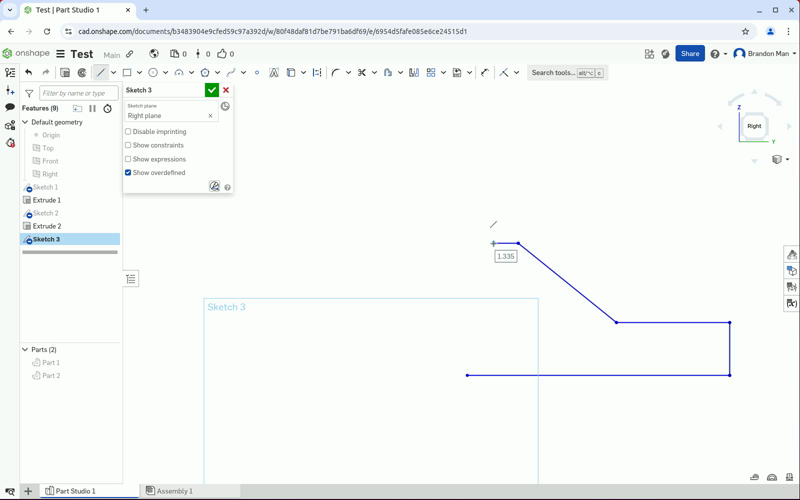
scroll(-6)
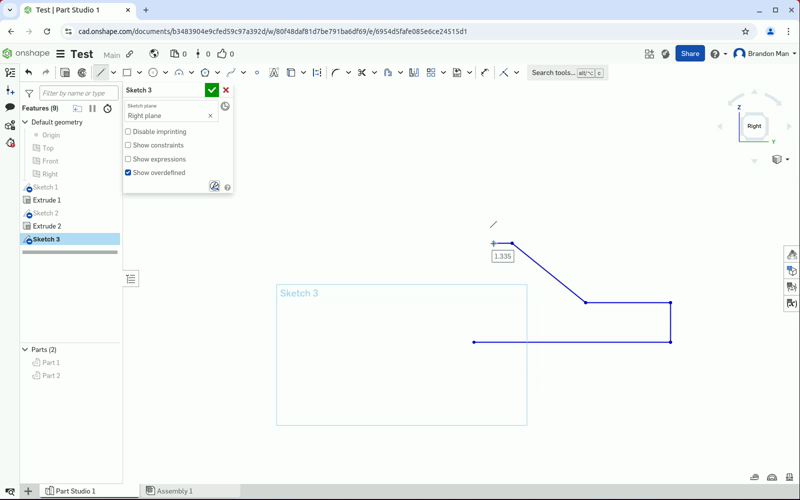
scroll(-6)
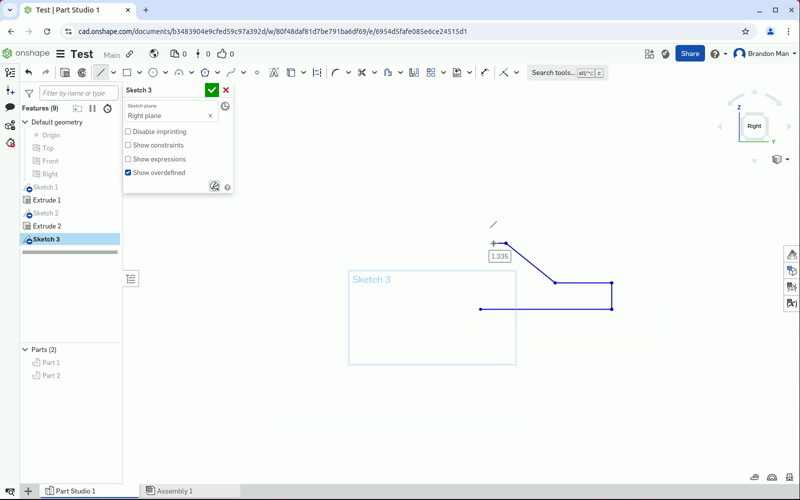
scroll(-6)
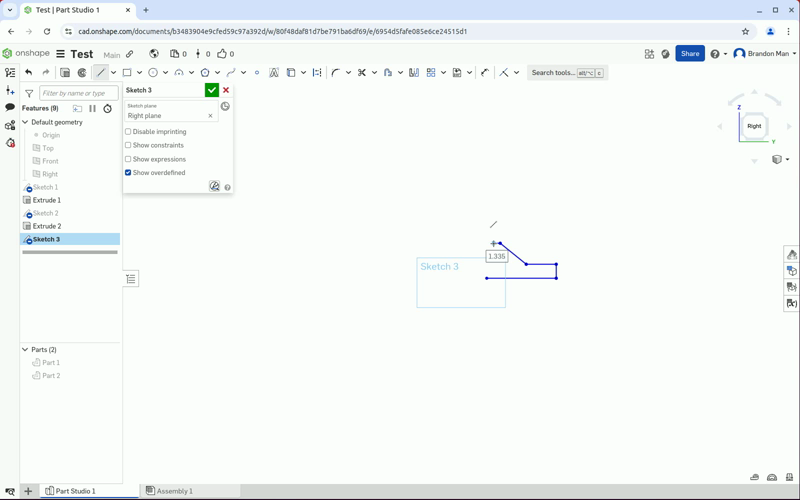
key_up(shift)
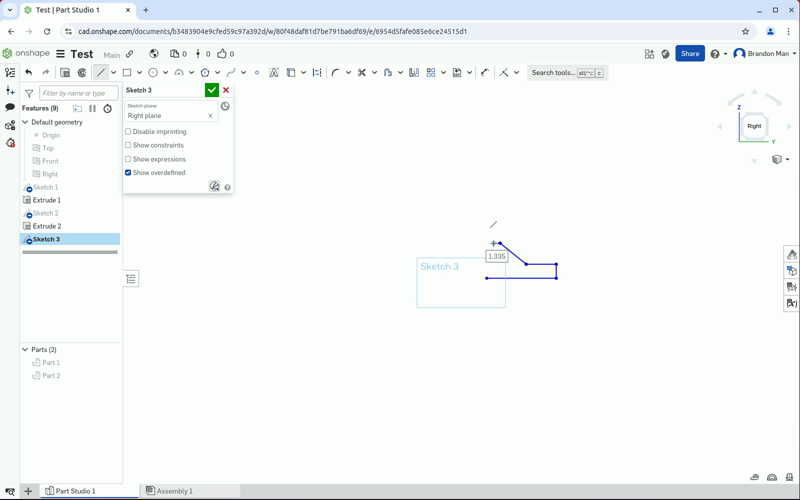
key(esc)
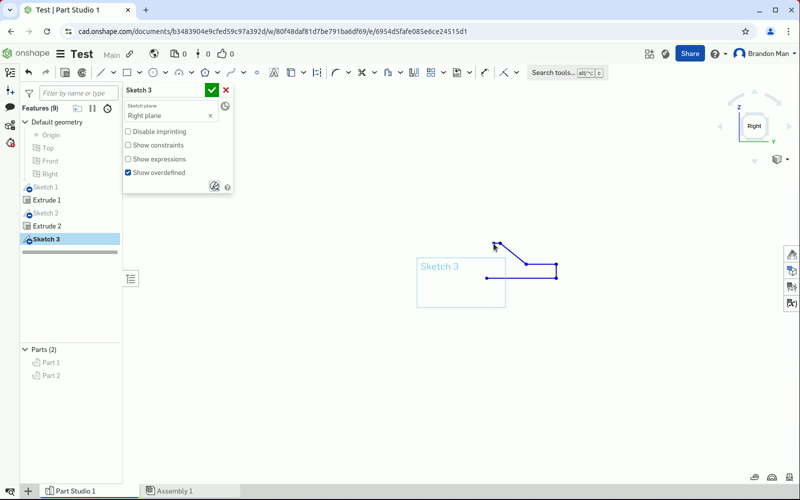
key(a)
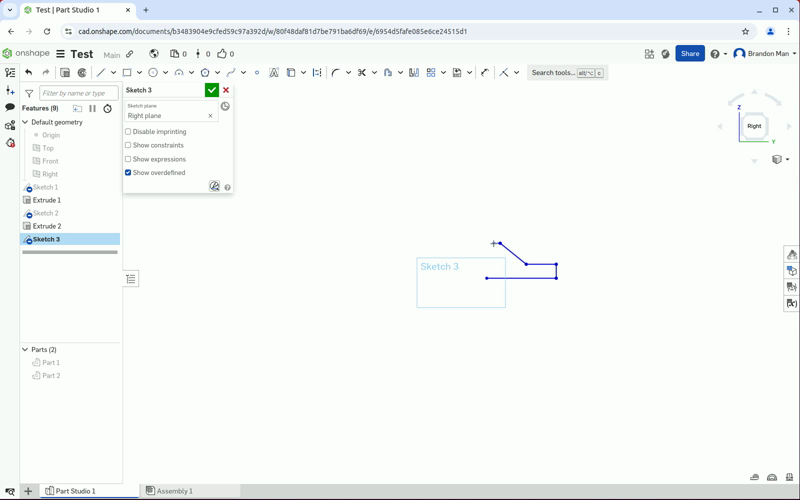
mouse_move(493, 243)
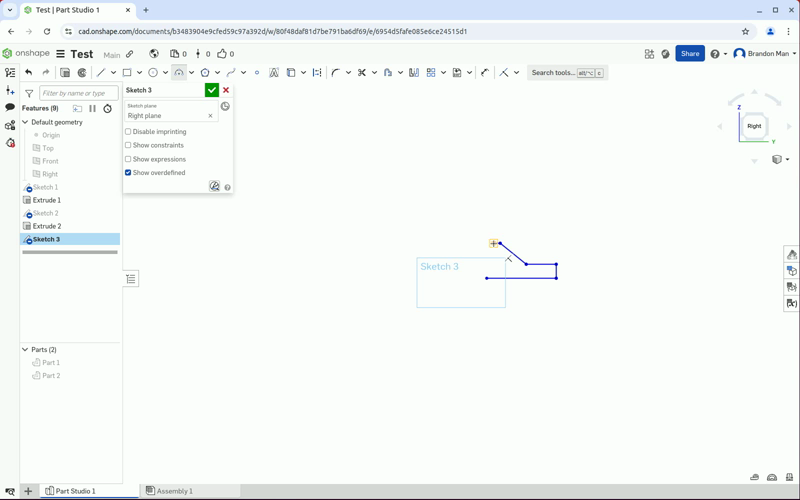
click(493, 243)
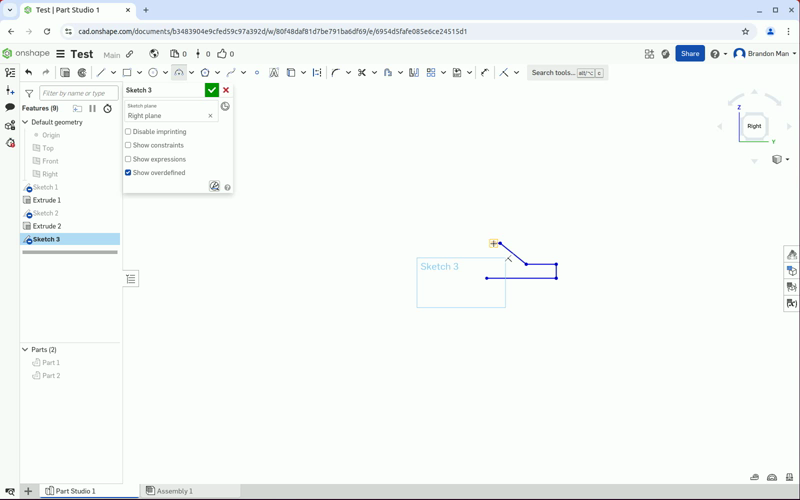
key_down(shift)
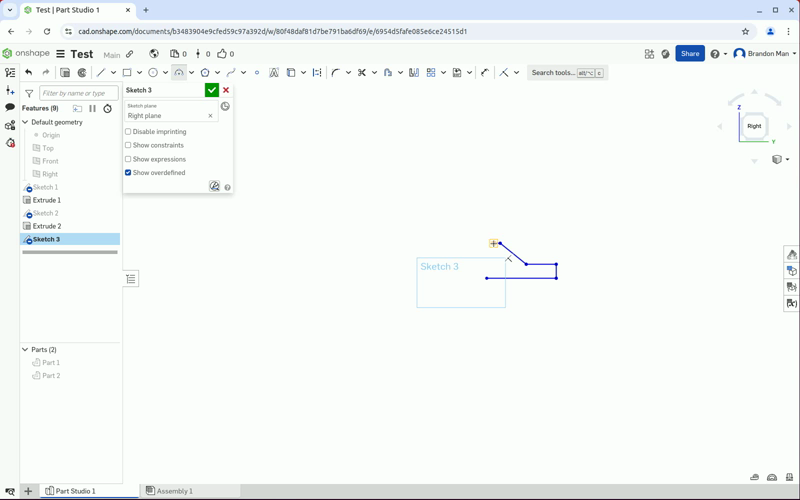
mouse_move(486, 250)
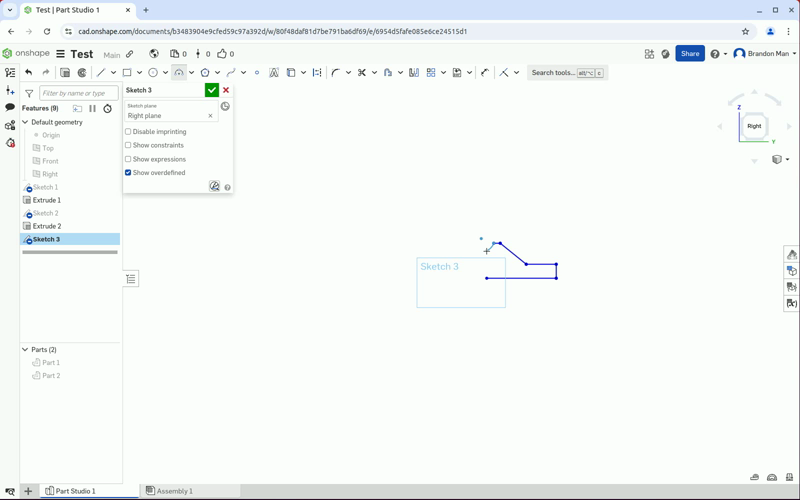
click(486, 250)
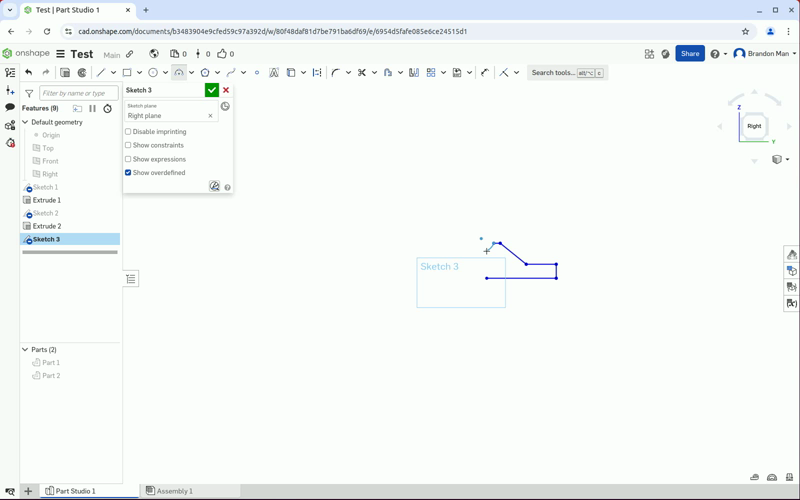
mouse_move(488, 245)
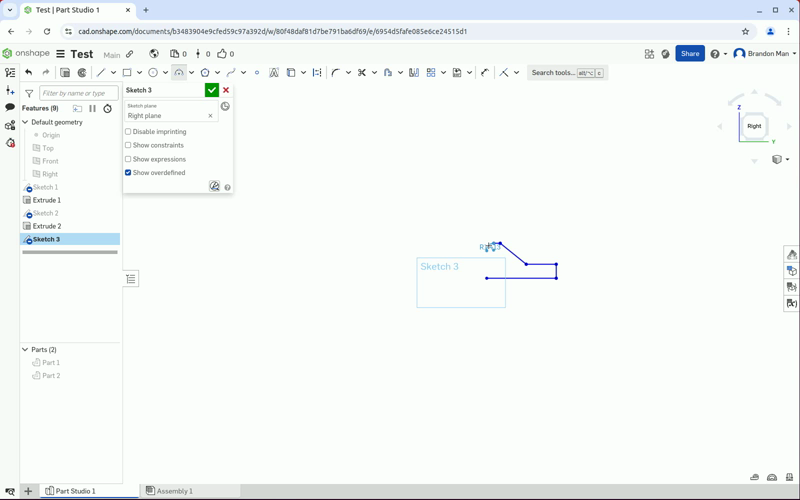
click(488, 245)
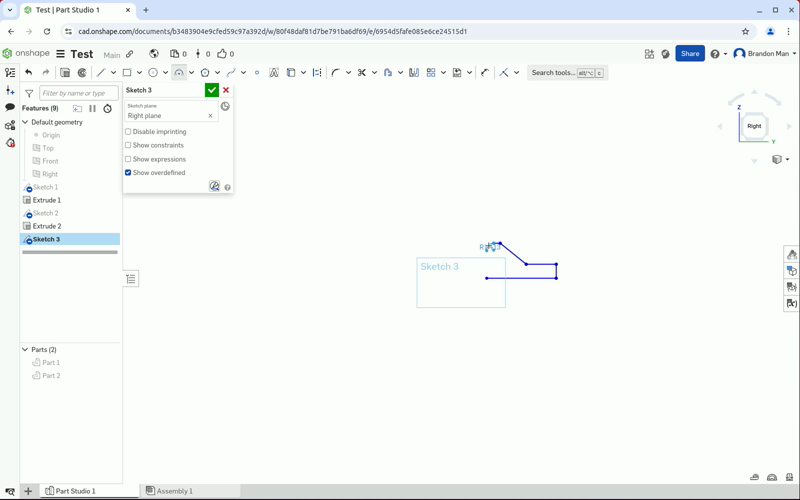
key_up(shift)
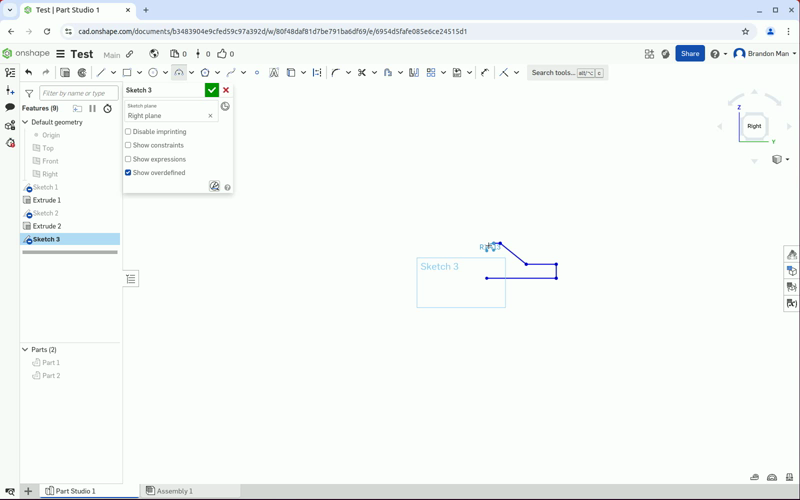
key(esc)
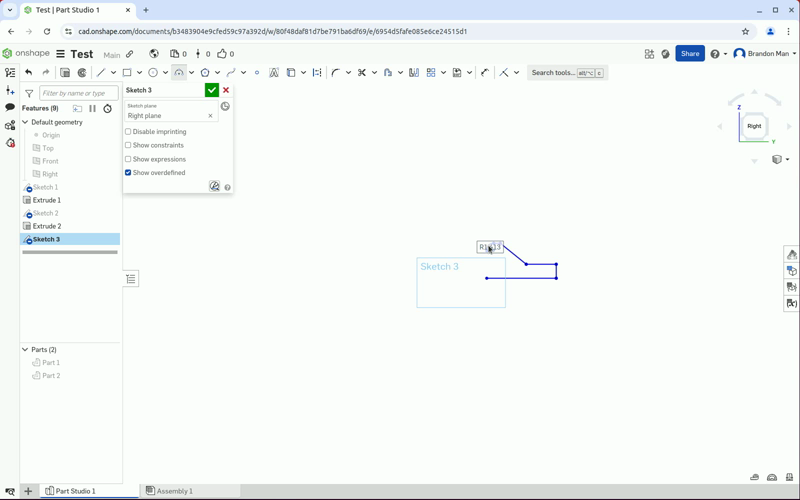
key(l)
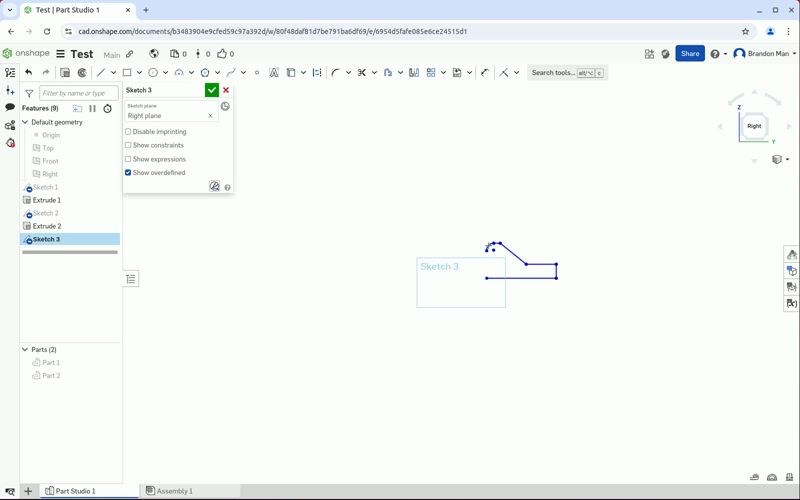
mouse_move(486, 250)
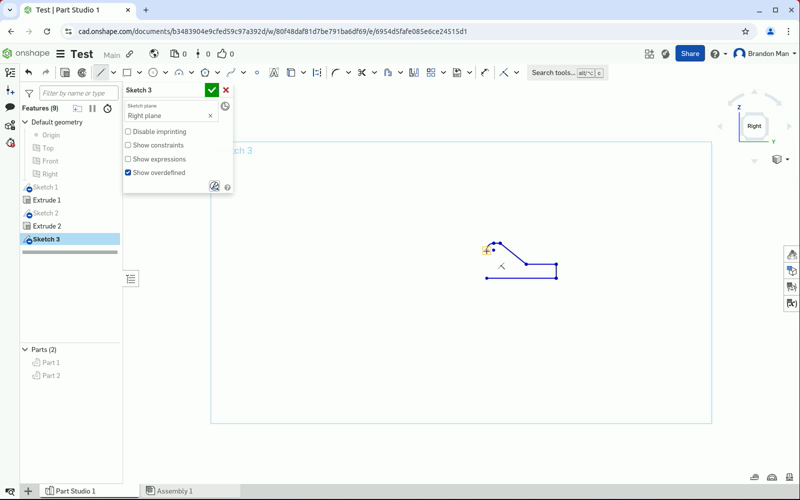
click(486, 250)
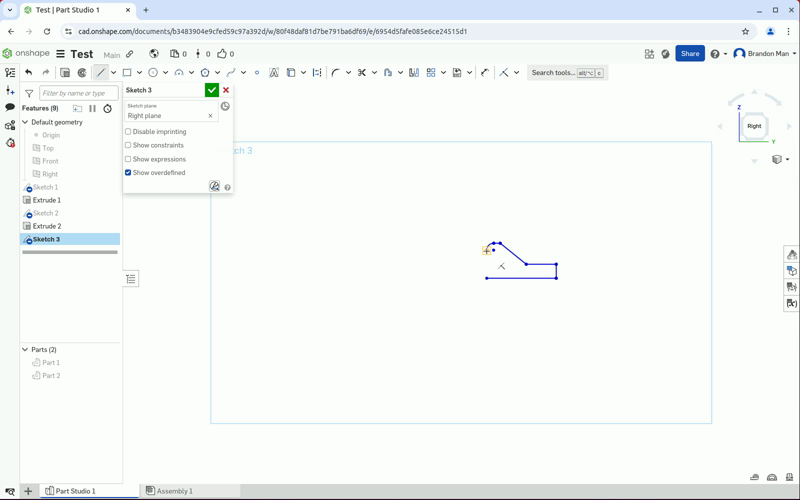
mouse_move(516, 250)
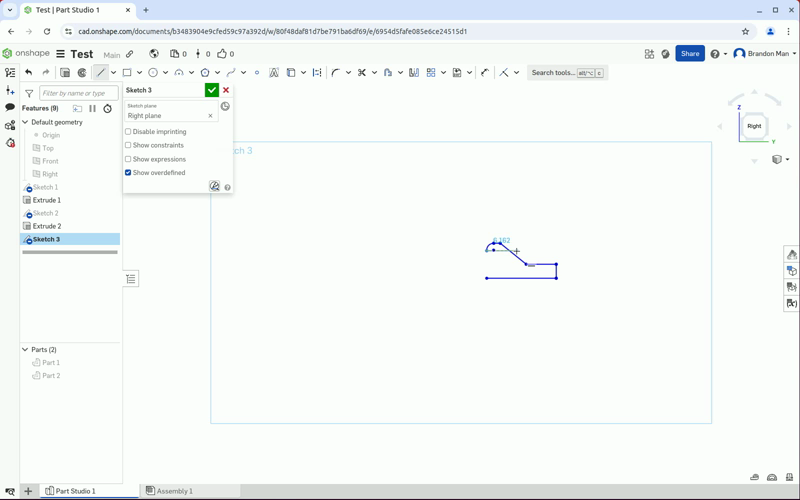
key_down(shift)
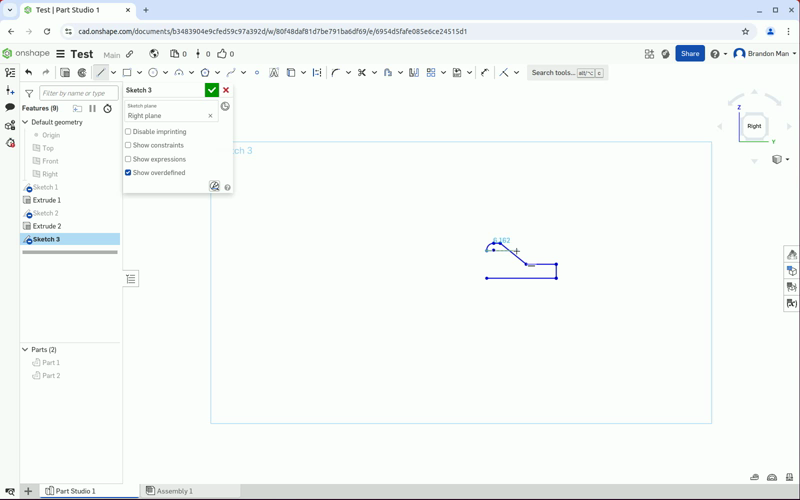
mouse_move(486, 278)
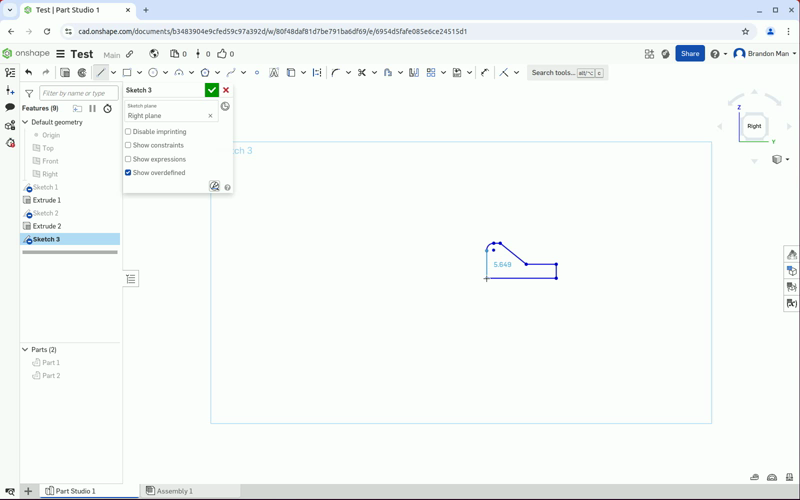
key_up(shift)
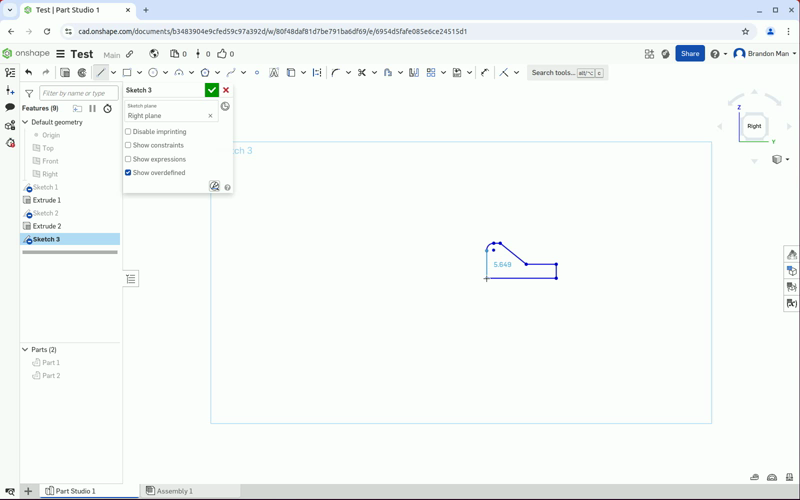
click(486, 278)
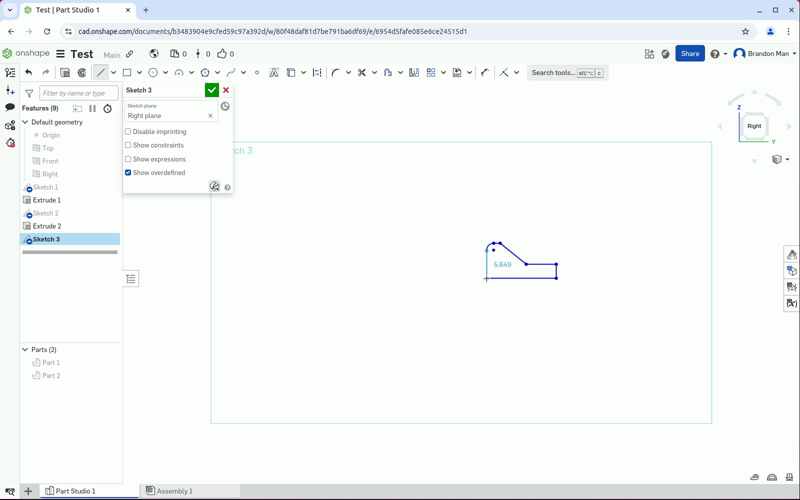
key(esc)
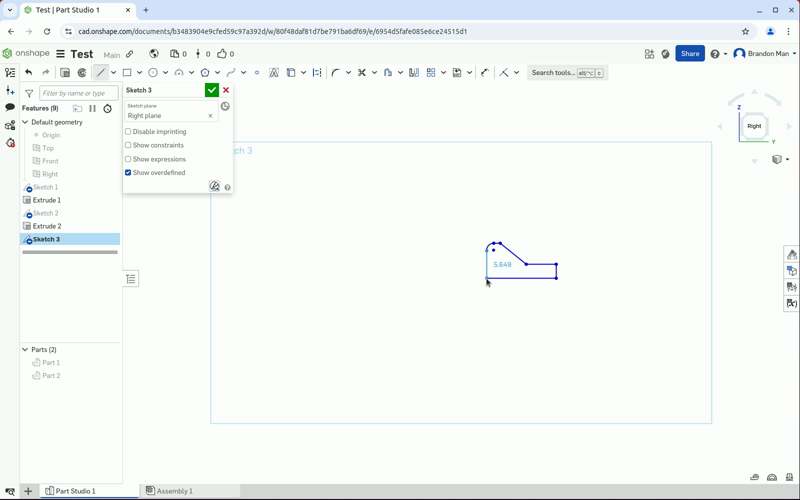
key(c)
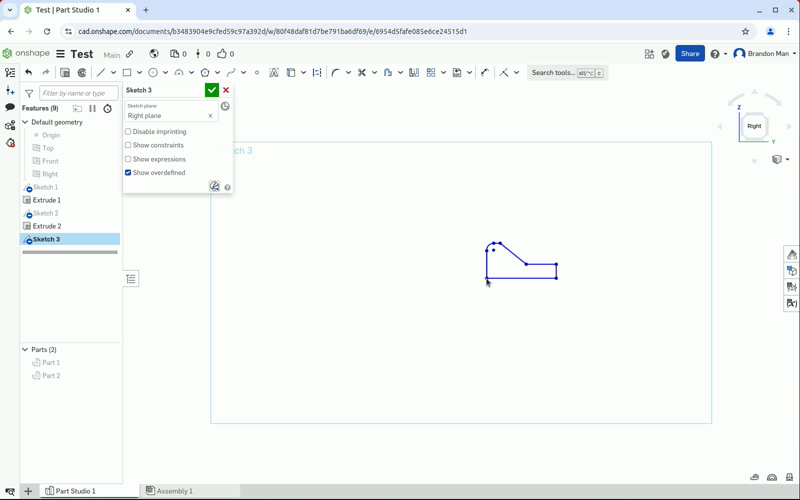
key_down(shift)
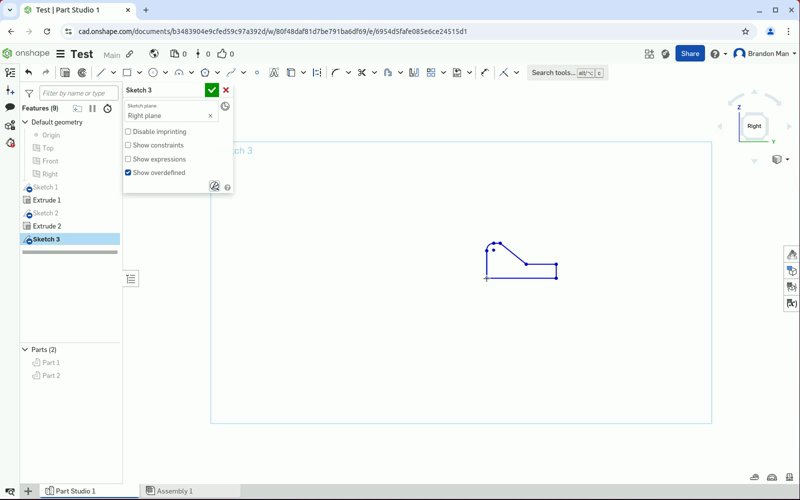
mouse_move(493, 250)
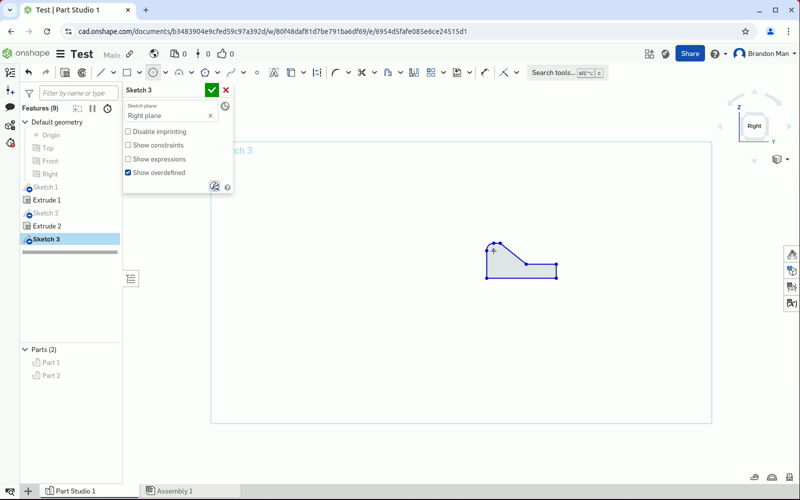
click(493, 250)
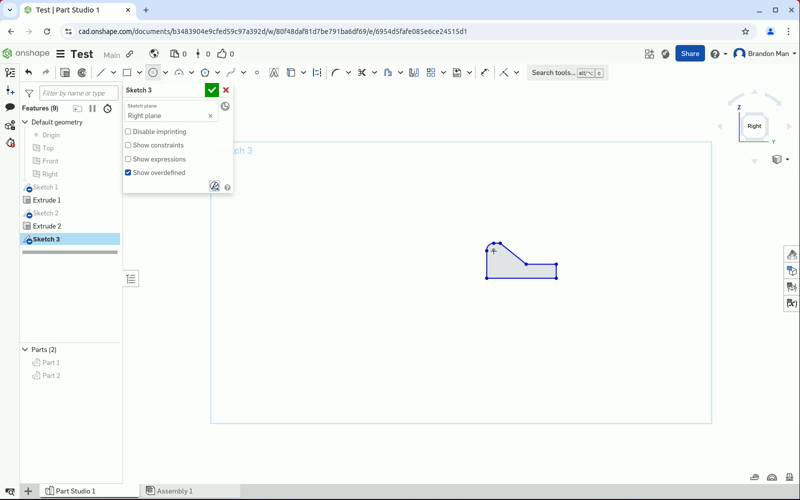
key_up(shift)
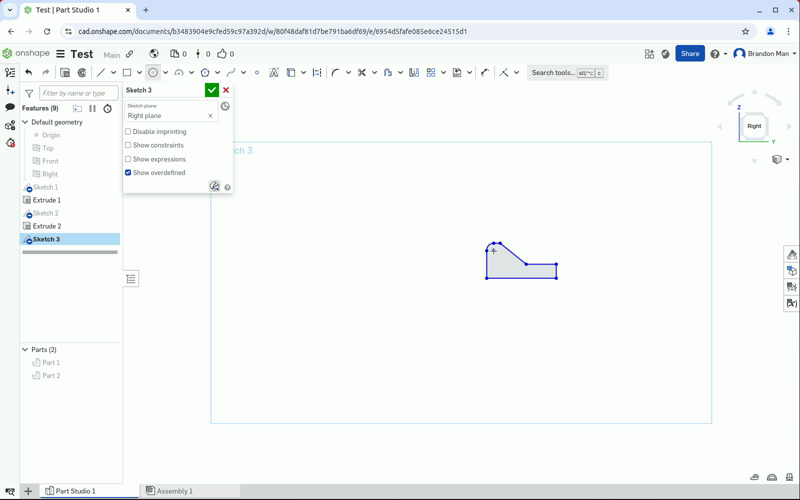
mouse_move(496, 250)
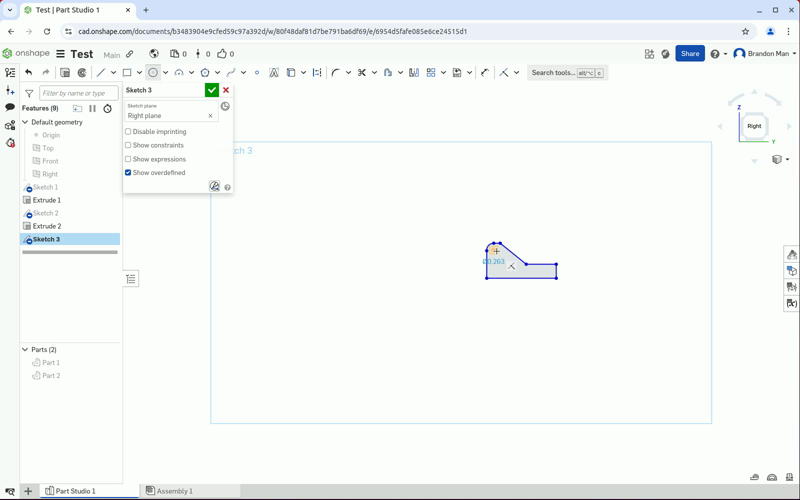
scroll(6)
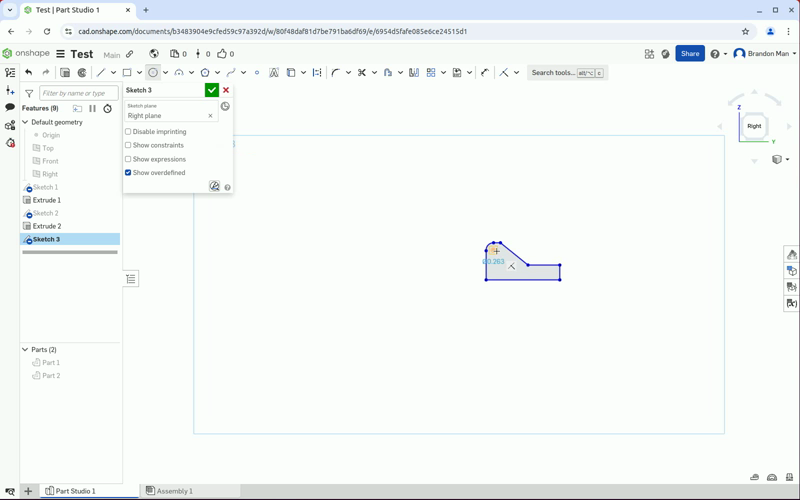
scroll(6)
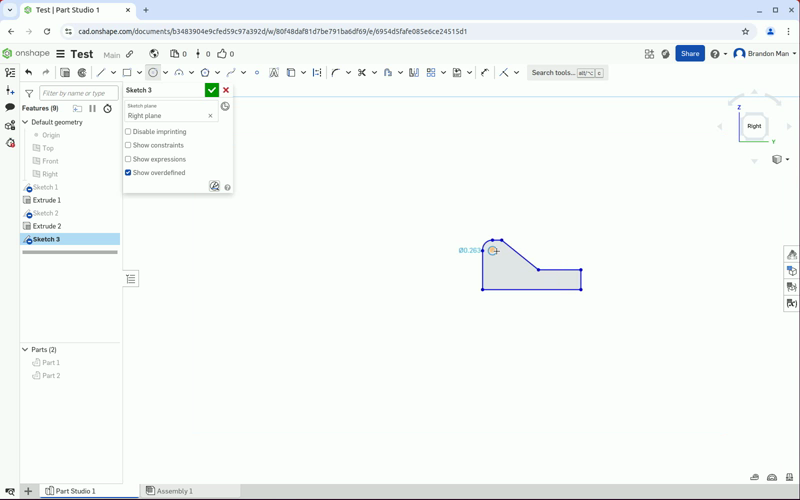
scroll(6)
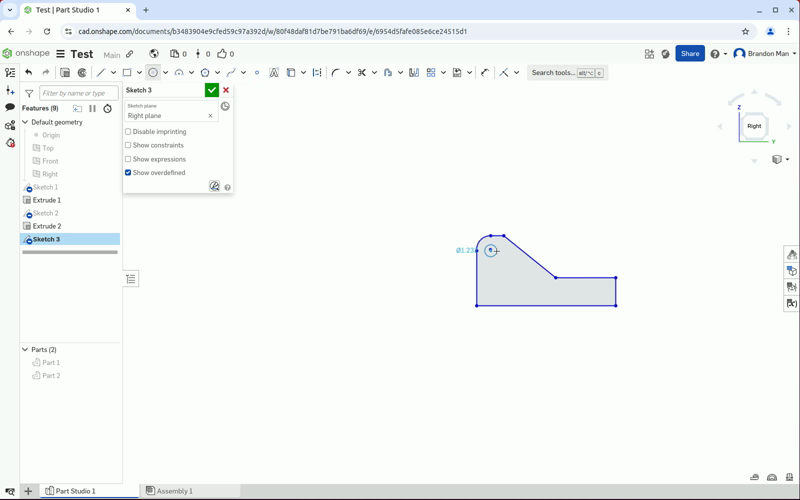
scroll(6)
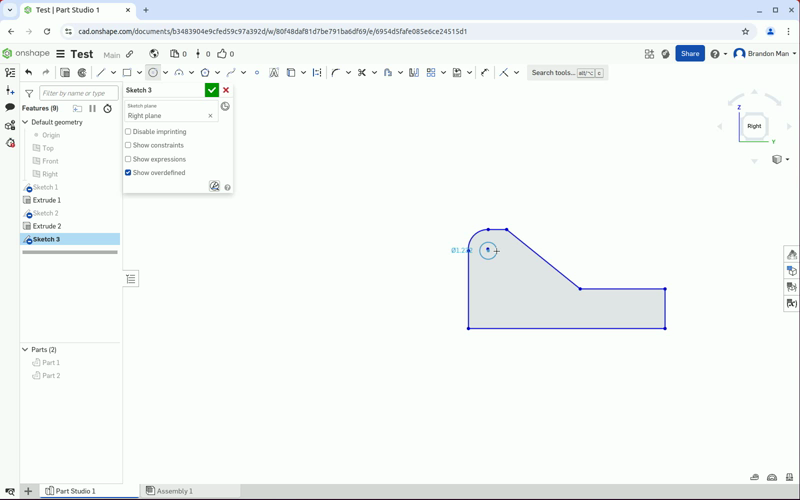
scroll(6)
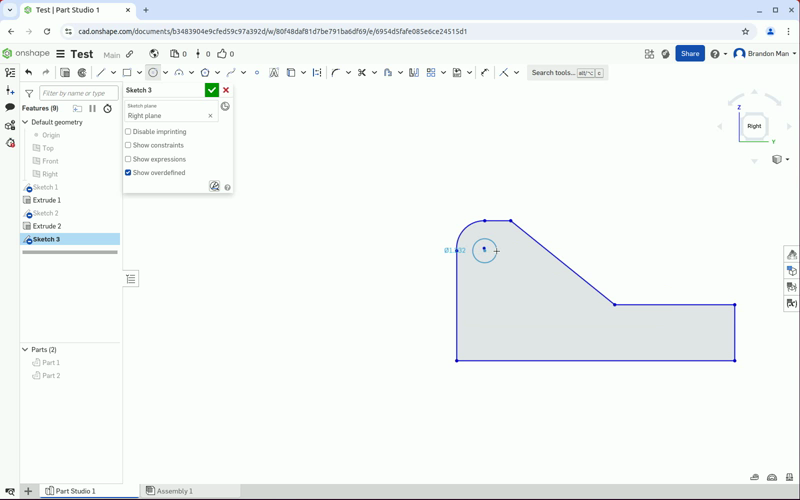
scroll(6)
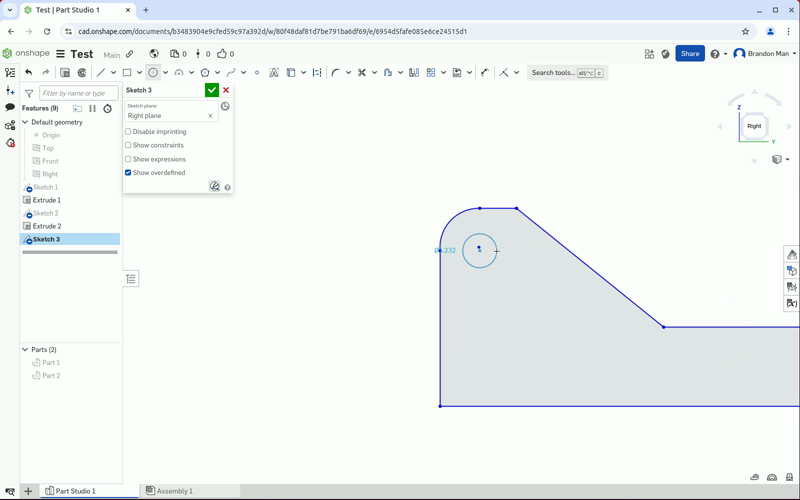
scroll(6)
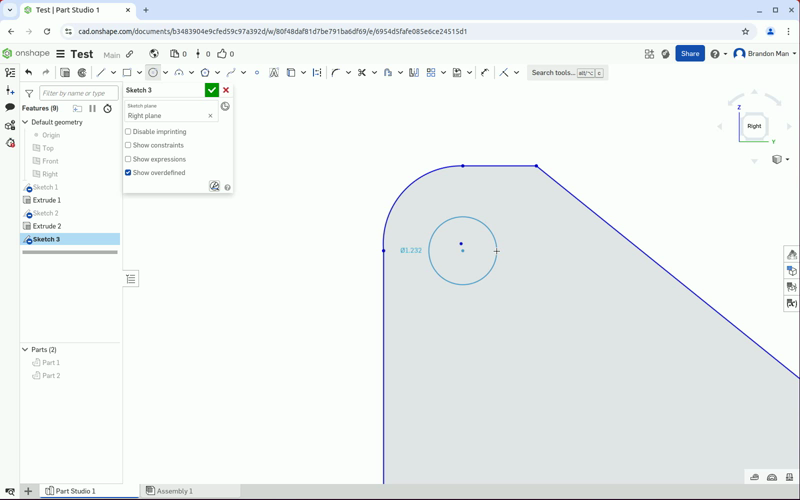
click(496, 250)
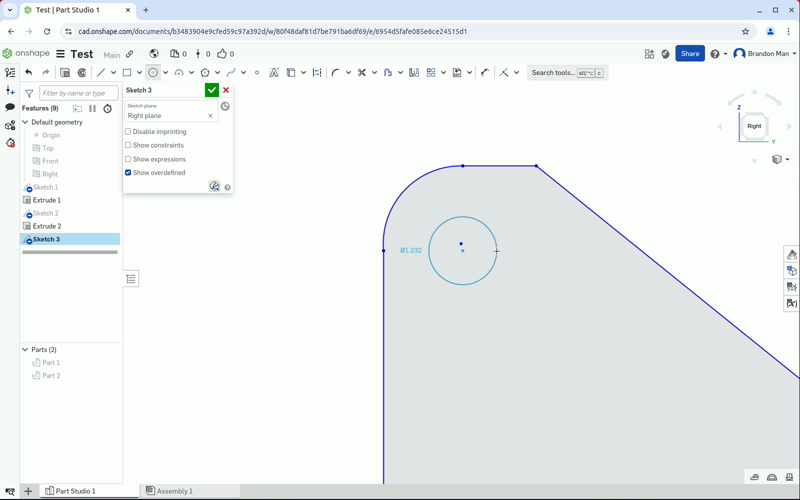
scroll(-6)
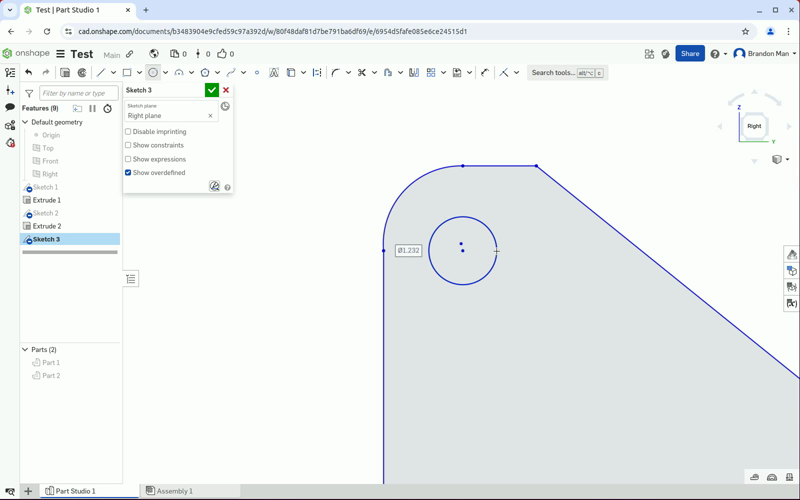
scroll(-6)
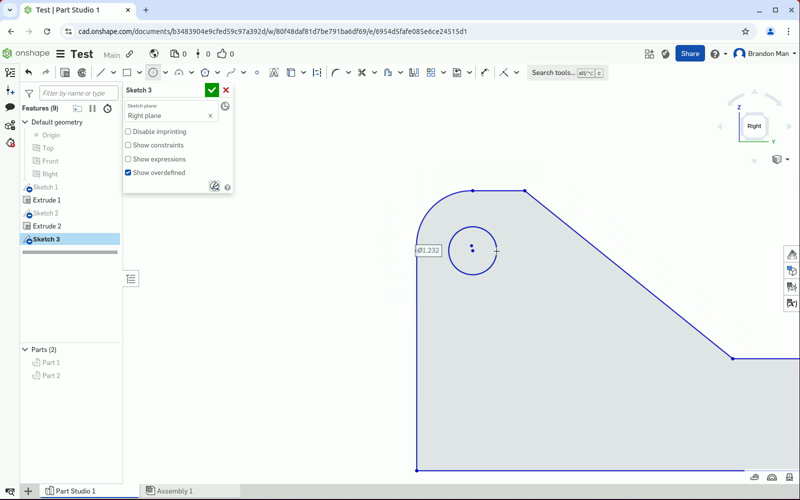
scroll(-6)
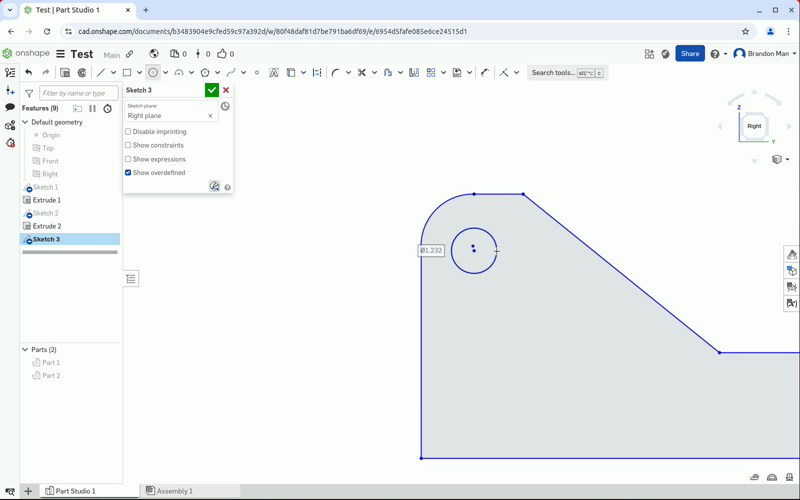
scroll(-6)
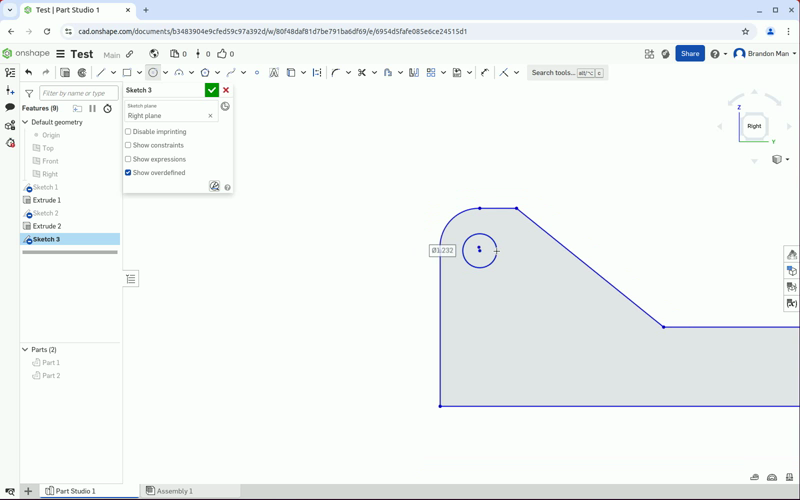
scroll(-6)
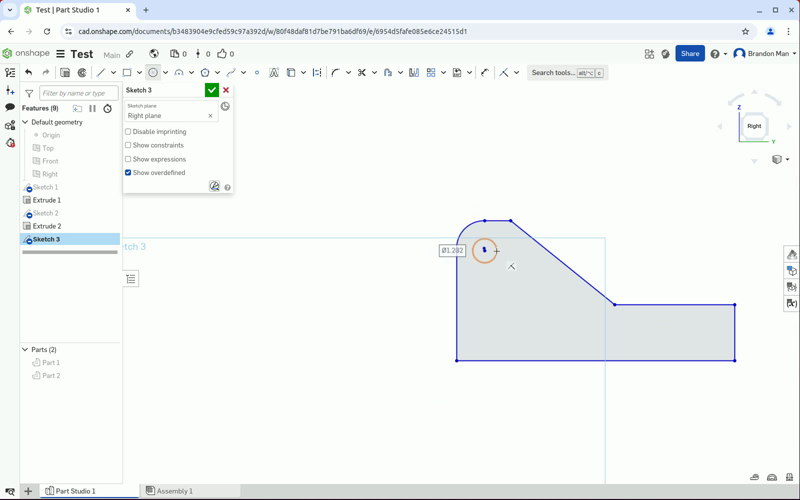
scroll(-6)
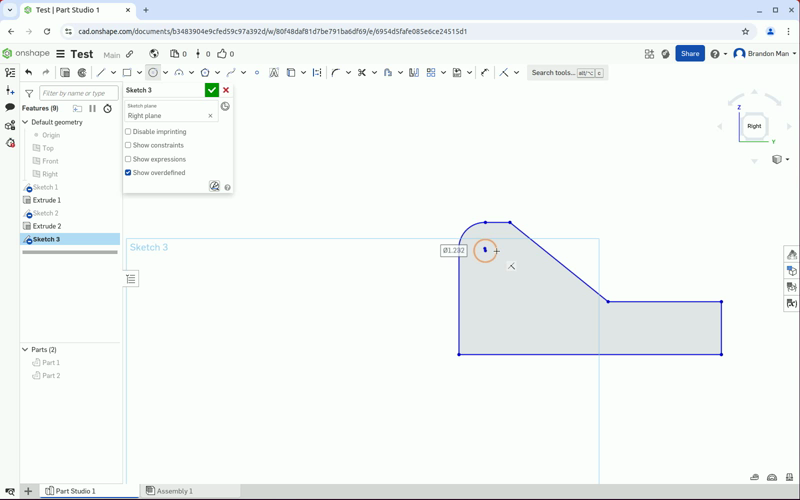
scroll(-6)
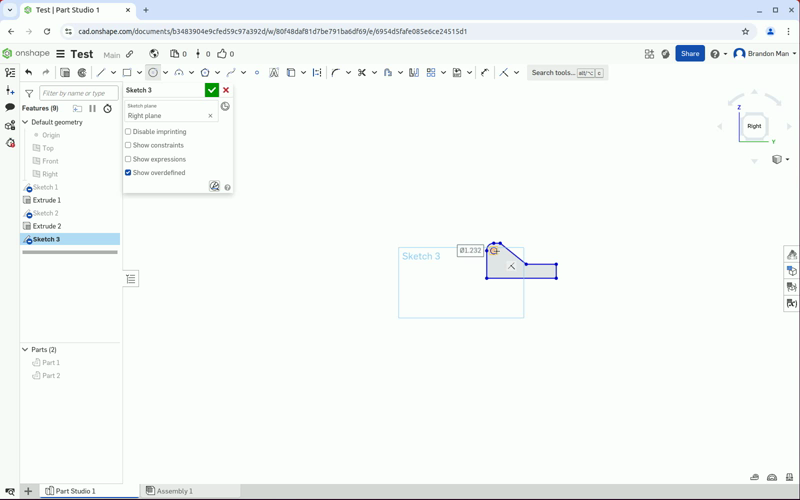
key(esc)
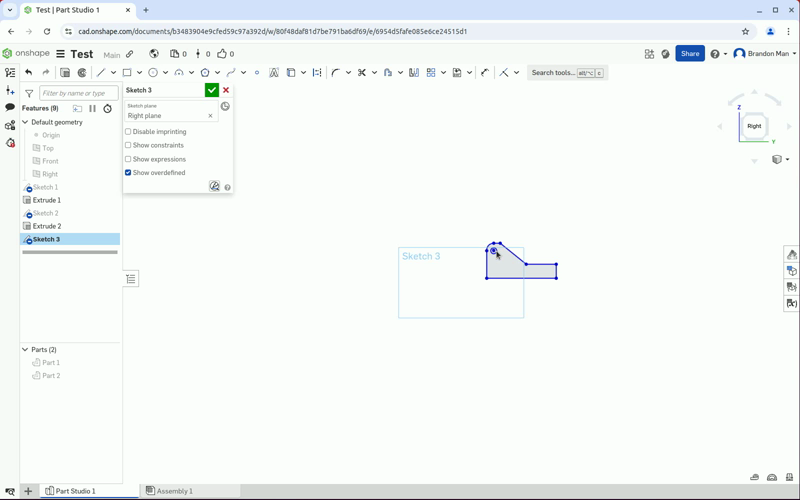
mouse_move(490, 258)
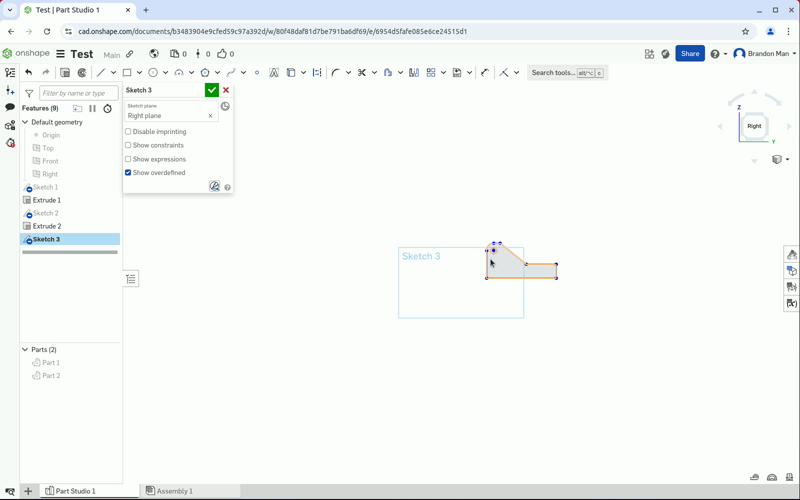
scroll(6)
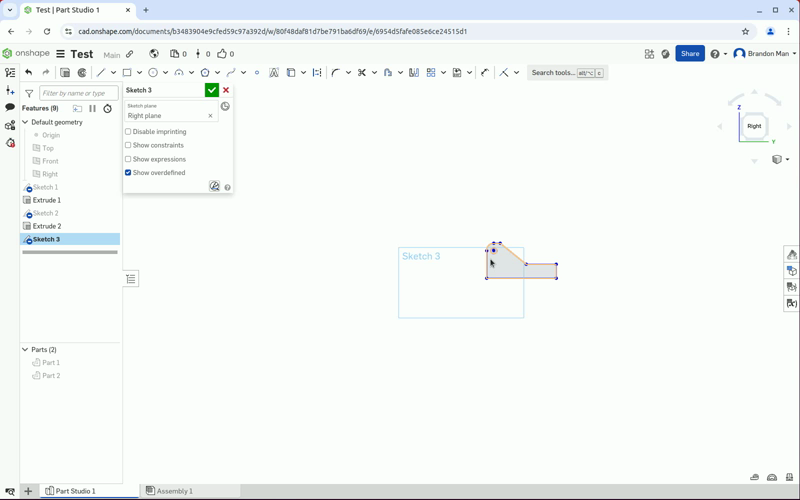
scroll(6)
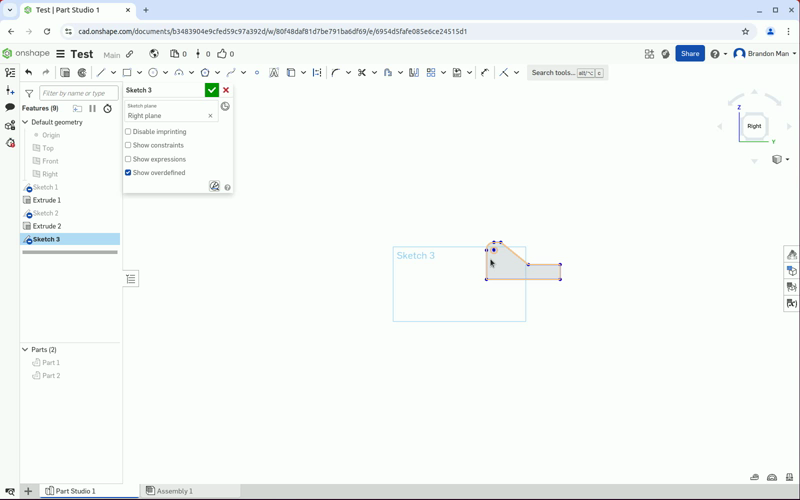
scroll(6)
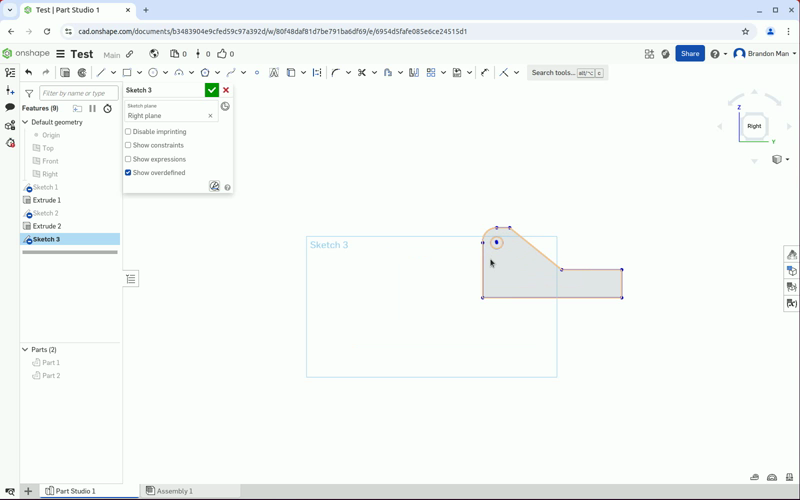
scroll(6)
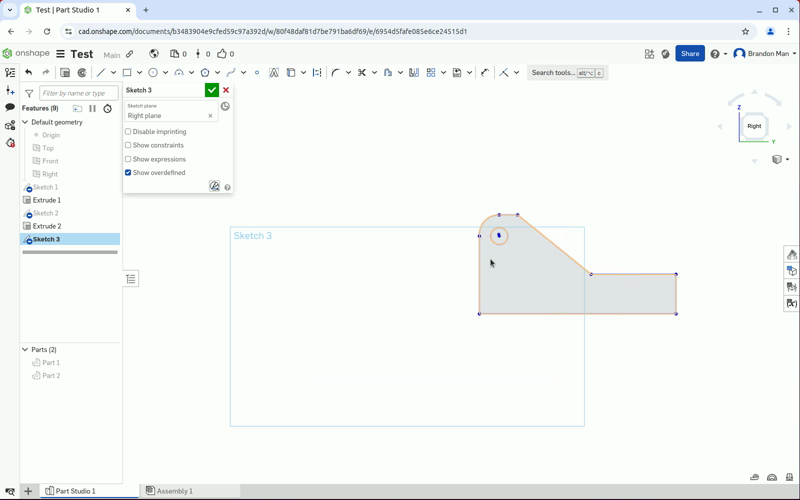
scroll(6)
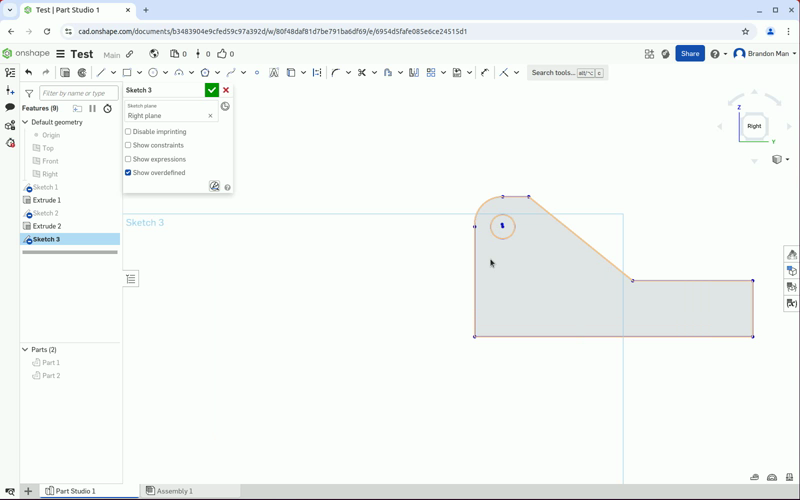
scroll(6)
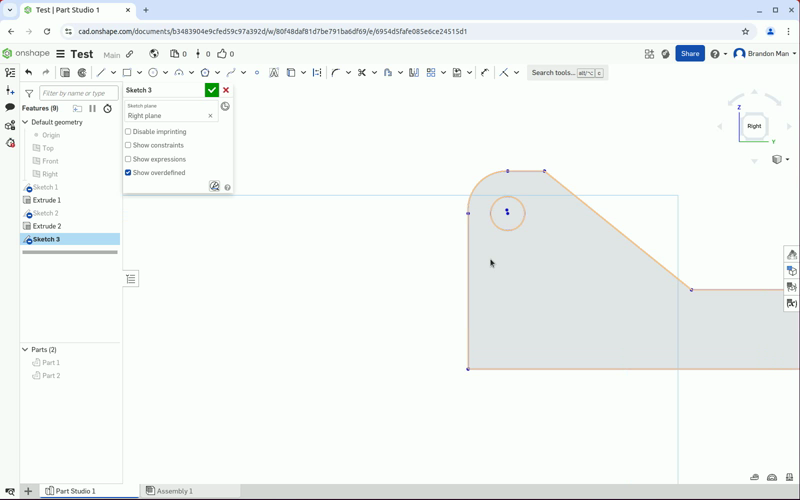
scroll(6)
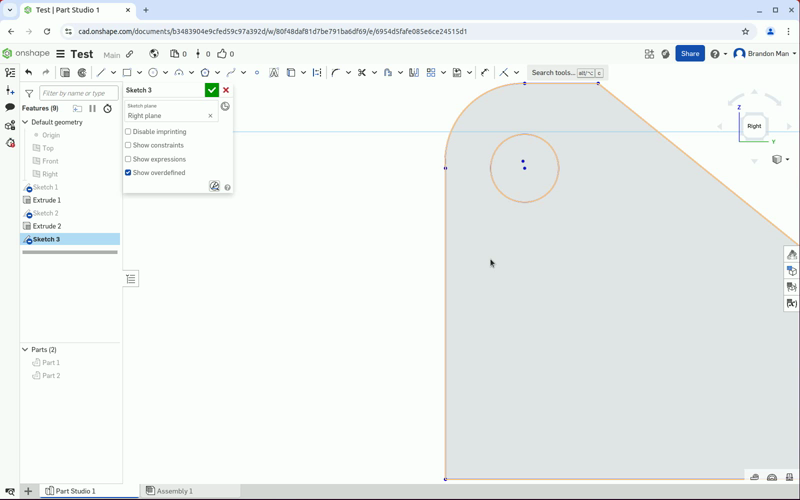
click(490, 258)
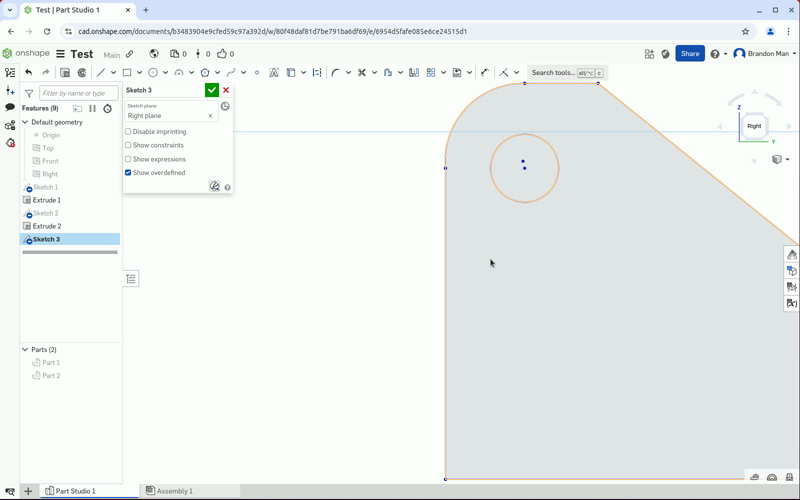
scroll(-6)
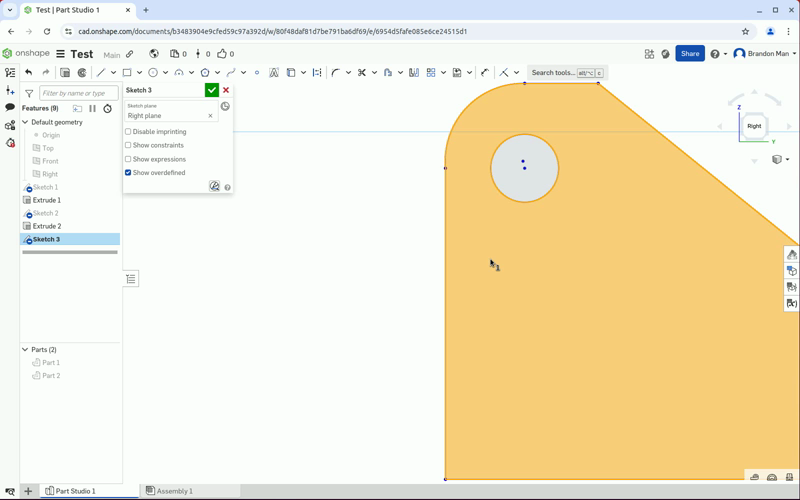
scroll(-6)
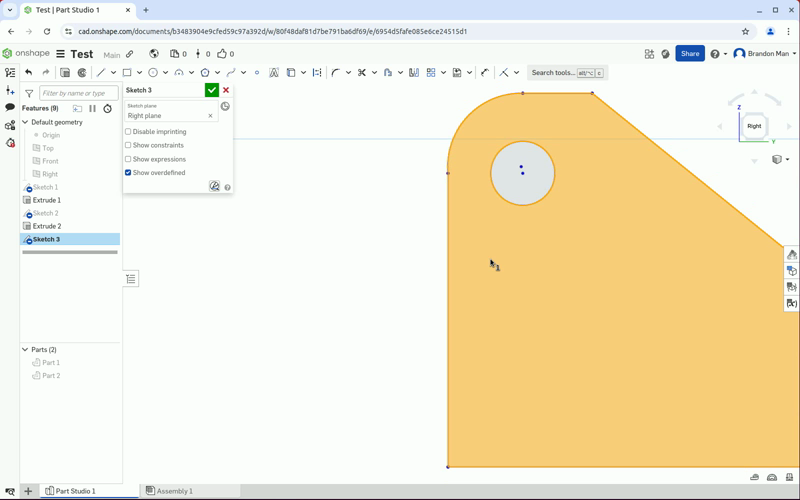
scroll(-6)
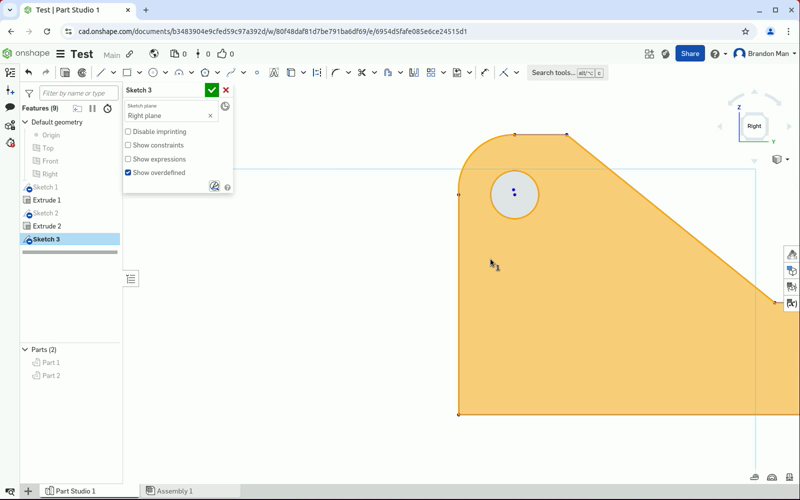
scroll(-6)
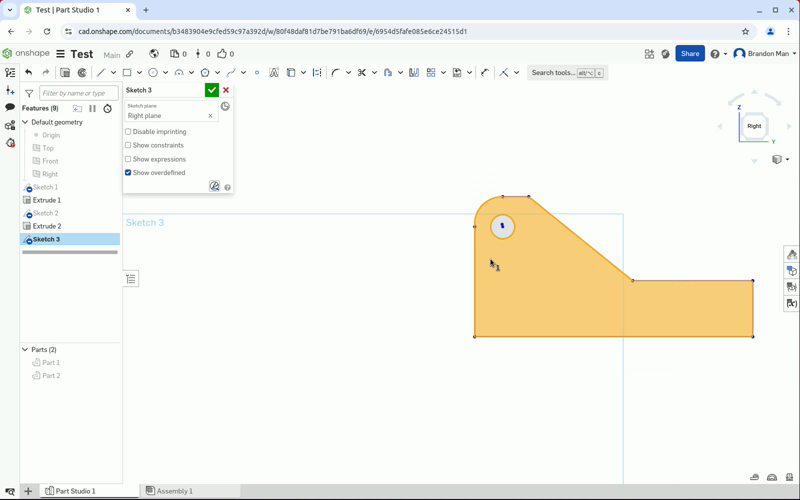
scroll(-6)
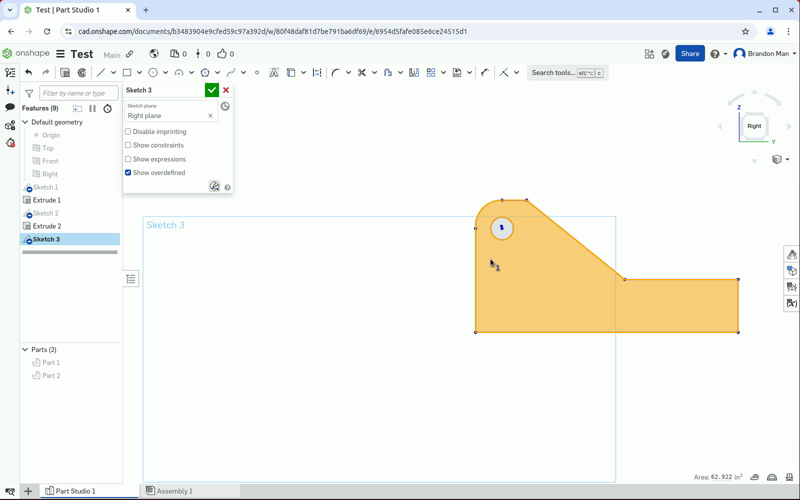
scroll(-6)
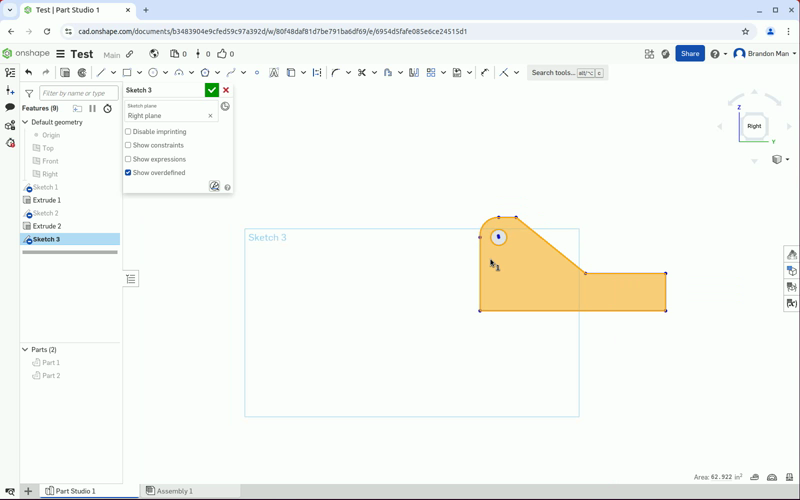
scroll(-6)
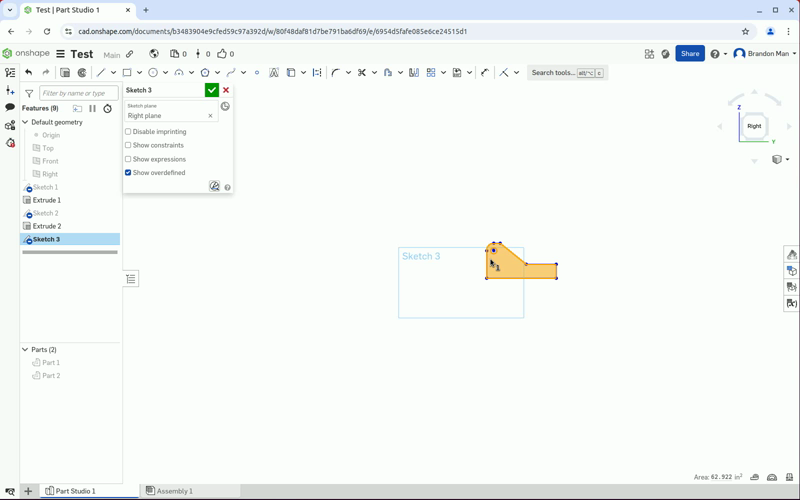
mouse_move(73, 352)
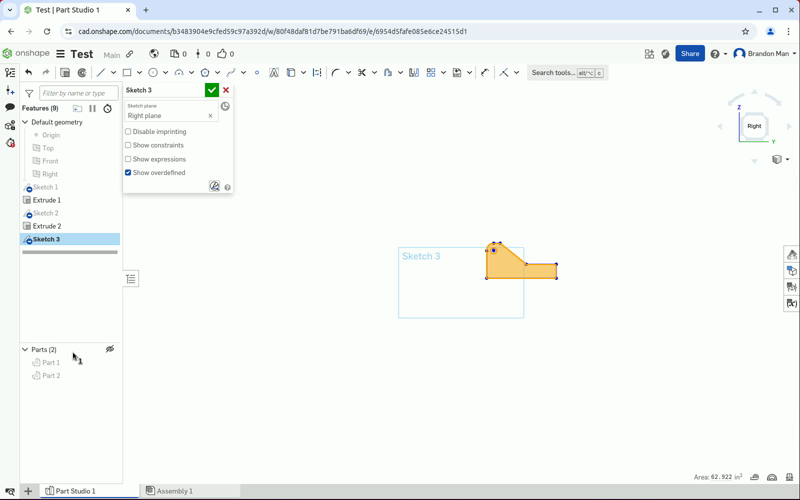
key(shift+y)
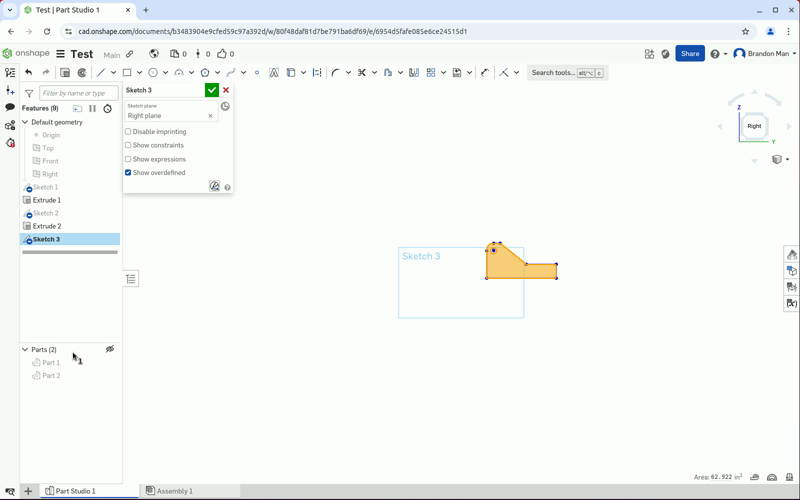
key(shift+e)
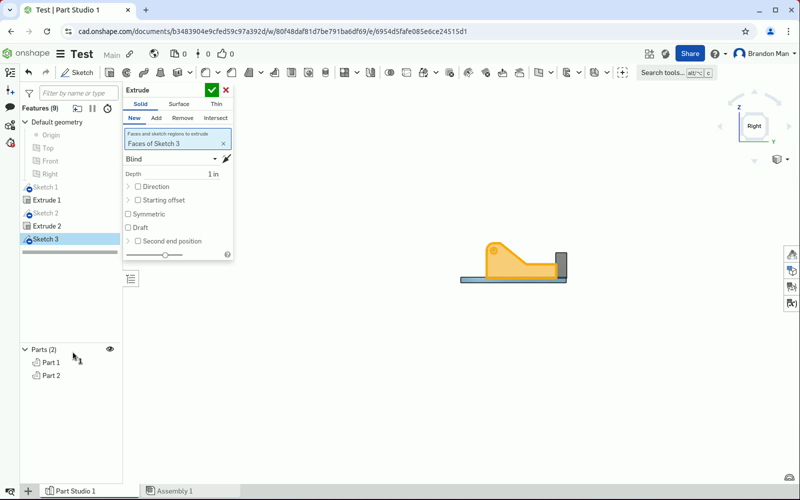
mouse_move(143, 106)
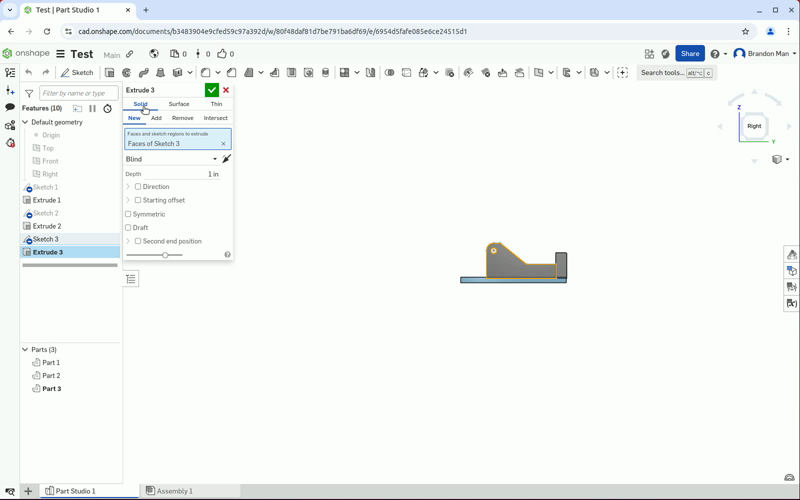
click(143, 106)
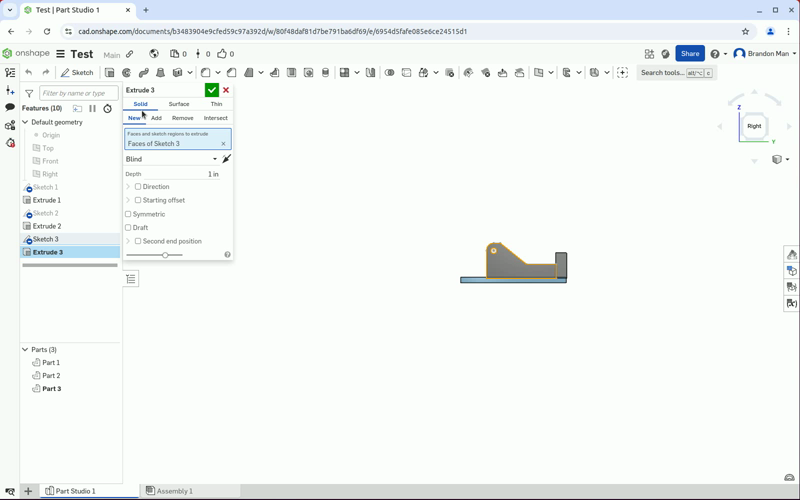
mouse_move(137, 120)
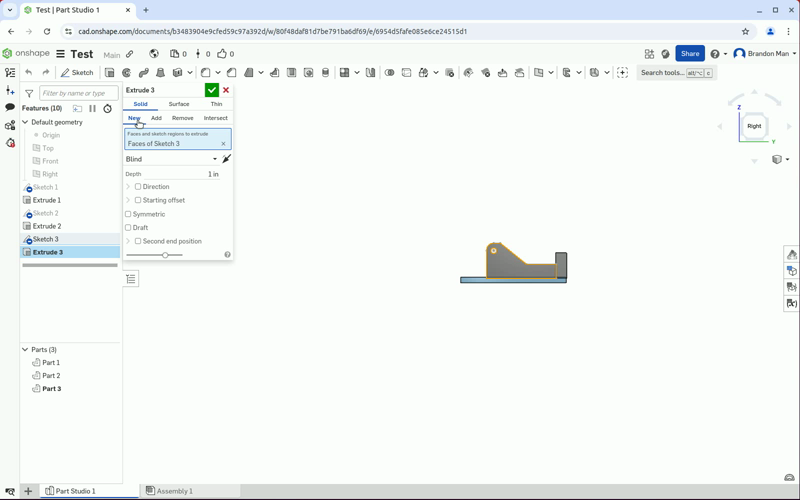
click(137, 120)
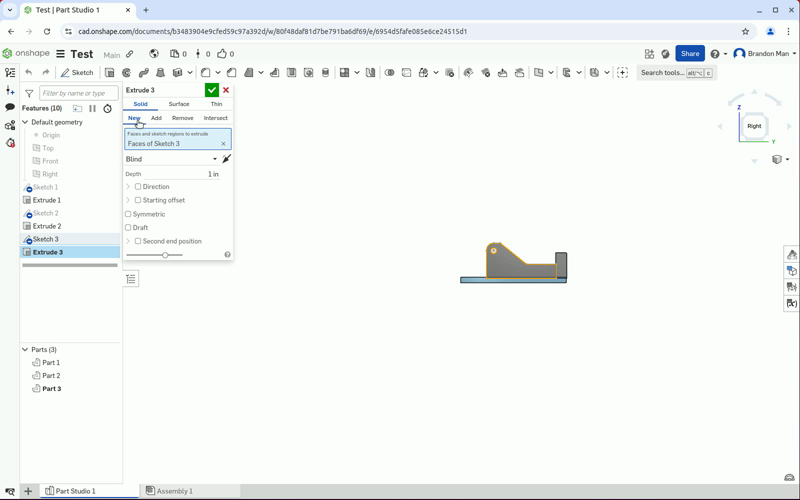
key(tab, 4)
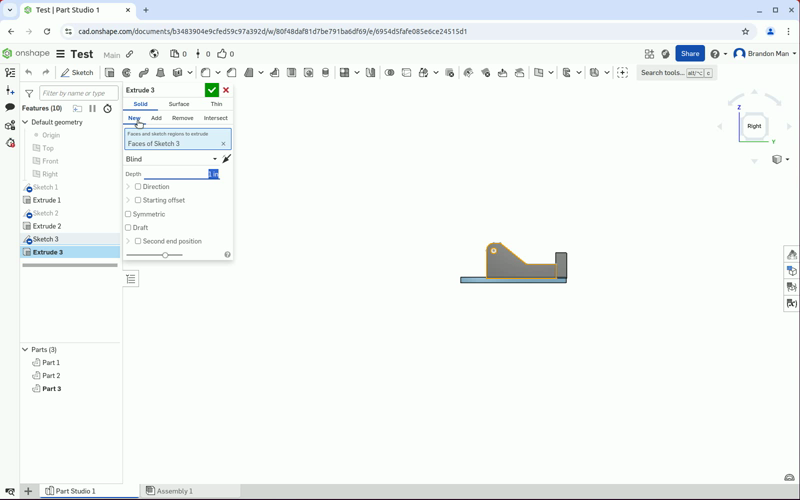
text(0.963)
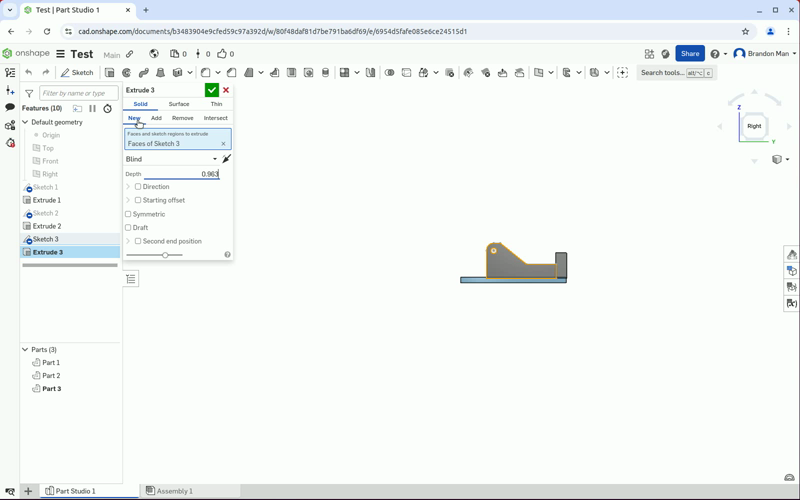
key(enter)
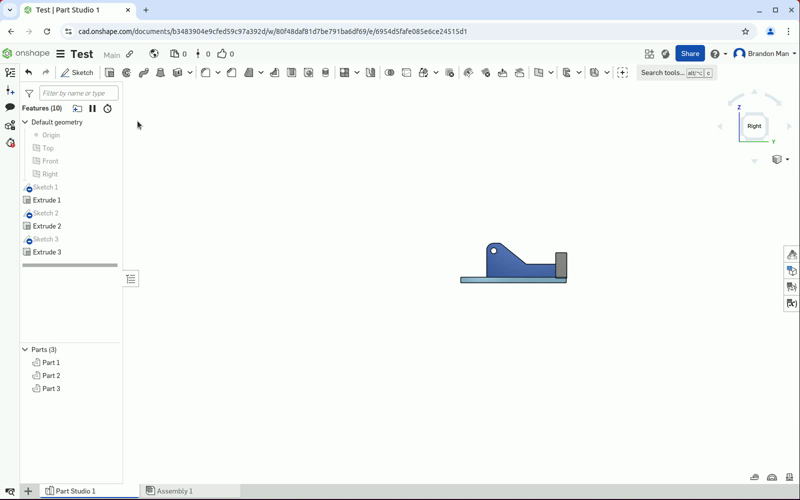
key(shift+h)
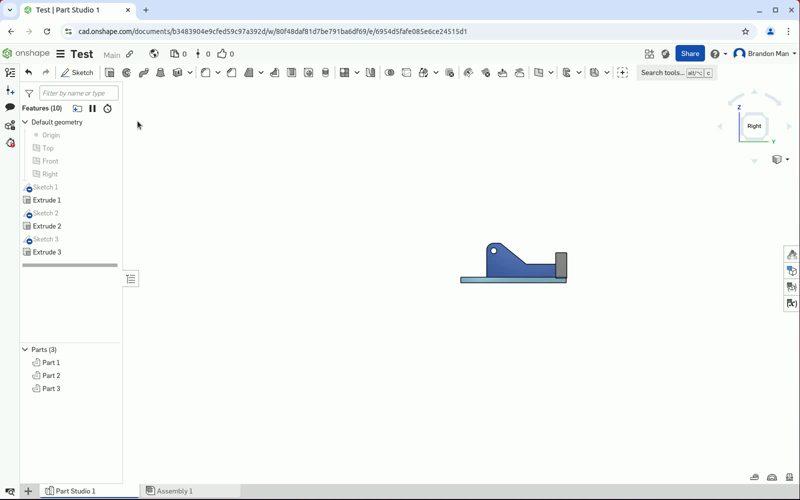
key(shift+h)
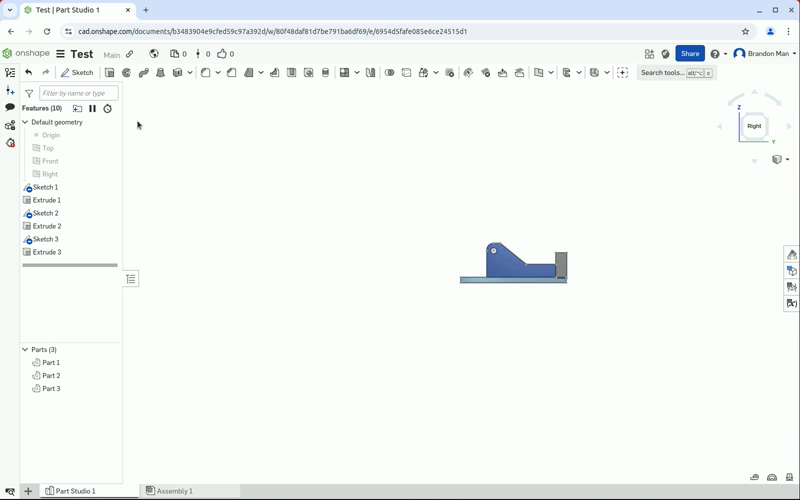
key(shift+7)
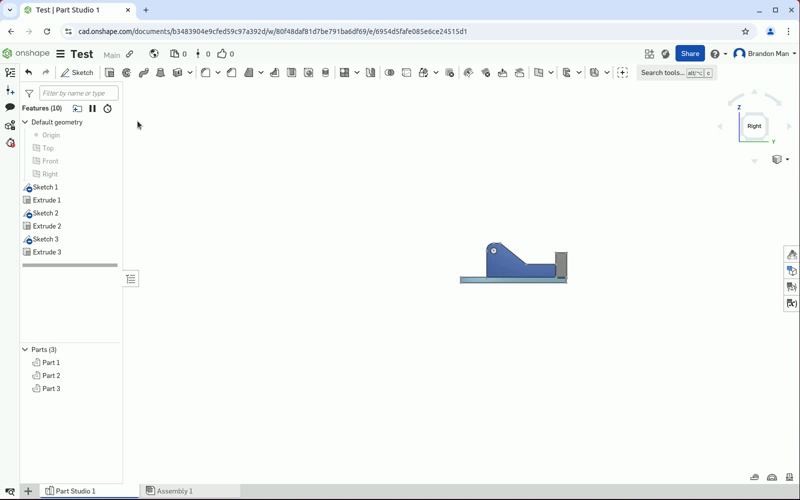
key(right, 2)
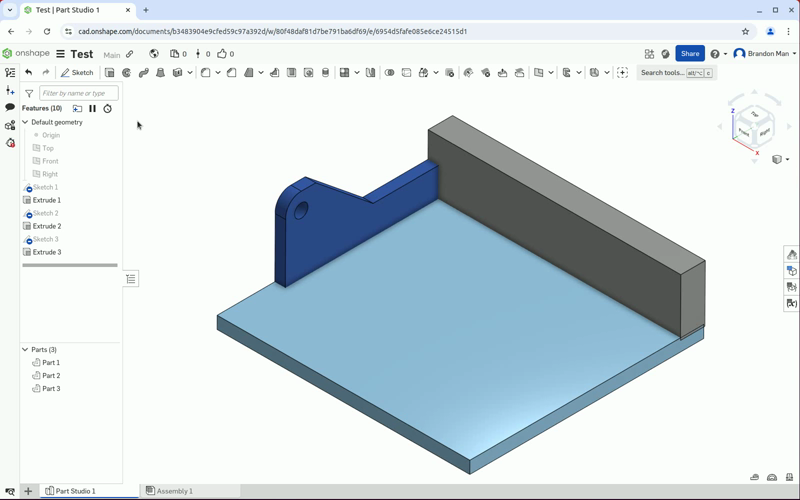
key(down, 2)
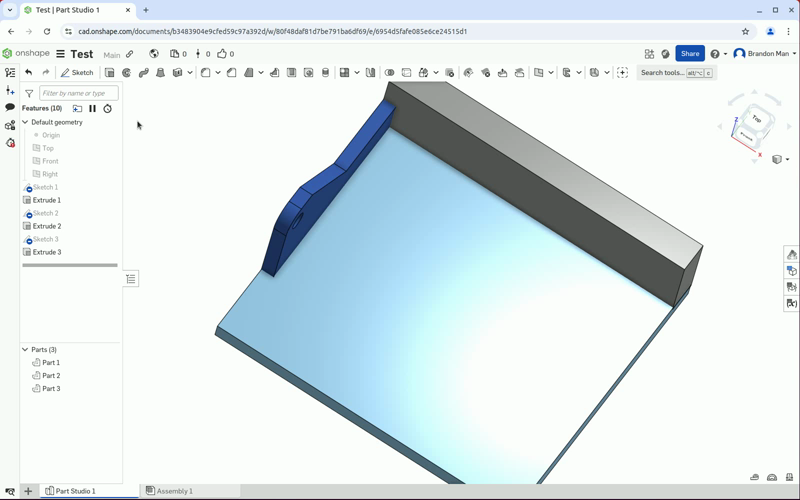
key(up, 2)
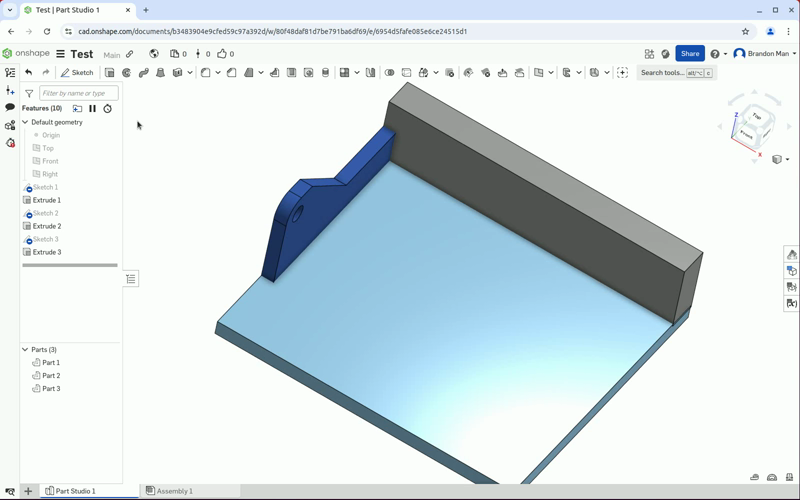
key(left, 2)
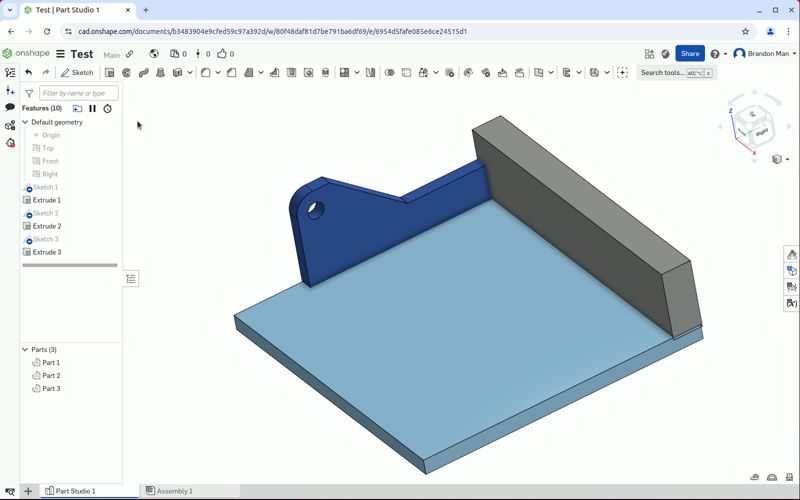
mouse_move(73, 189)
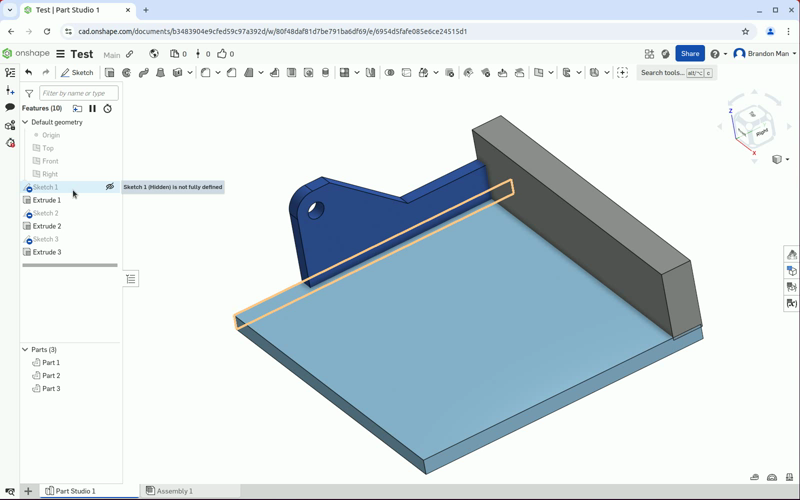
click(73, 189)